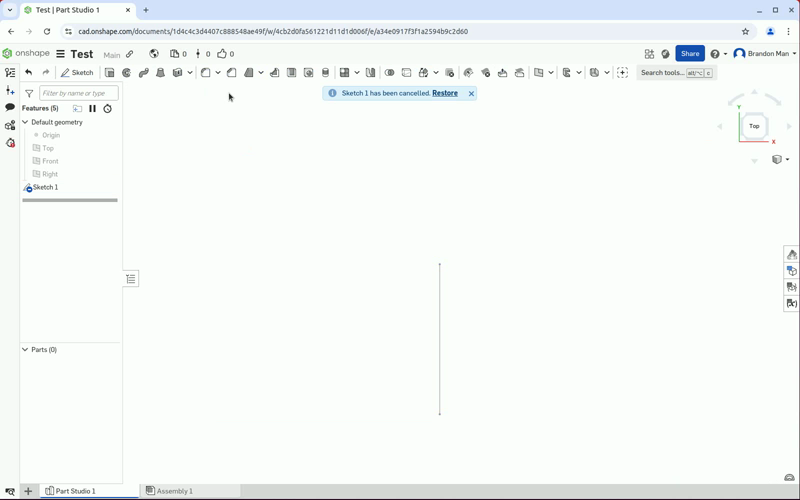
key(shift+h)
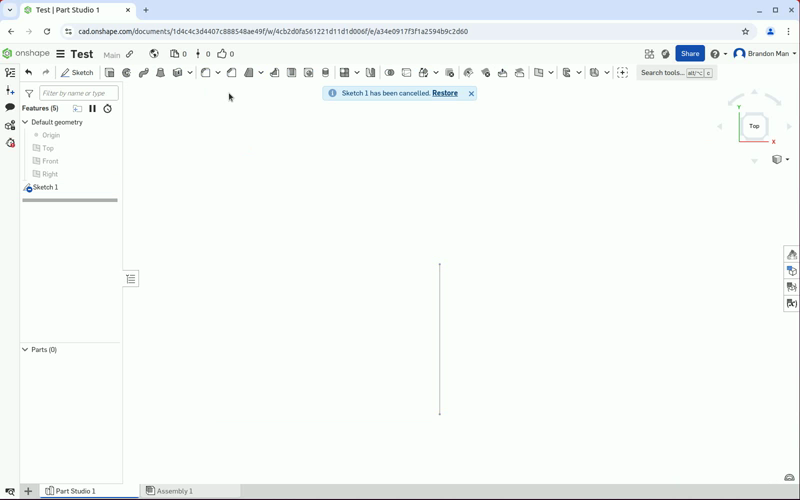
key(shift+s)
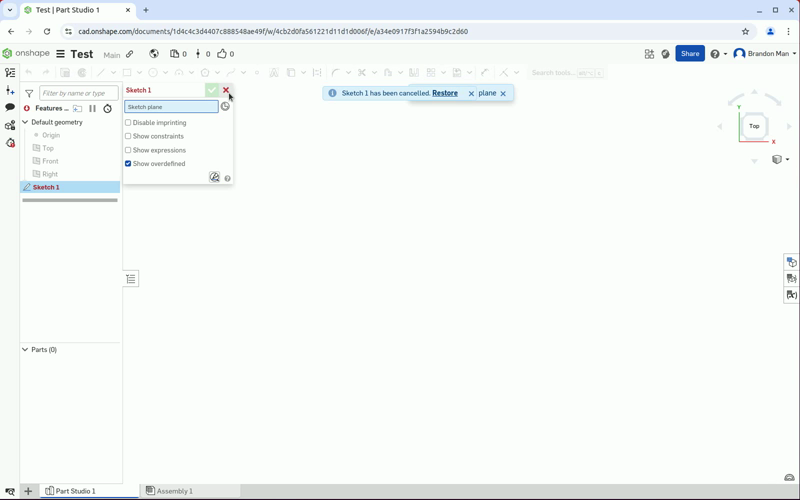
mouse_move(73, 150)
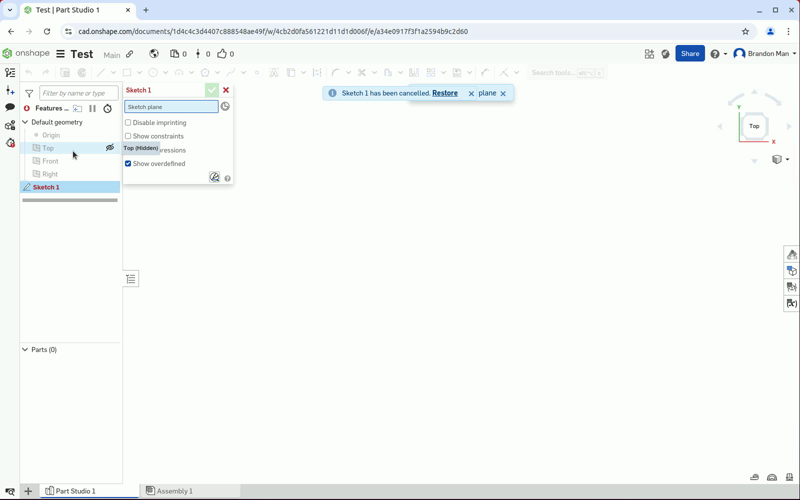
click(73, 150)
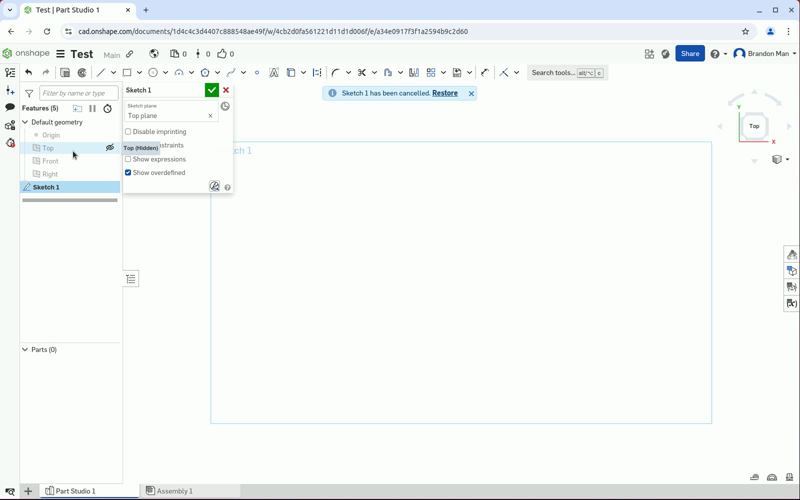
mouse_move(73, 352)
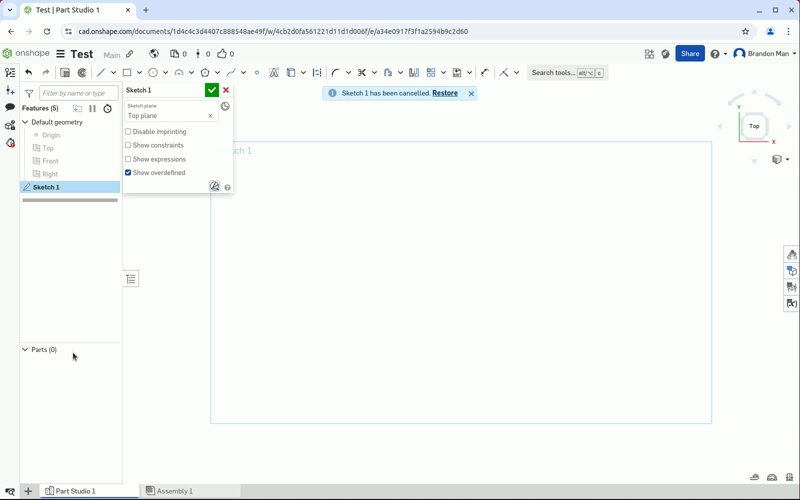
key(y)
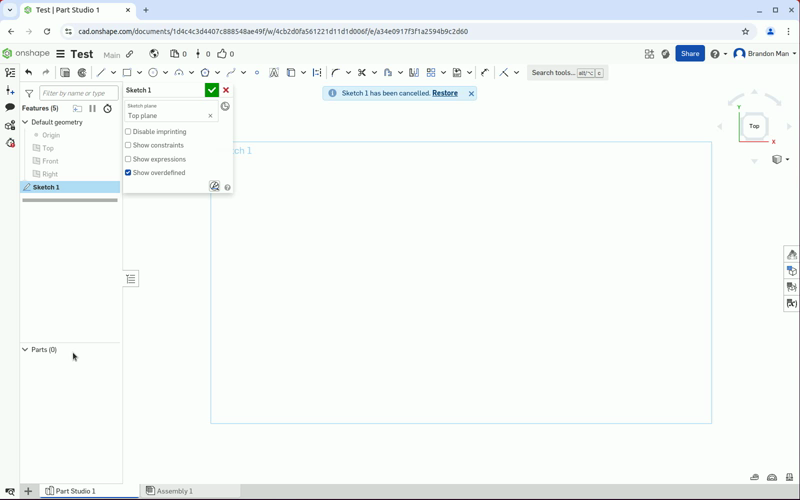
key(l)
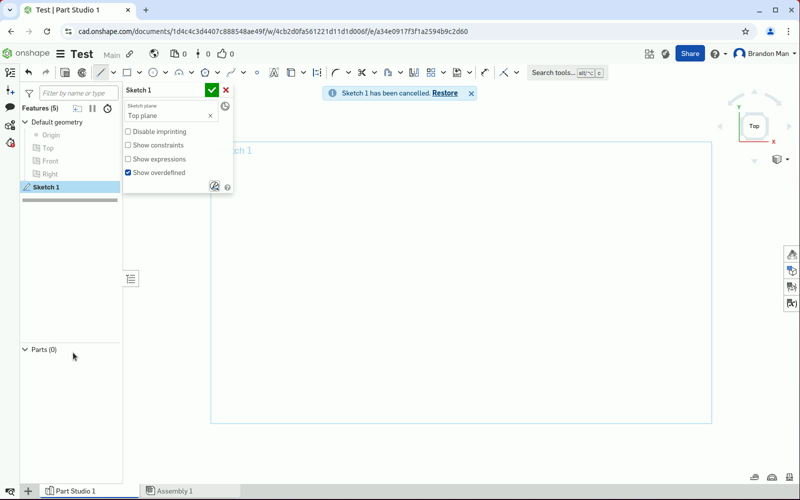
key_down(shift)
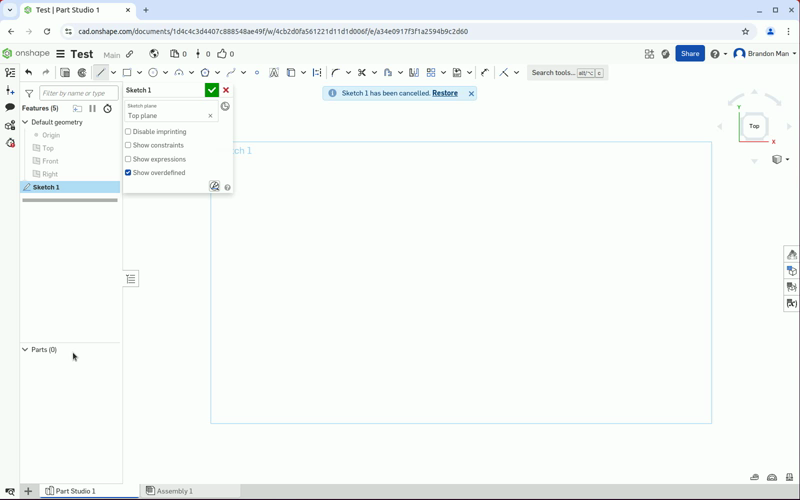
mouse_move(396, 300)
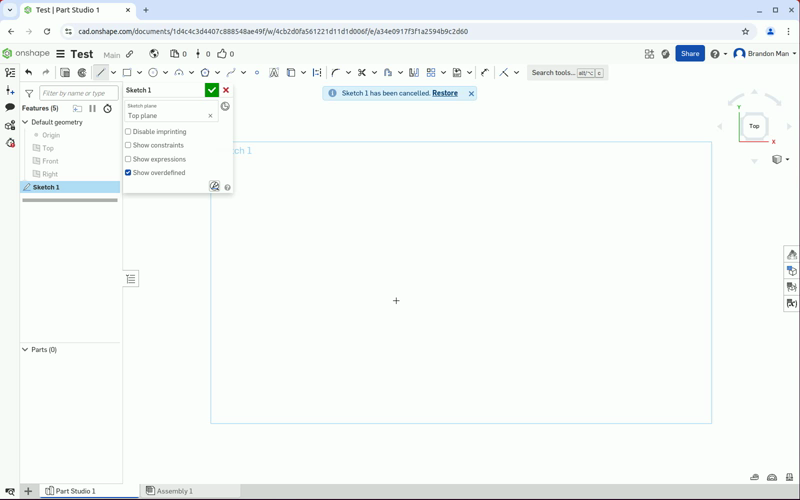
click(396, 300)
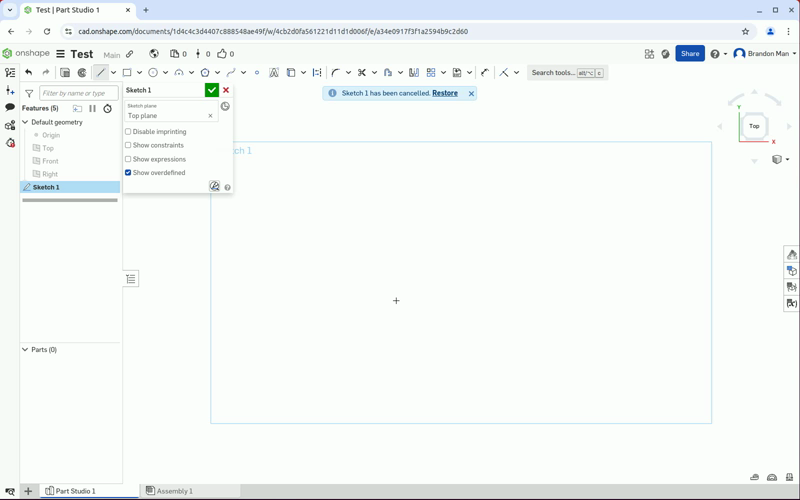
key_up(shift)
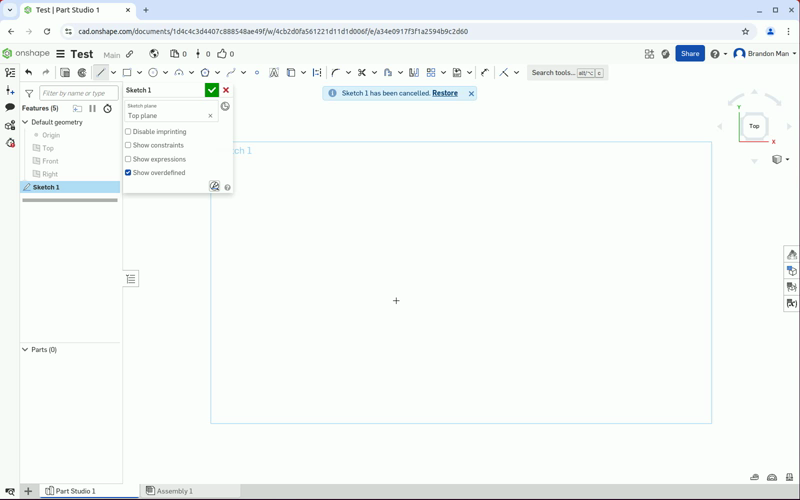
key_down(shift)
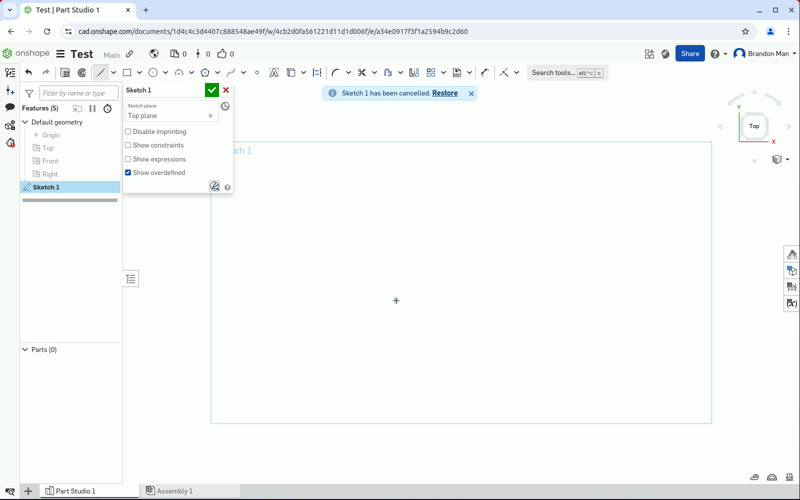
mouse_move(515, 300)
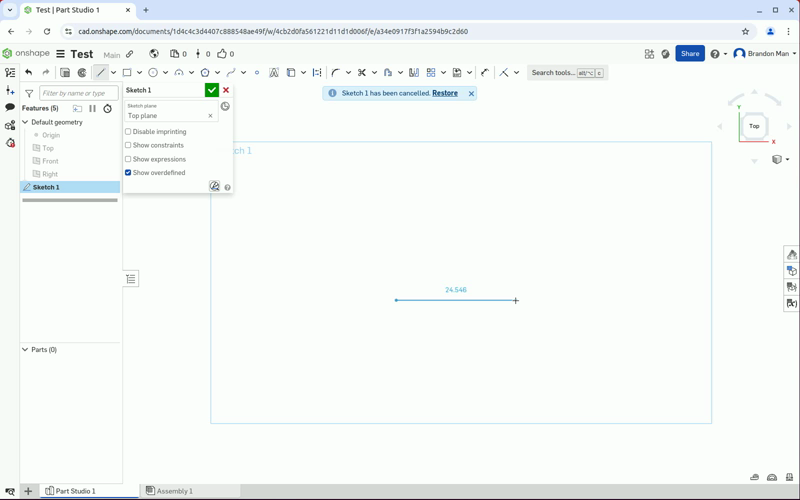
click(515, 300)
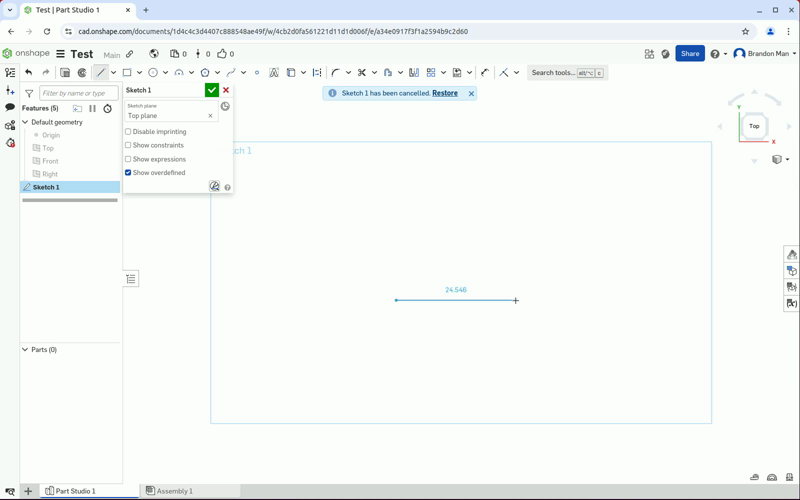
key_up(shift)
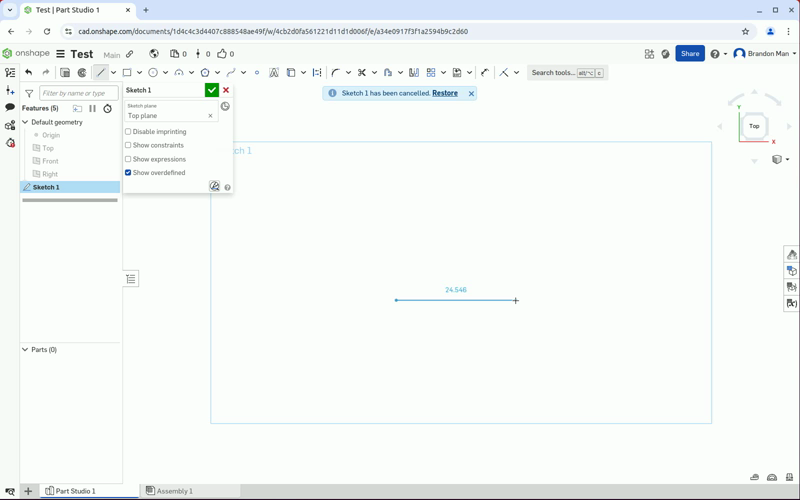
key_down(shift)
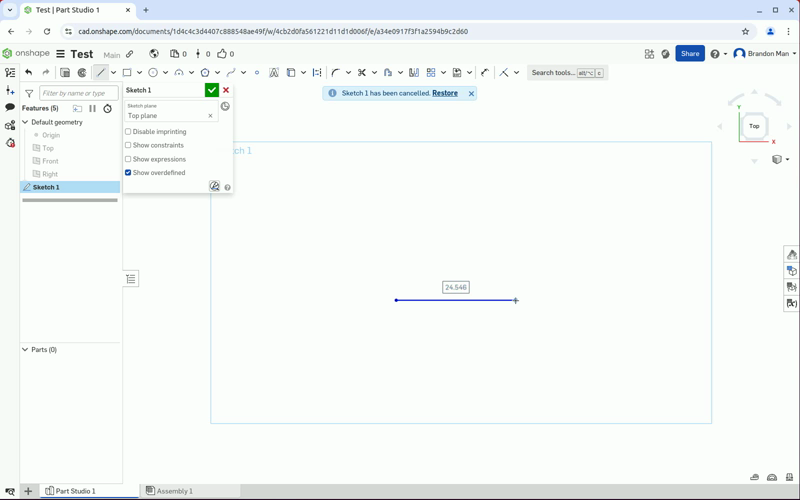
mouse_move(515, 180)
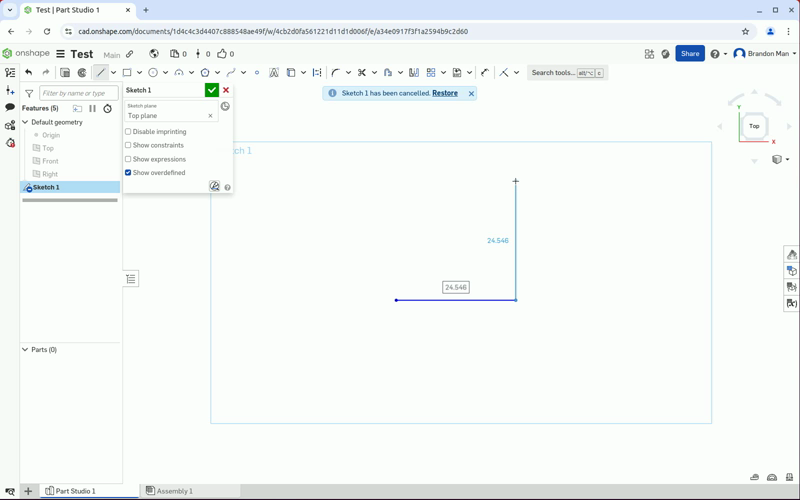
click(515, 180)
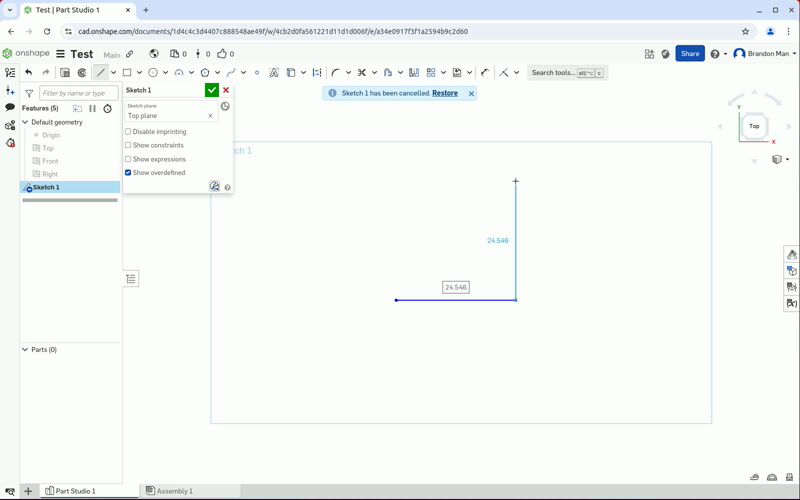
key_up(shift)
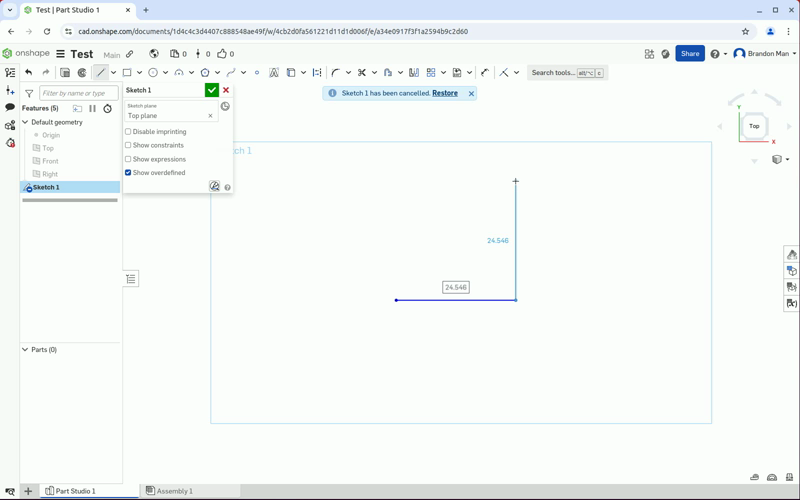
key_down(shift)
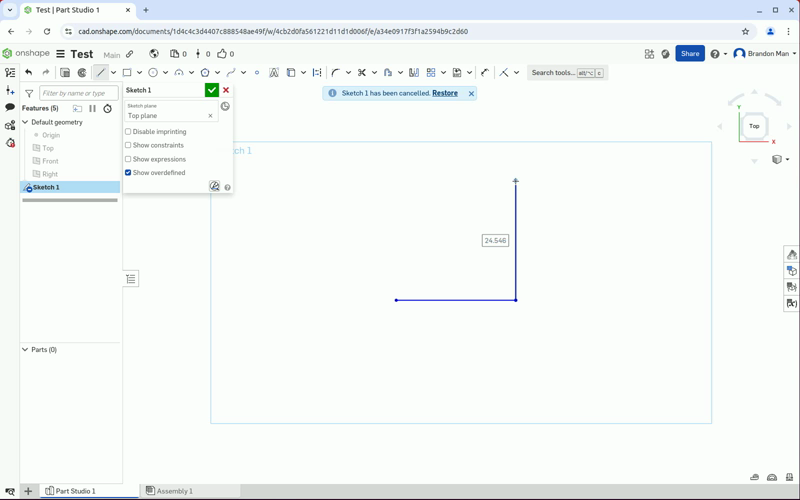
mouse_move(396, 180)
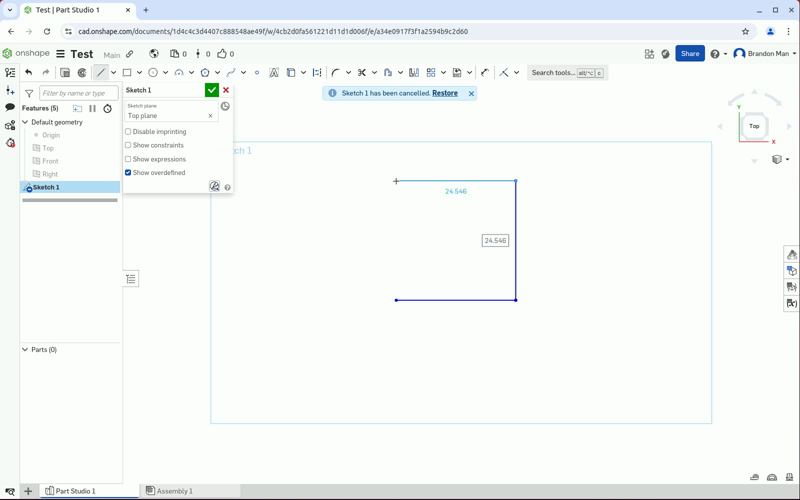
click(396, 180)
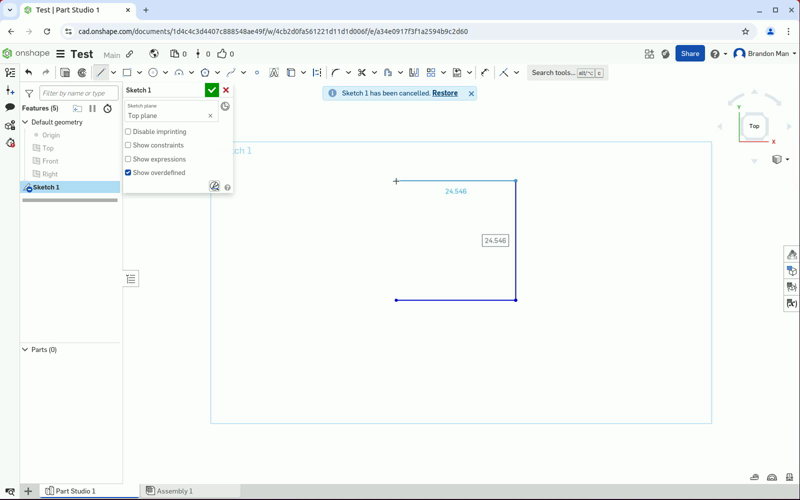
key_up(shift)
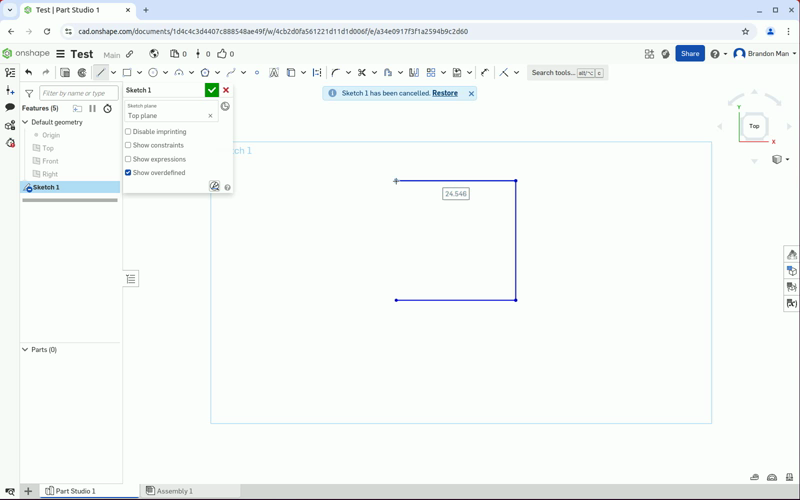
key_down(shift)
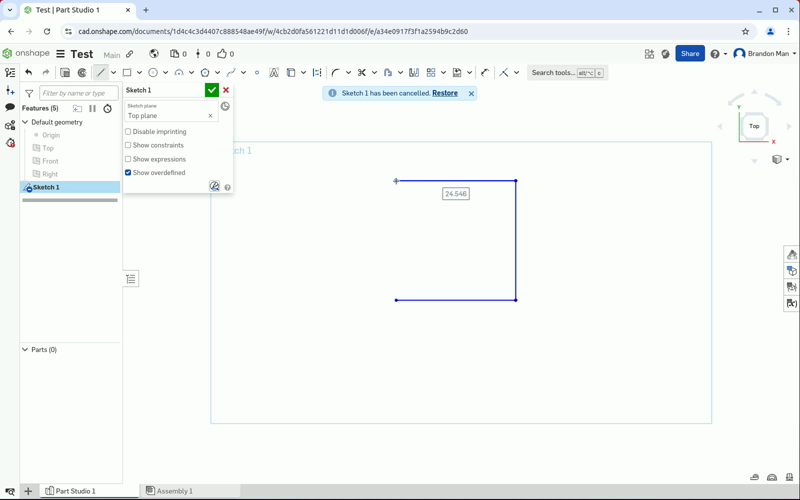
mouse_move(396, 300)
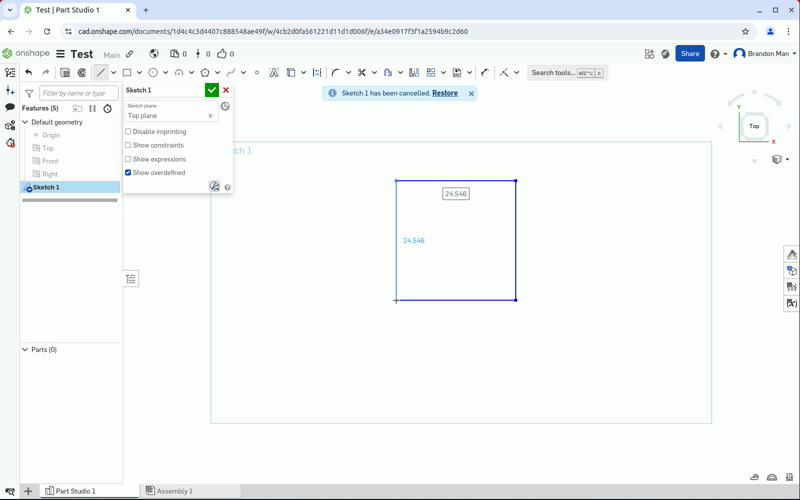
key_up(shift)
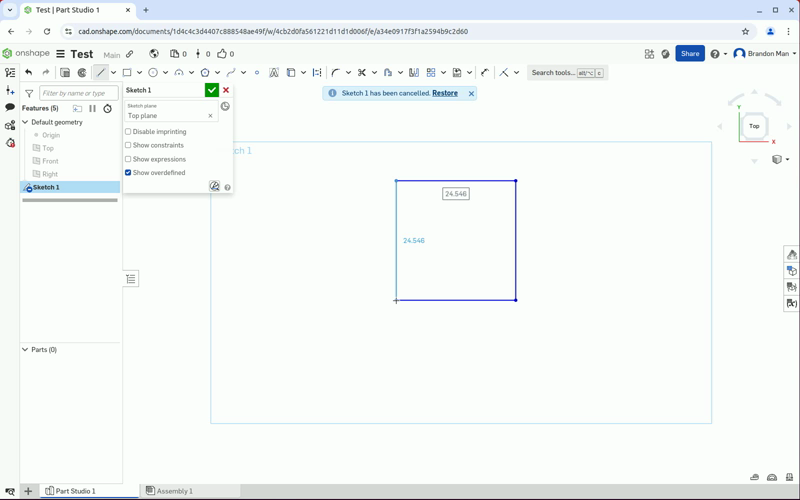
click(396, 300)
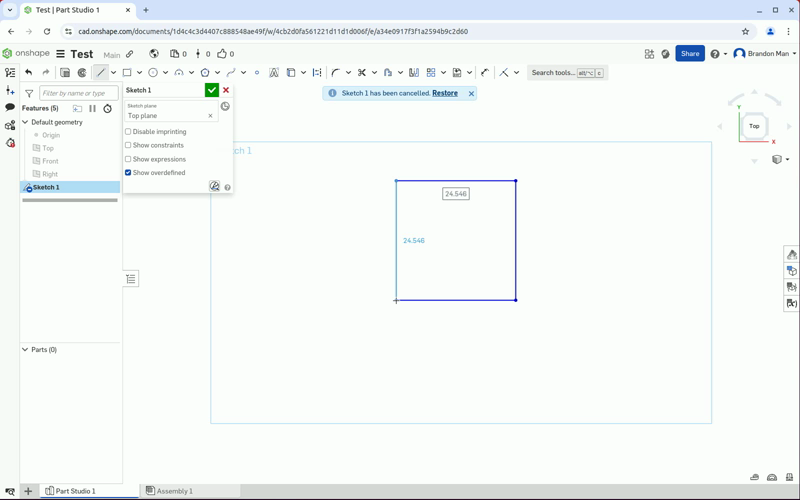
key(esc)
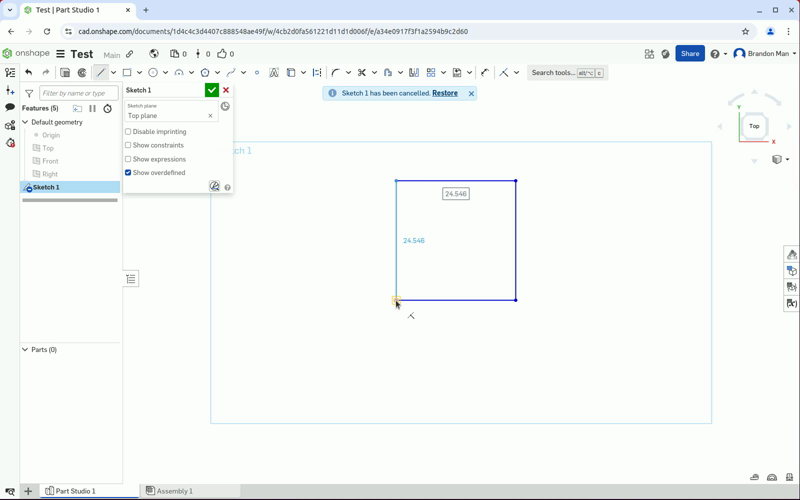
key(l)
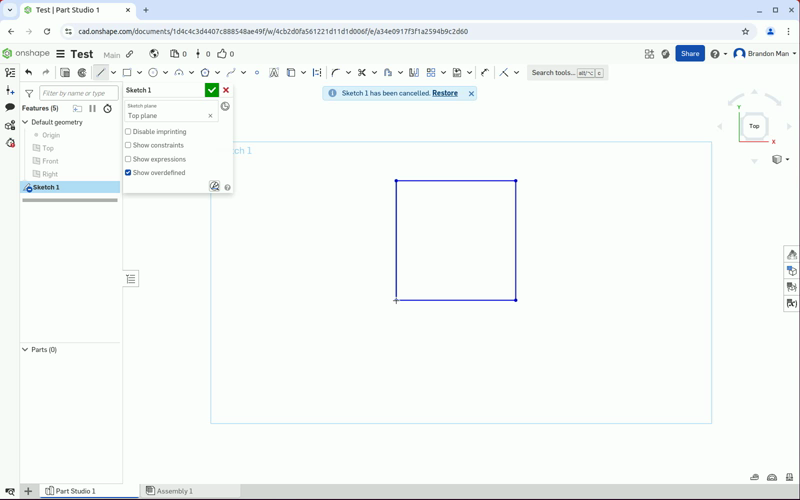
key_down(shift)
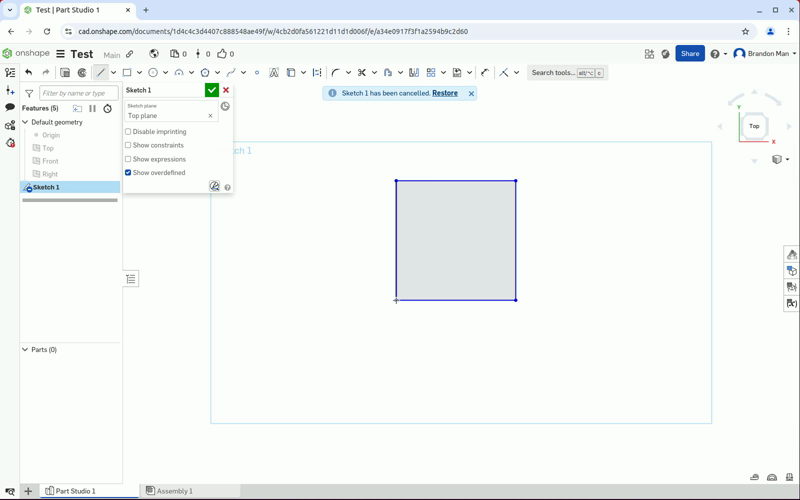
mouse_move(397, 299)
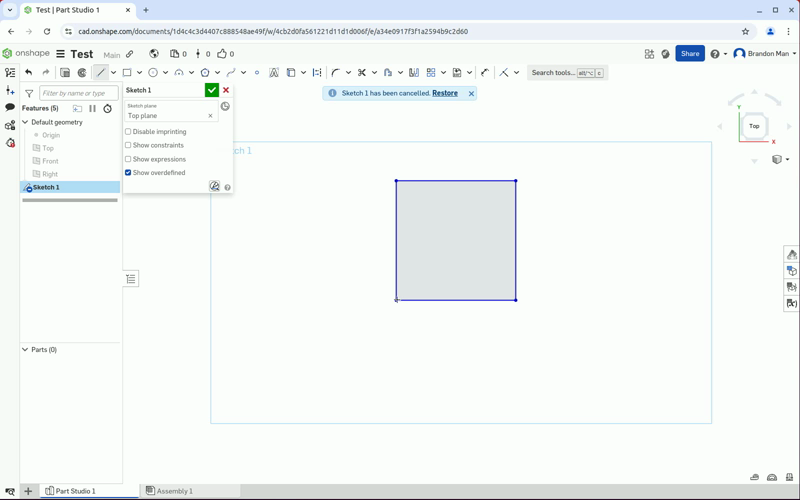
scroll(6)
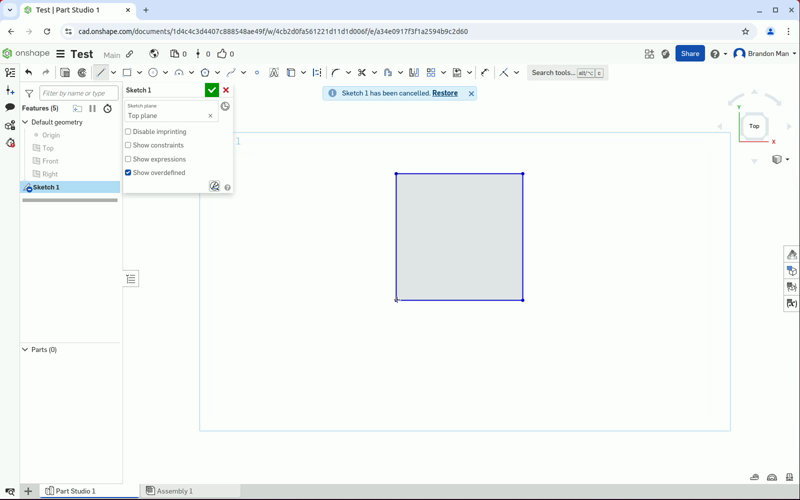
scroll(6)
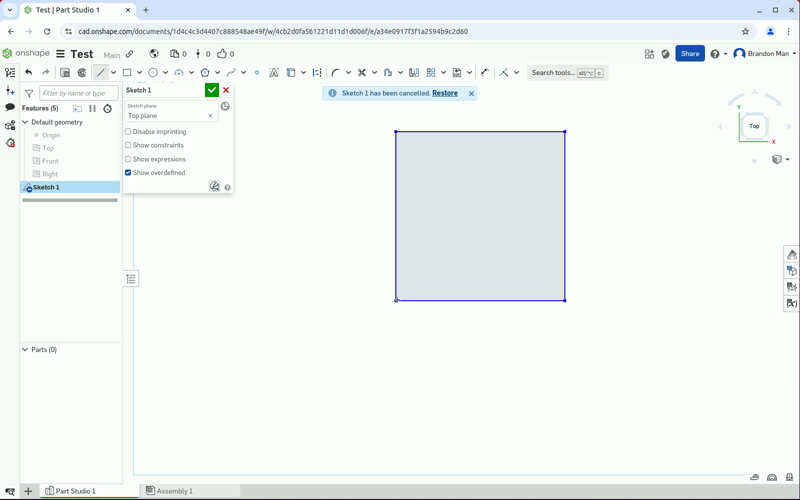
scroll(6)
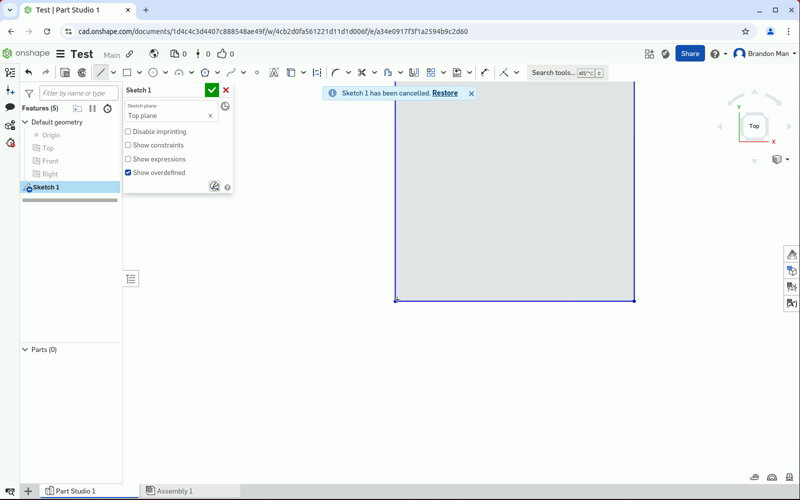
scroll(6)
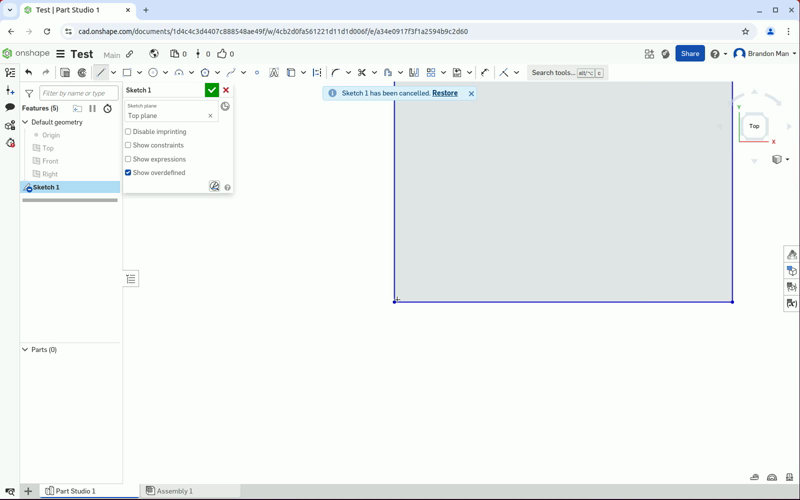
scroll(6)
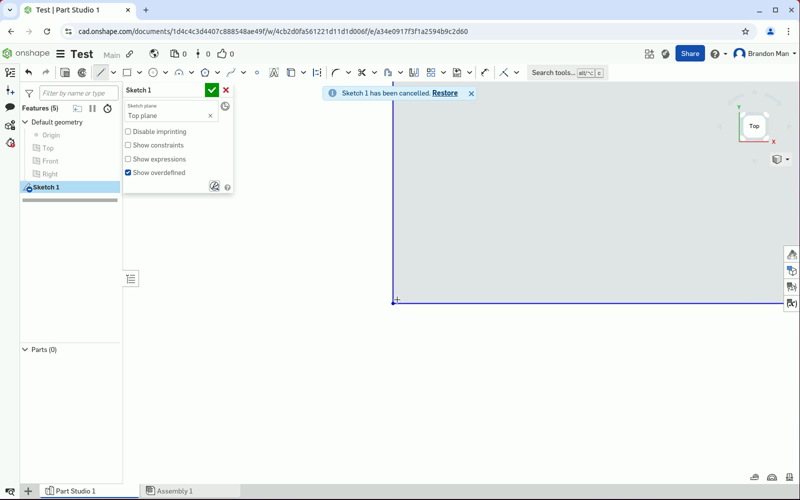
scroll(6)
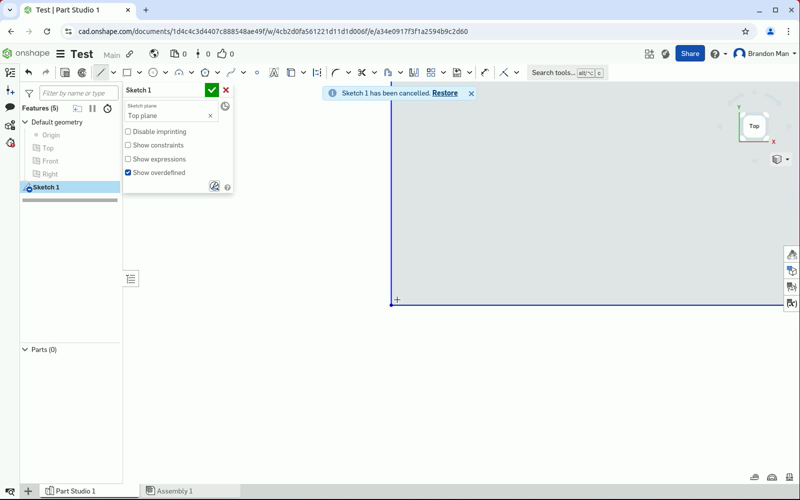
scroll(6)
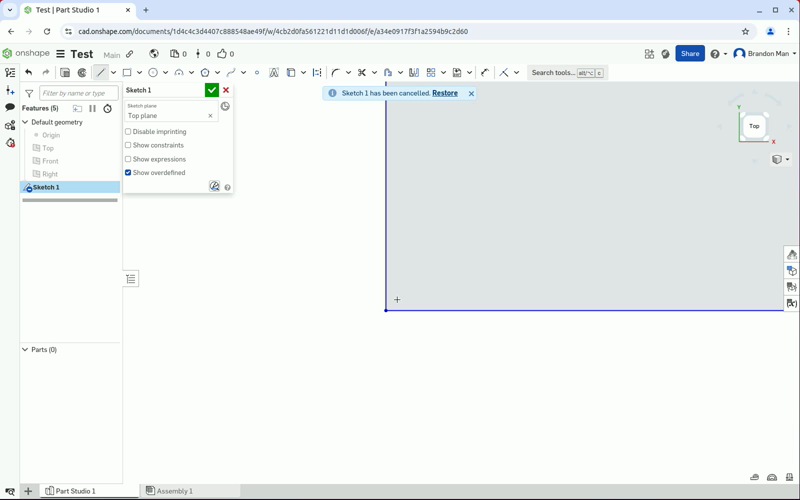
click(397, 299)
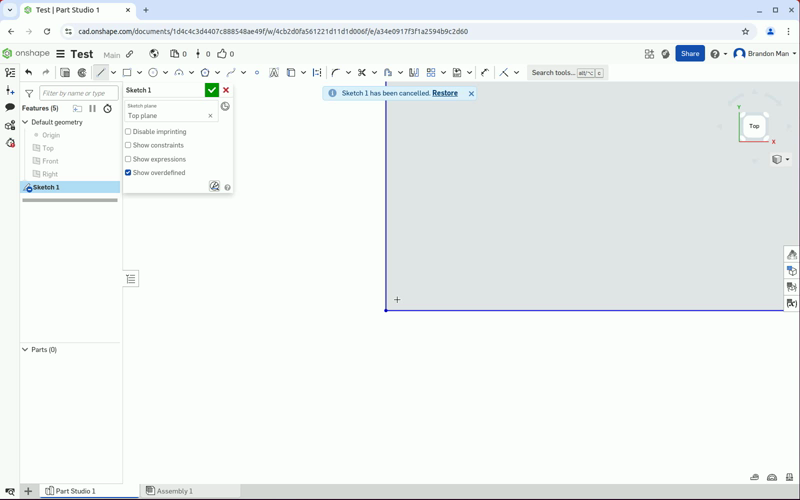
scroll(-6)
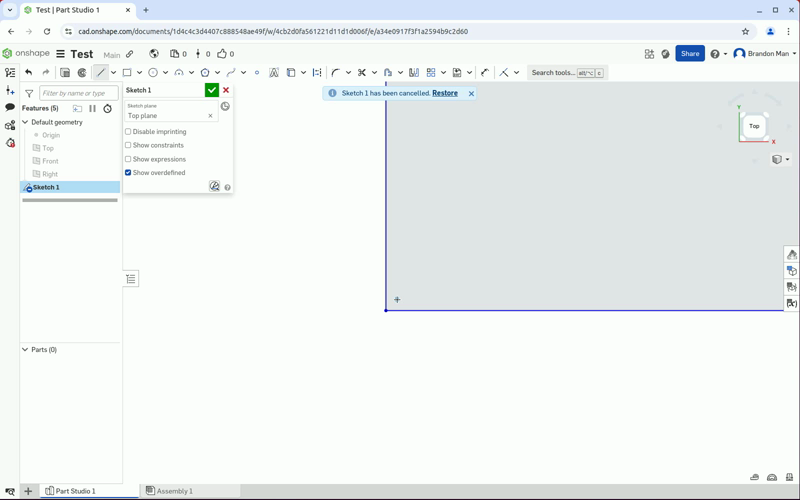
scroll(-6)
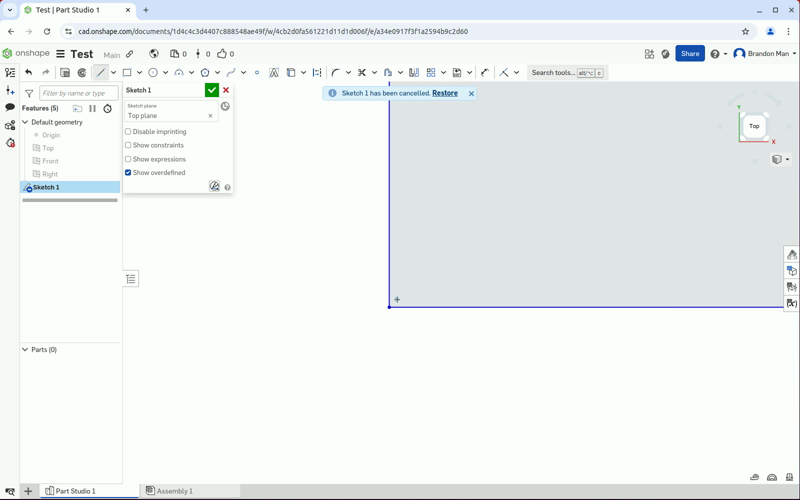
scroll(-6)
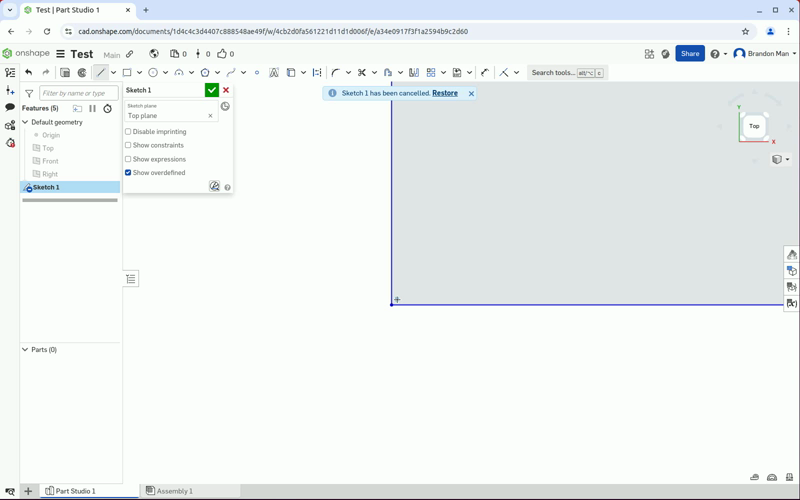
scroll(-6)
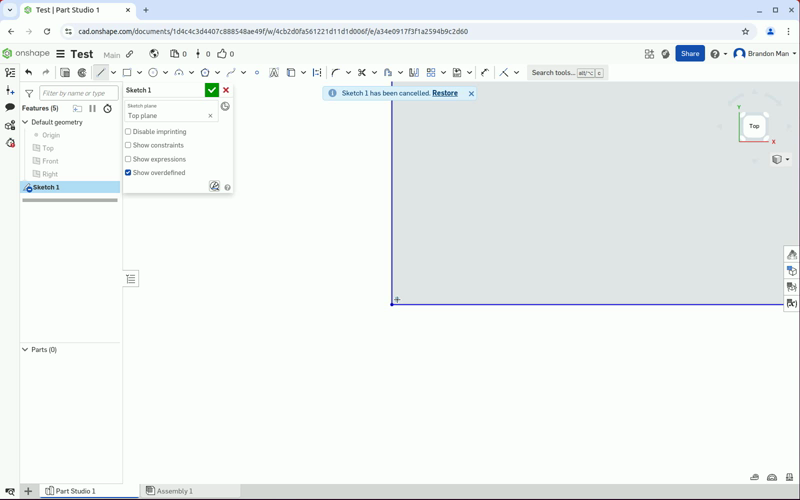
scroll(-6)
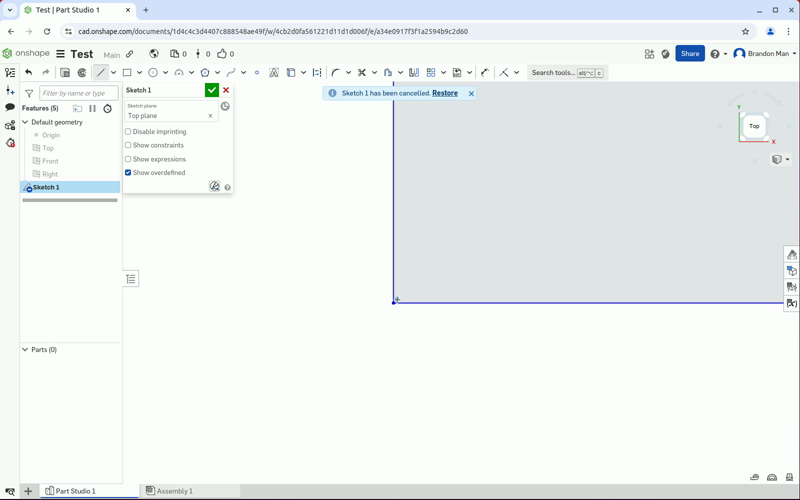
scroll(-6)
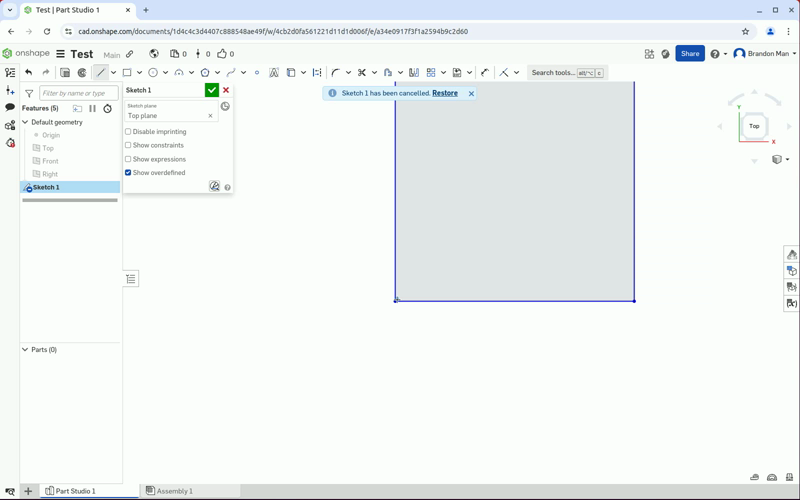
scroll(-6)
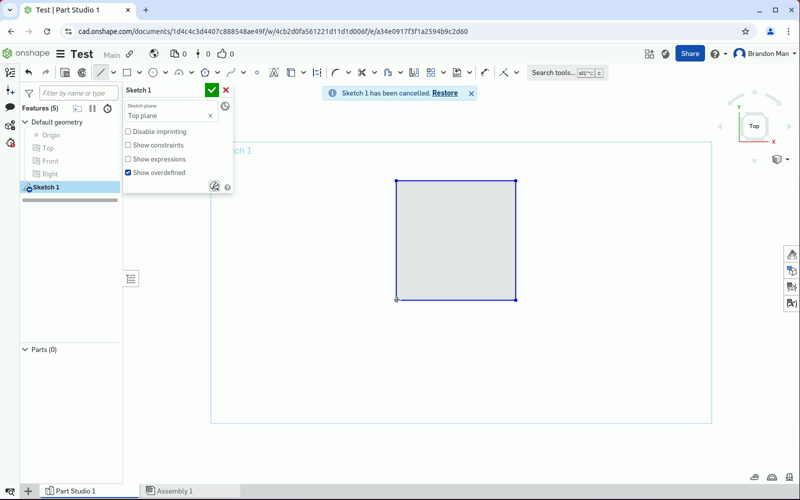
key_up(shift)
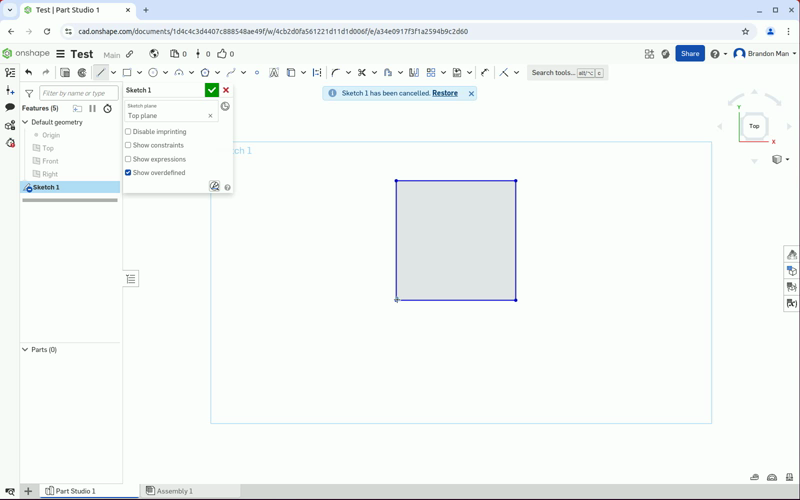
key_down(shift)
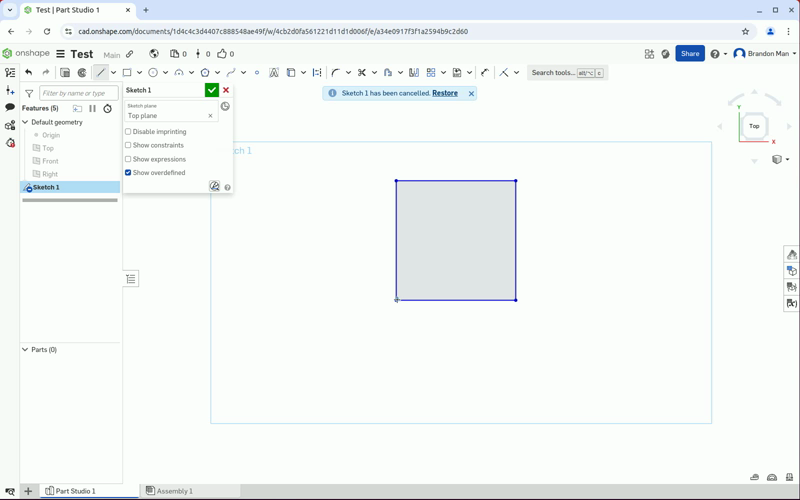
mouse_move(514, 299)
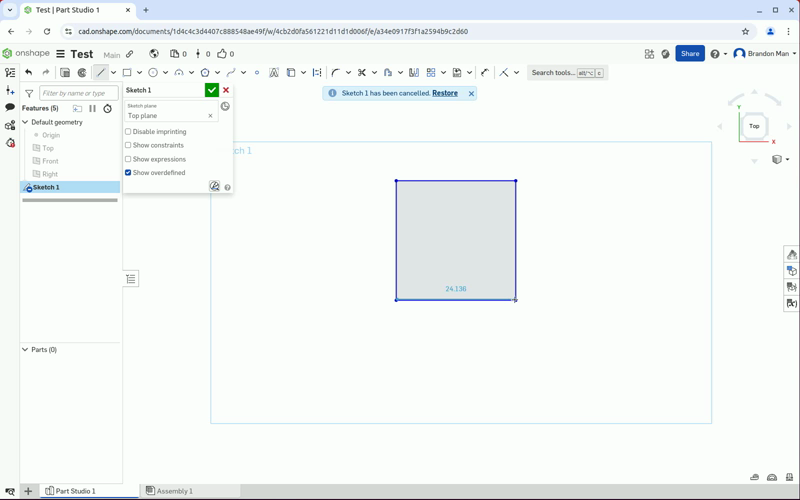
scroll(6)
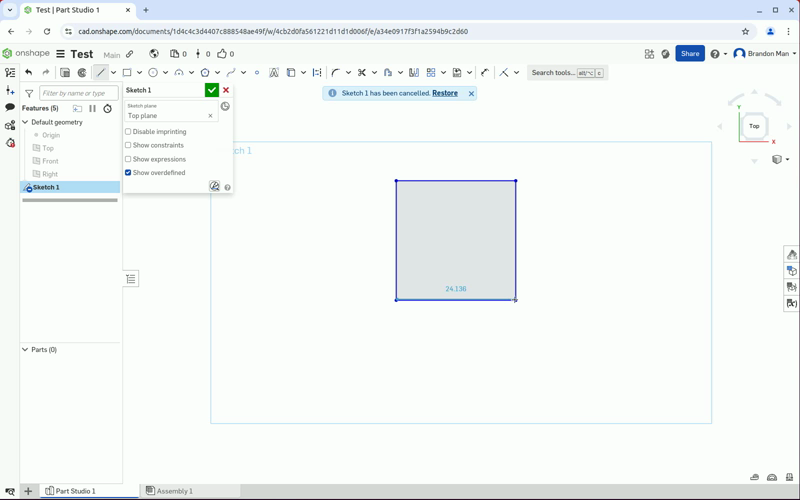
scroll(6)
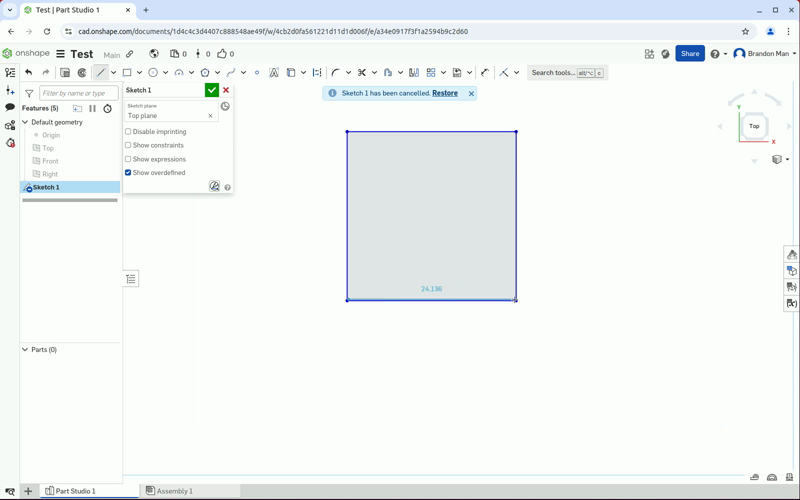
scroll(6)
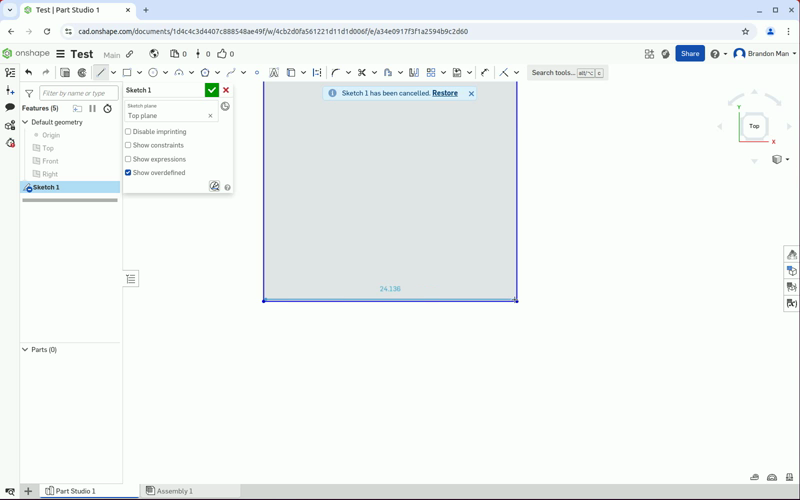
scroll(6)
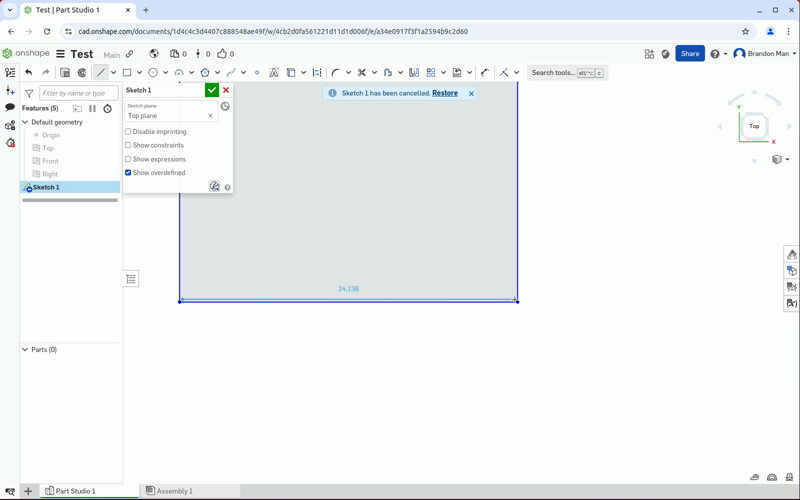
scroll(6)
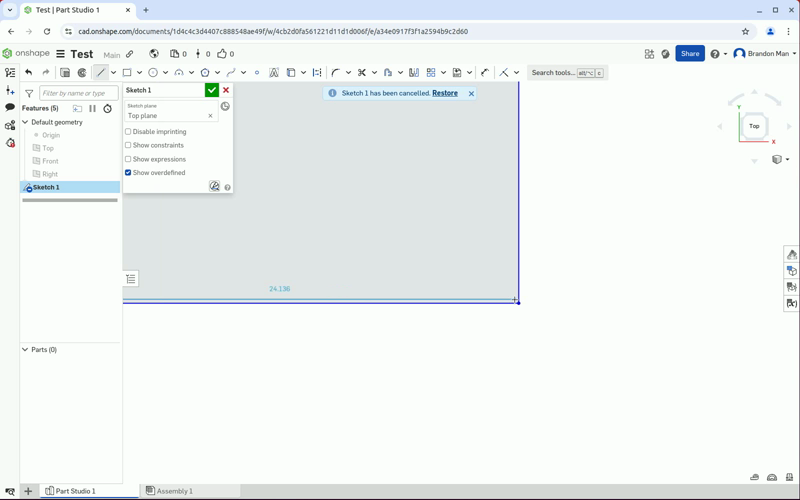
scroll(6)
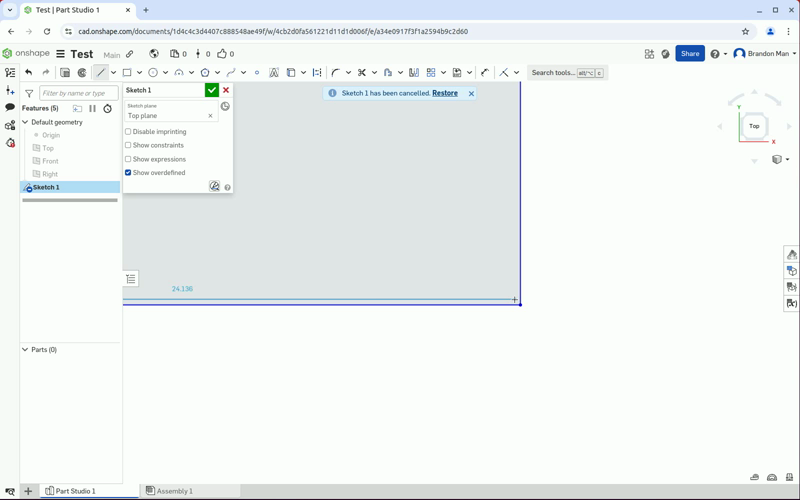
scroll(6)
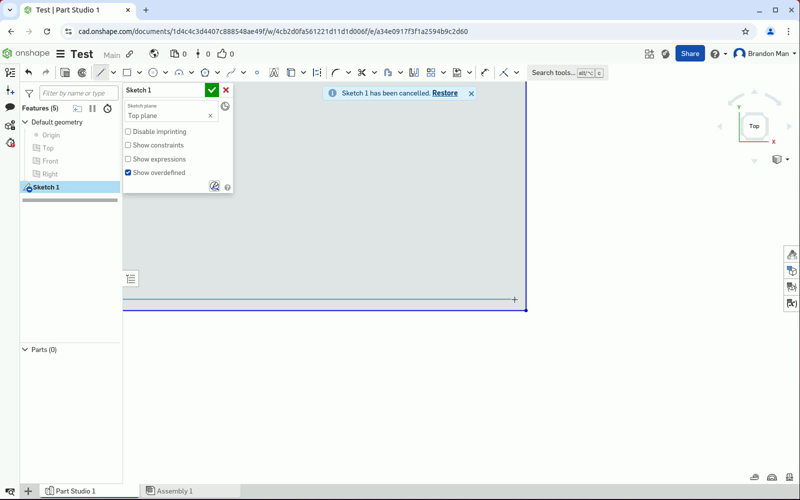
click(514, 299)
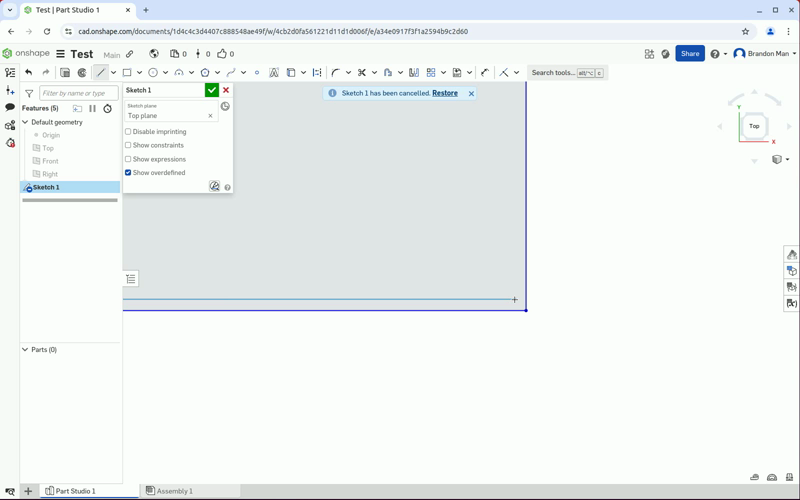
scroll(-6)
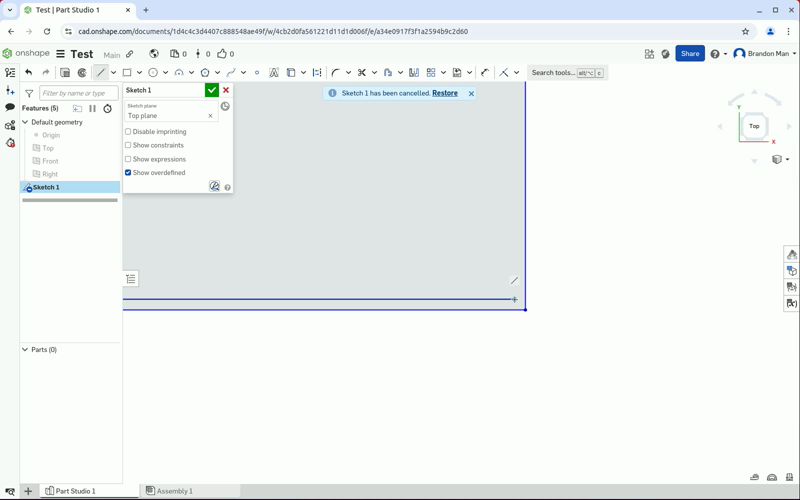
scroll(-6)
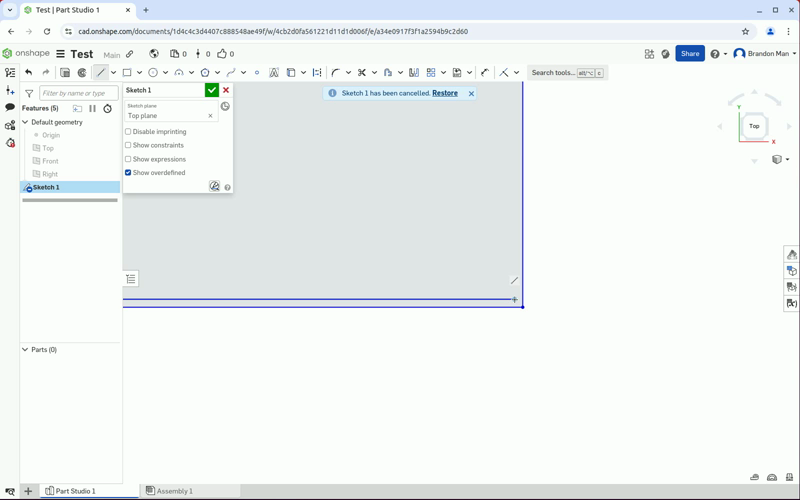
scroll(-6)
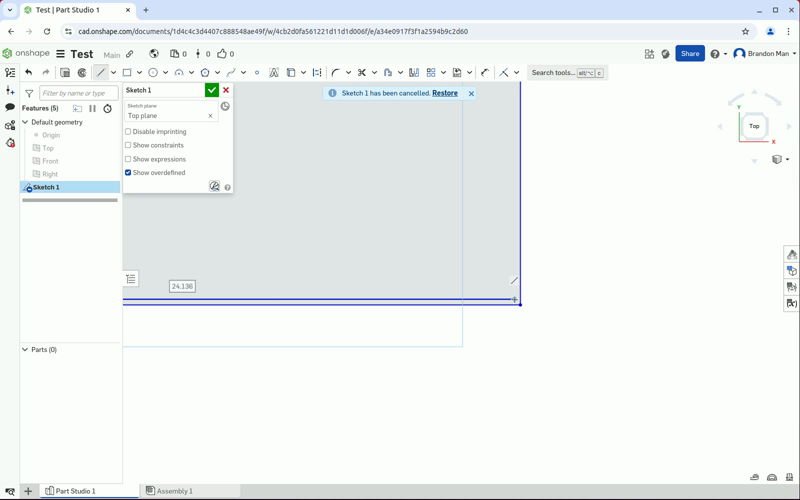
scroll(-6)
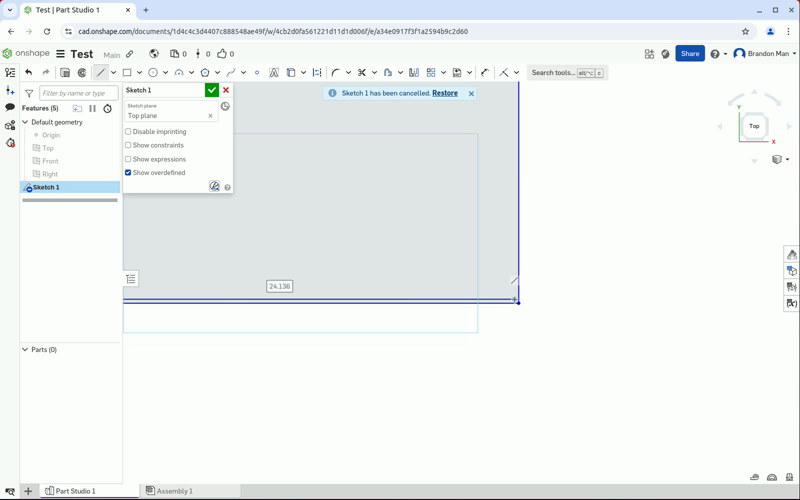
scroll(-6)
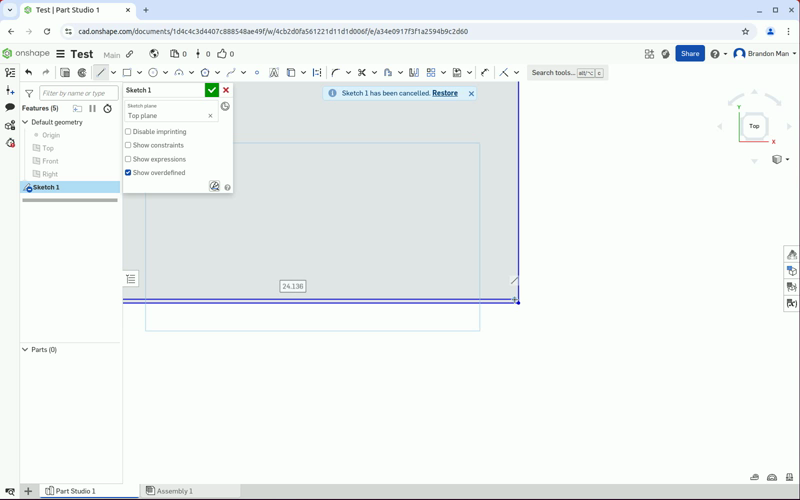
scroll(-6)
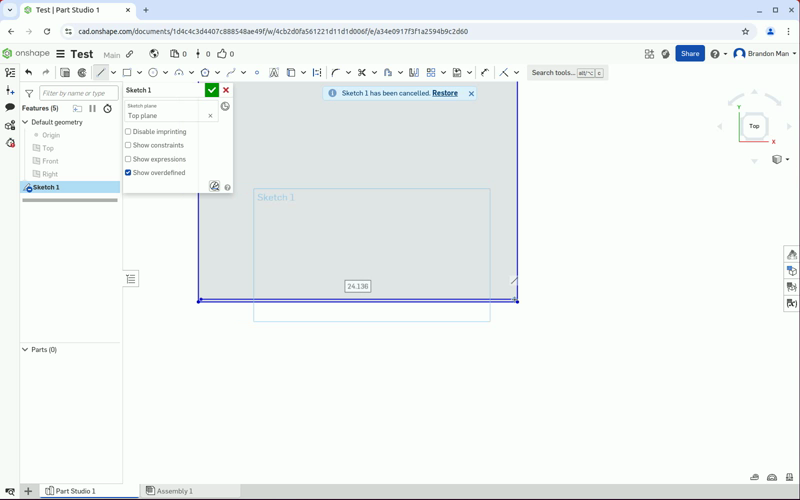
scroll(-6)
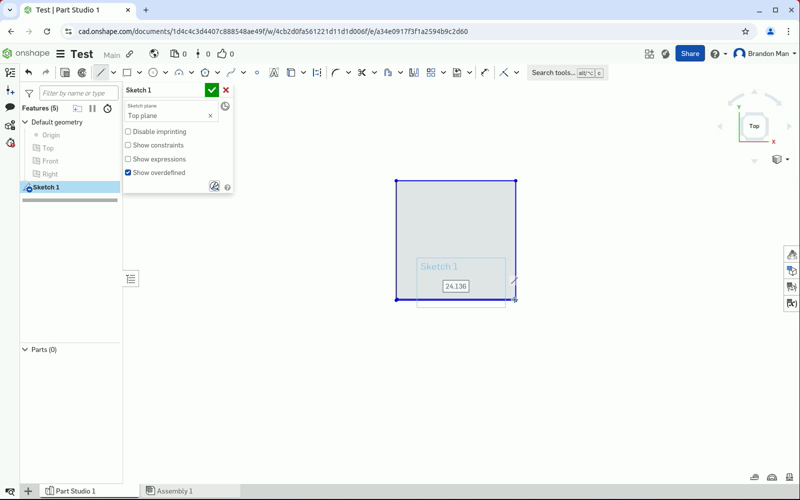
key_up(shift)
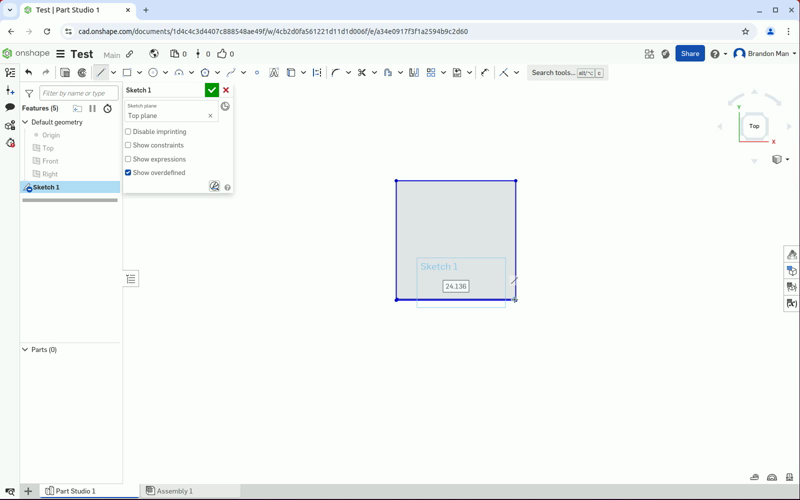
key_down(shift)
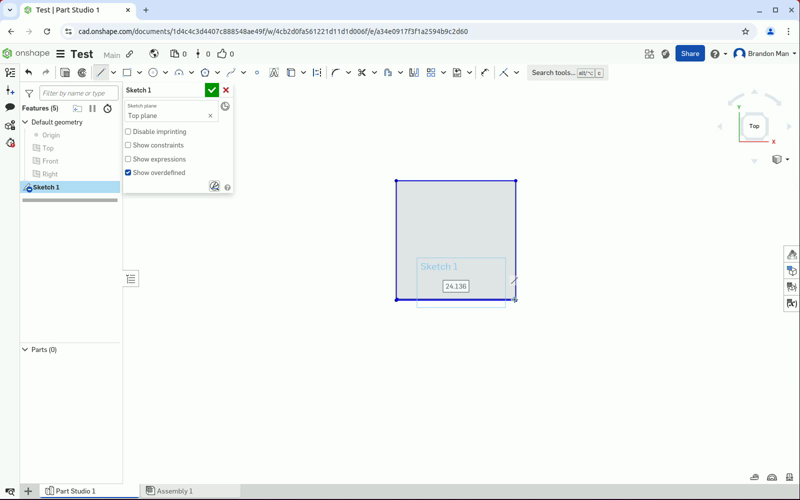
mouse_move(514, 182)
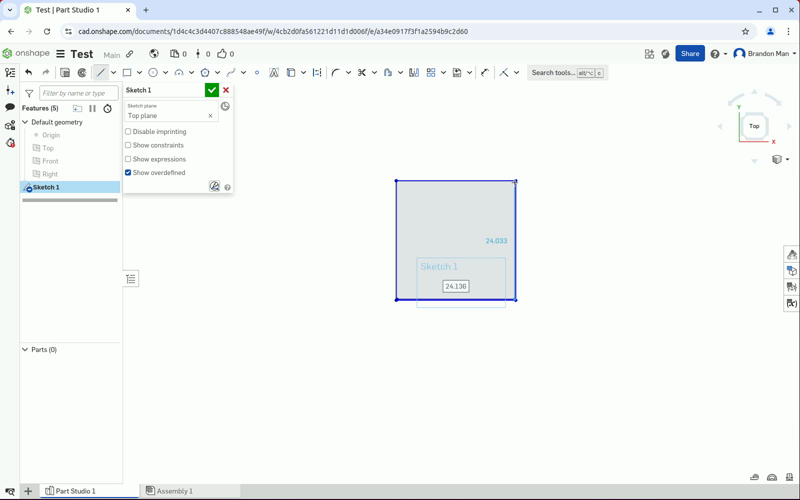
scroll(6)
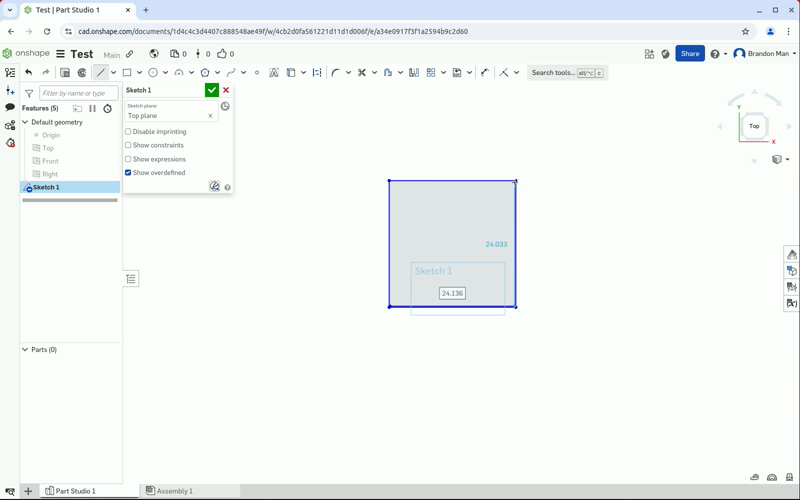
scroll(6)
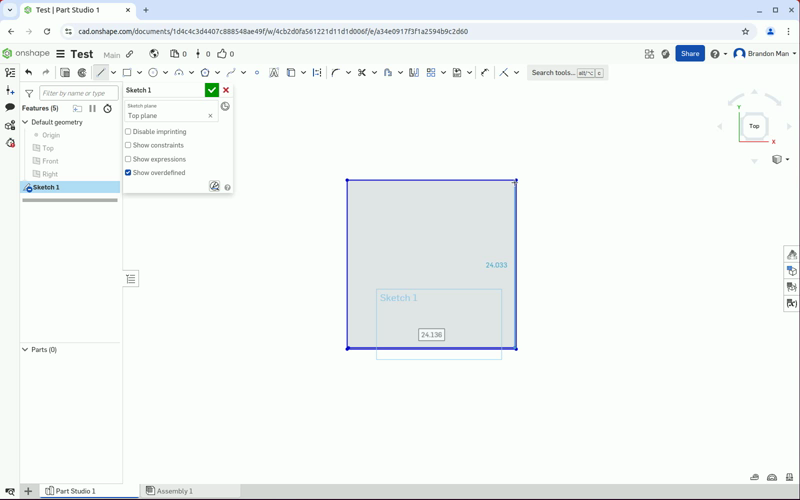
scroll(6)
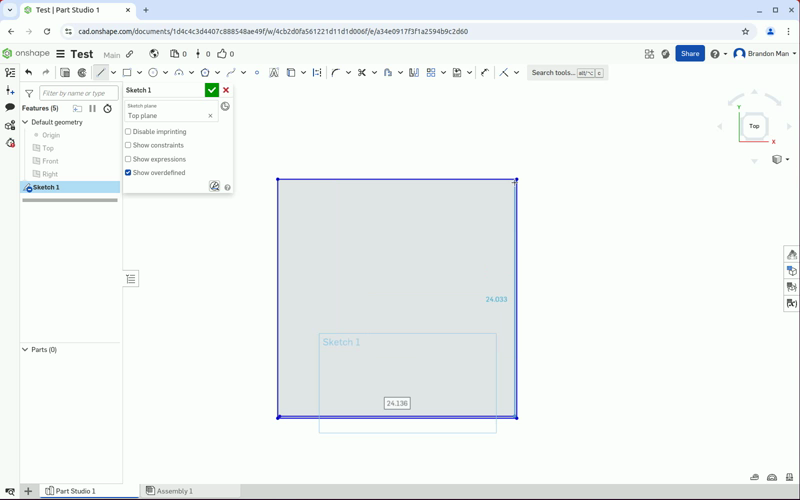
scroll(6)
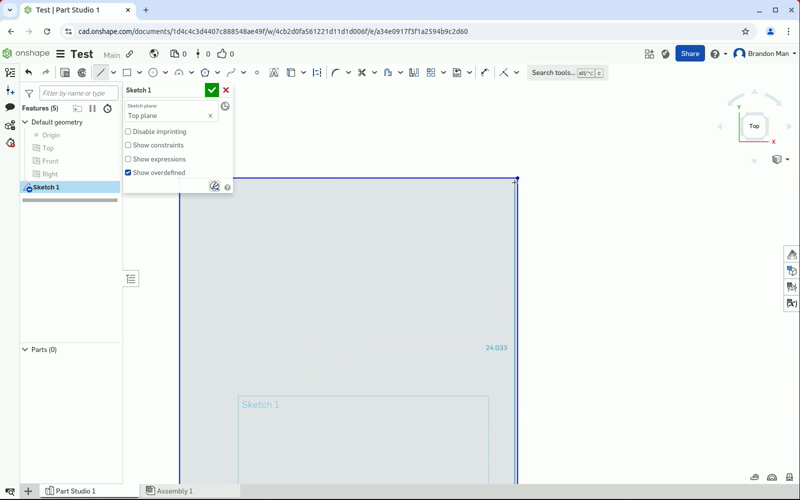
scroll(6)
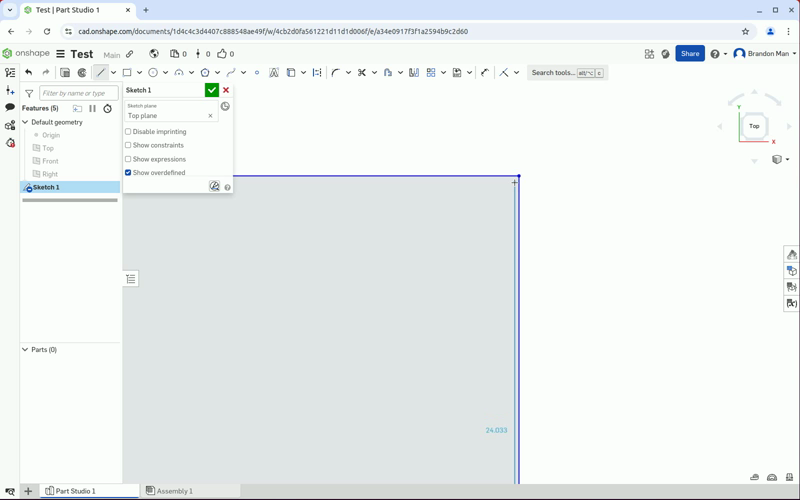
scroll(6)
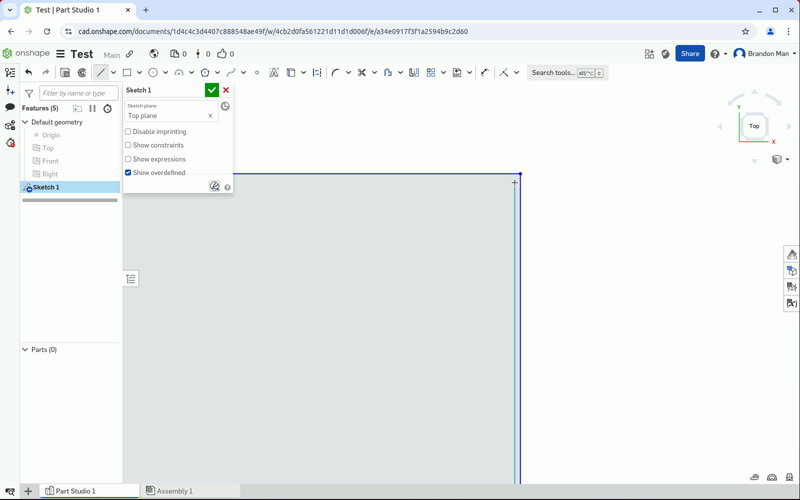
scroll(6)
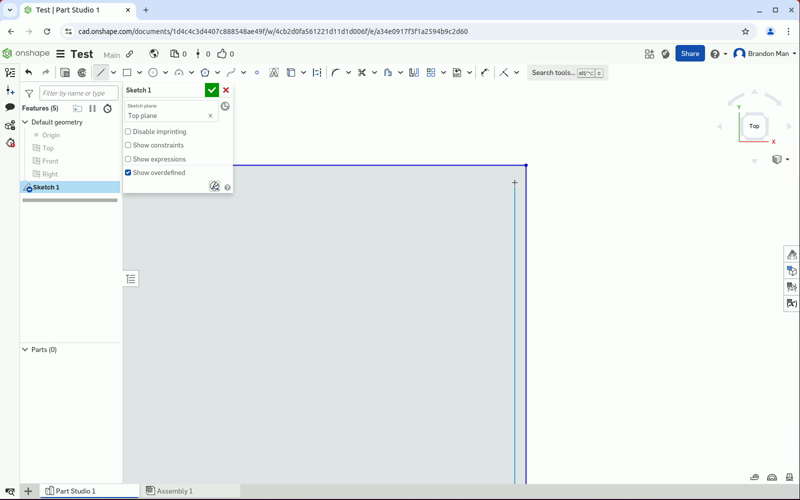
click(514, 182)
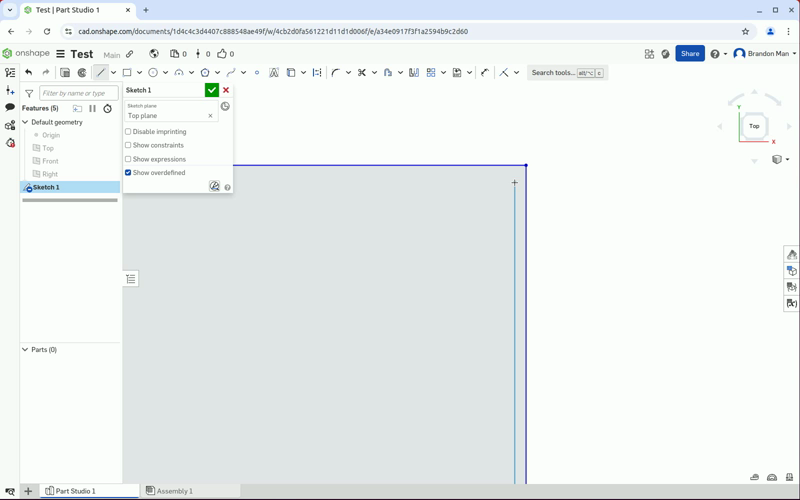
scroll(-6)
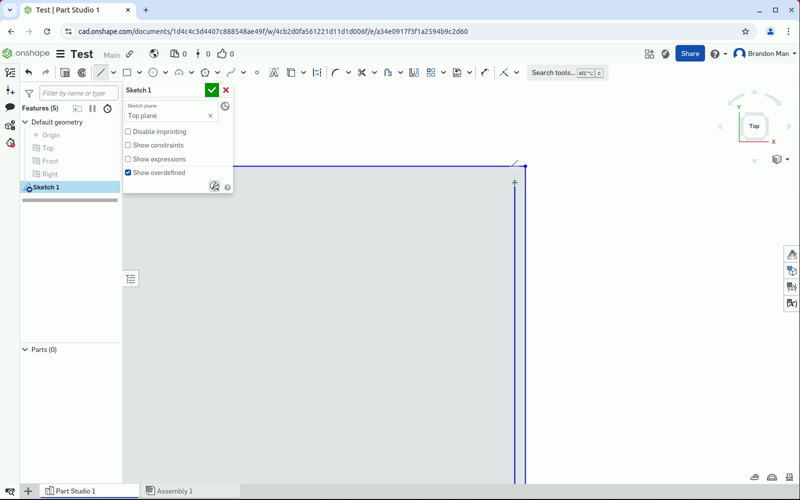
scroll(-6)
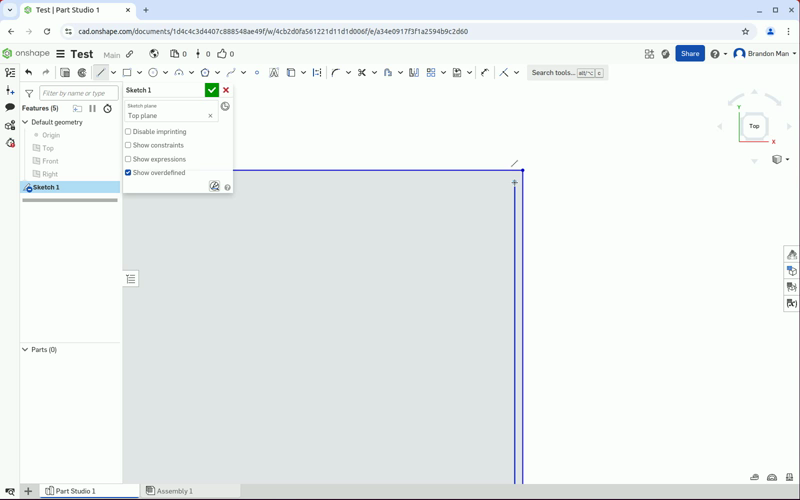
scroll(-6)
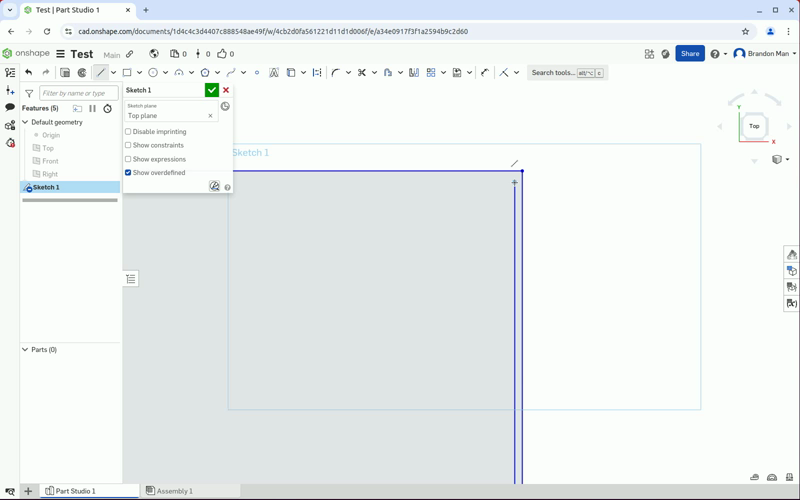
scroll(-6)
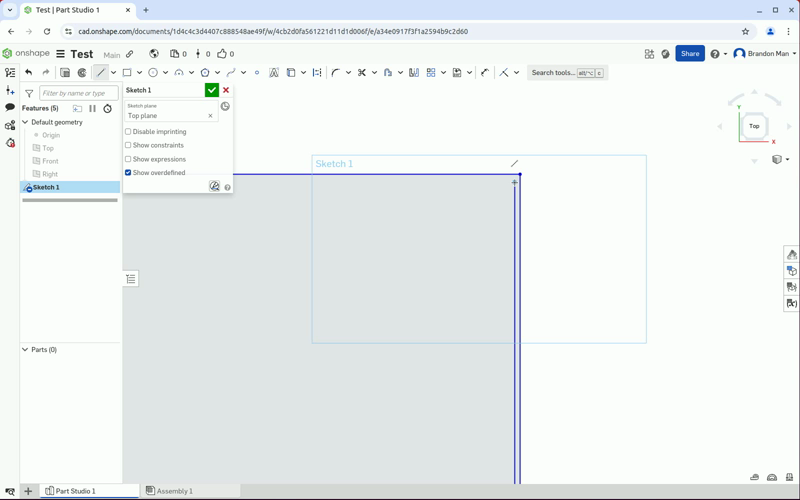
scroll(-6)
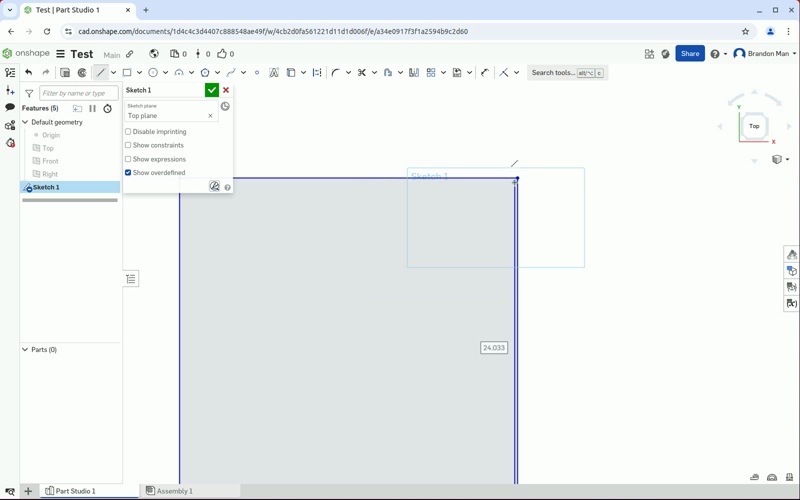
scroll(-6)
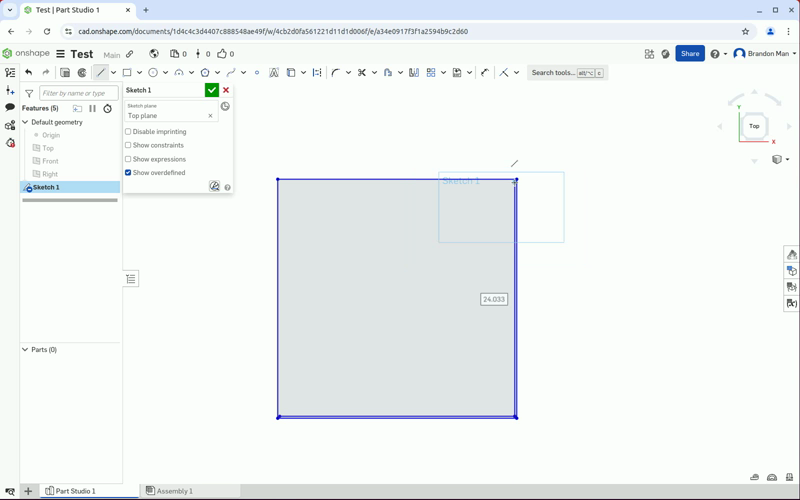
scroll(-6)
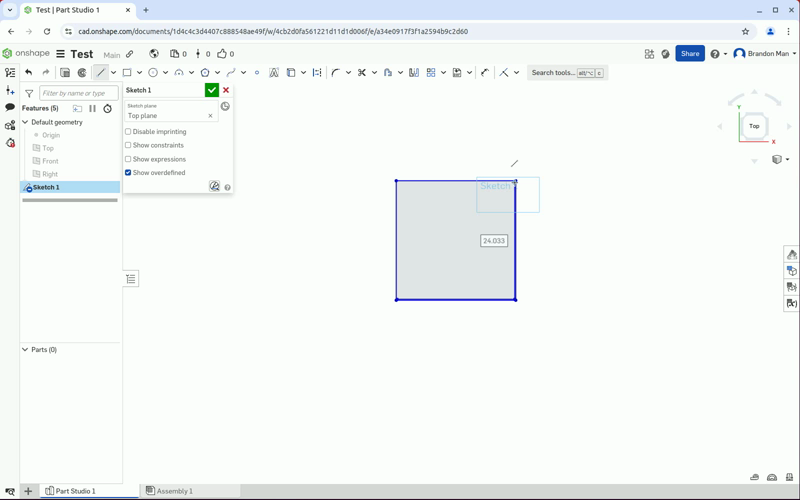
key_up(shift)
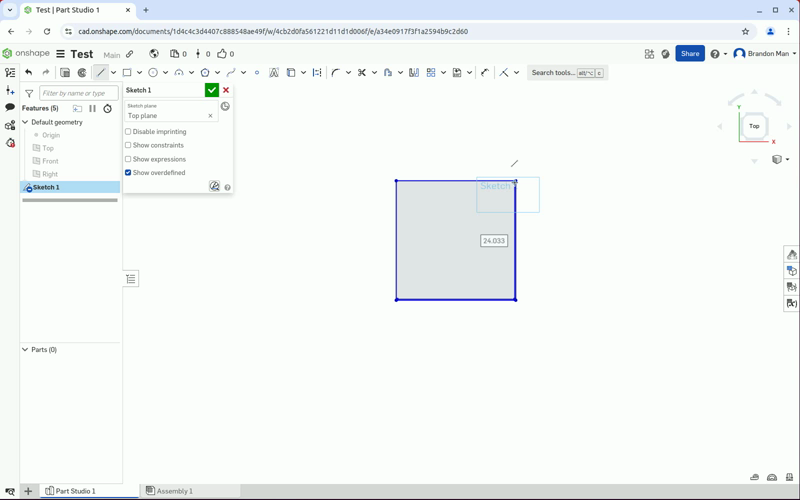
key_down(shift)
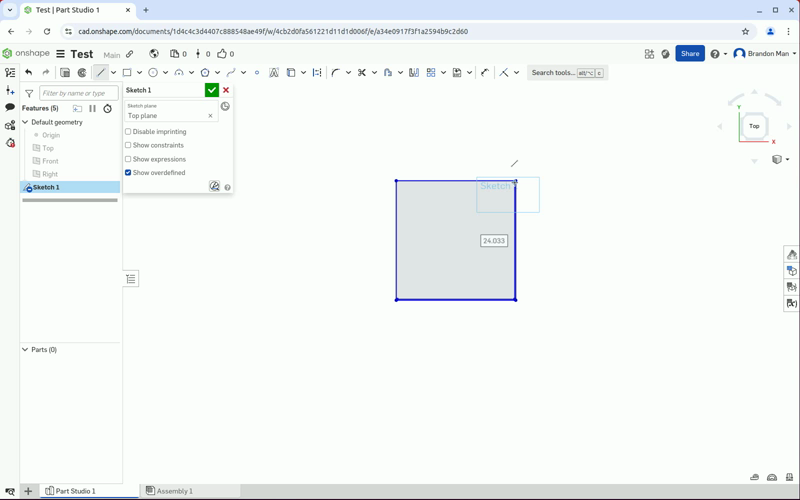
mouse_move(397, 182)
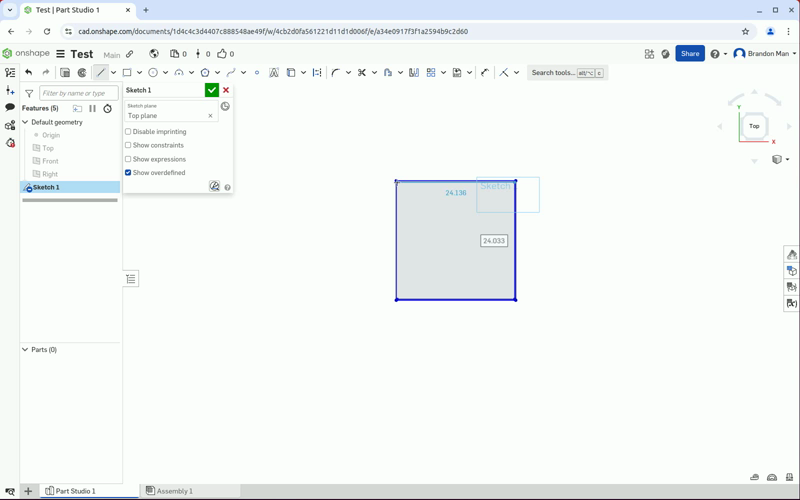
scroll(6)
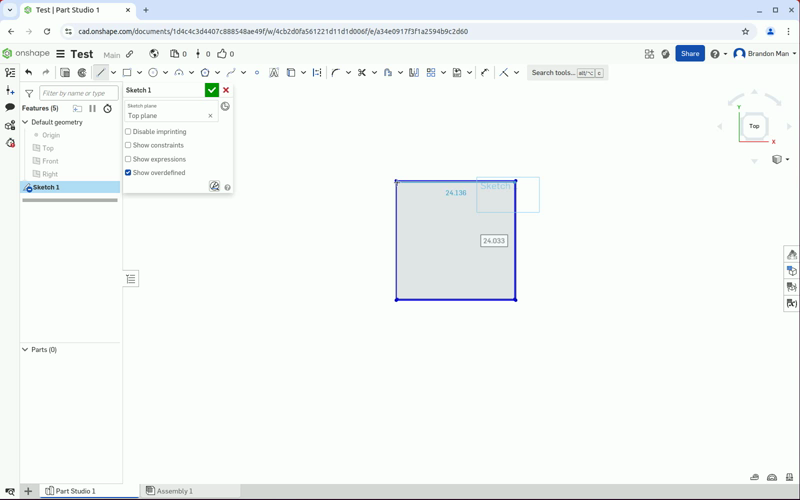
scroll(6)
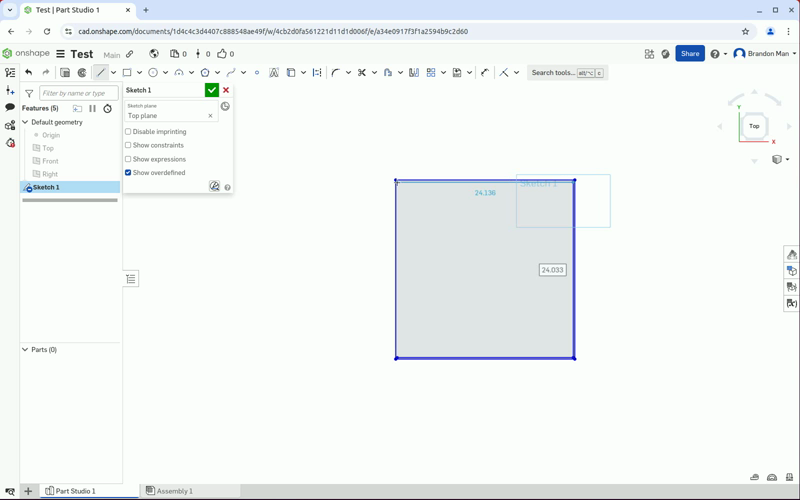
scroll(6)
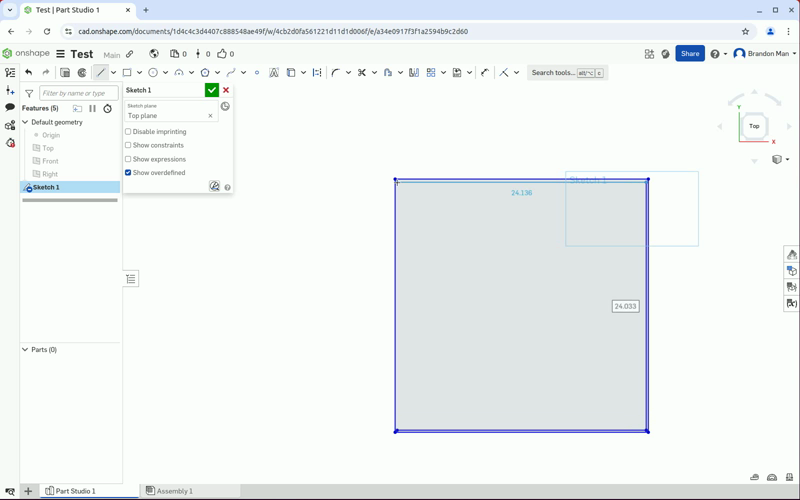
scroll(6)
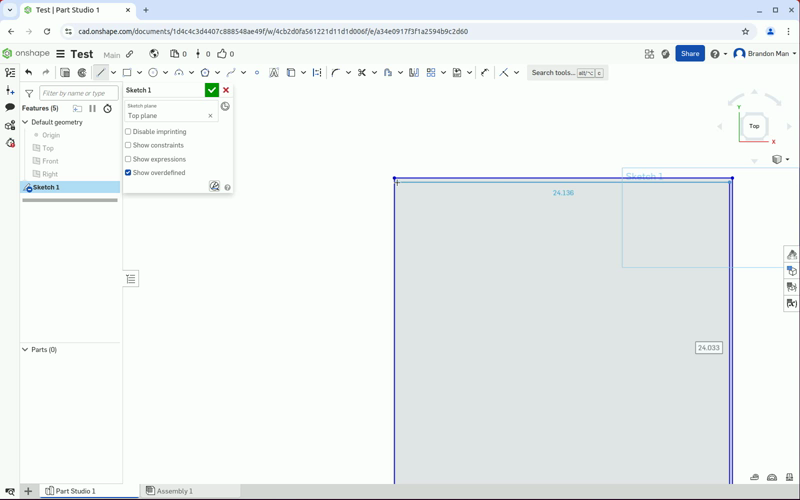
scroll(6)
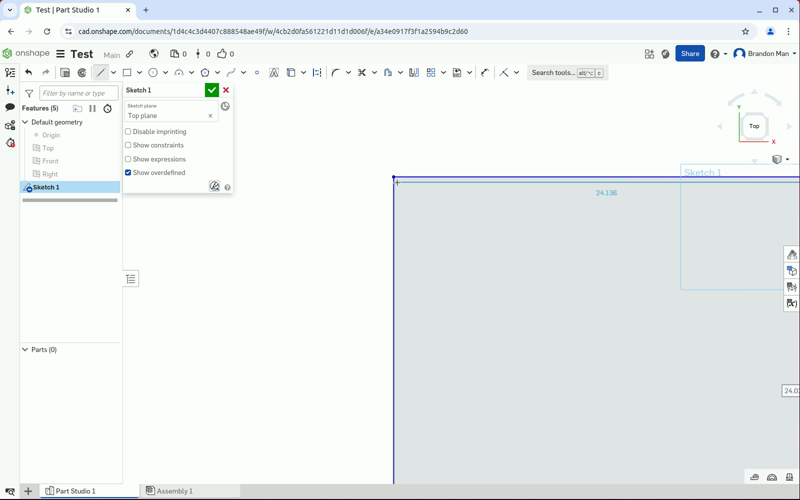
scroll(6)
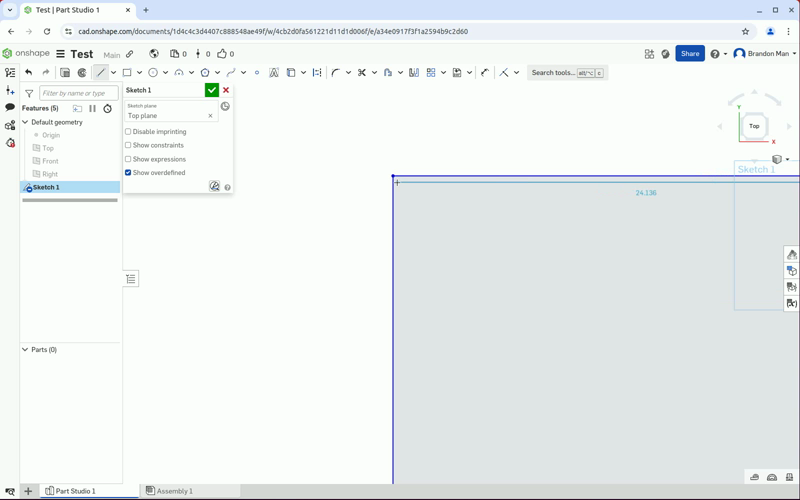
scroll(6)
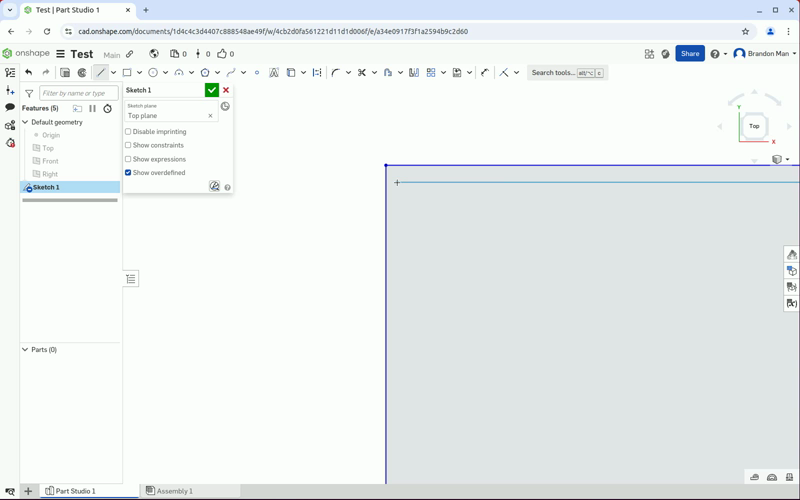
click(397, 182)
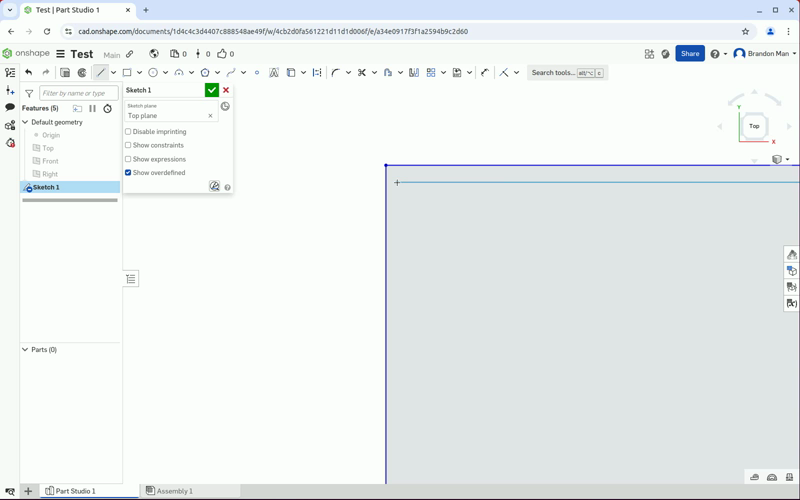
scroll(-6)
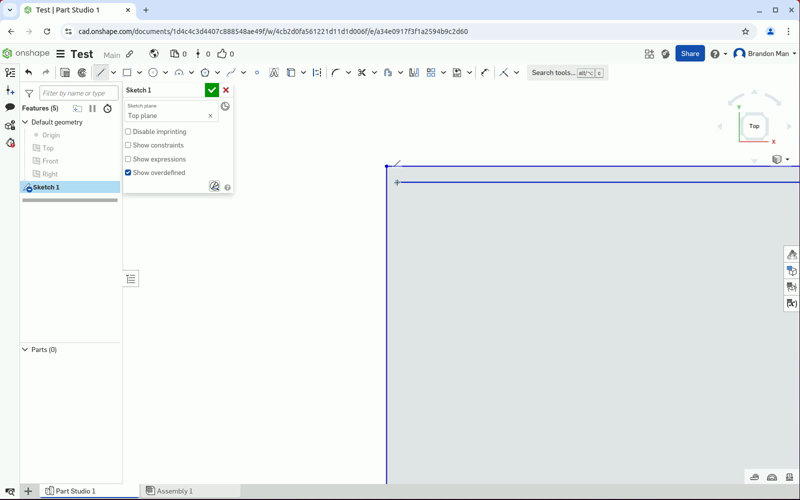
scroll(-6)
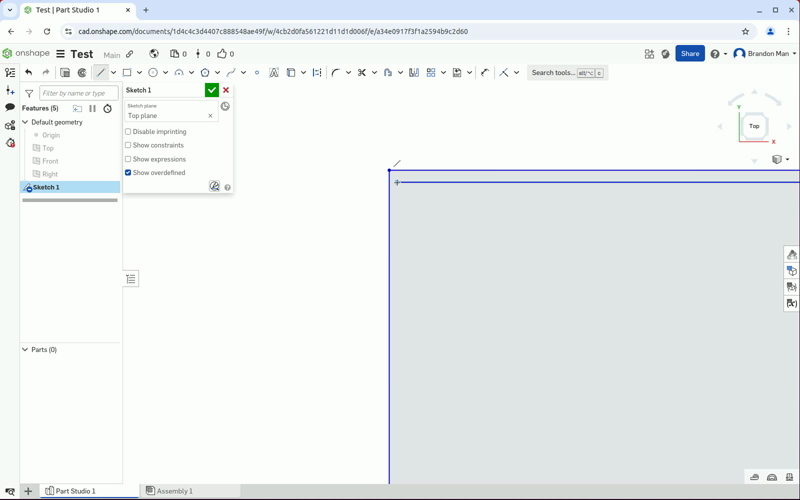
scroll(-6)
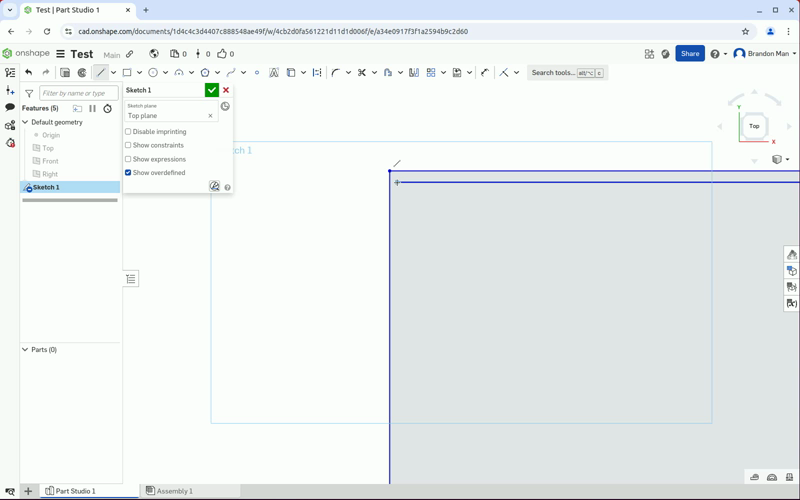
scroll(-6)
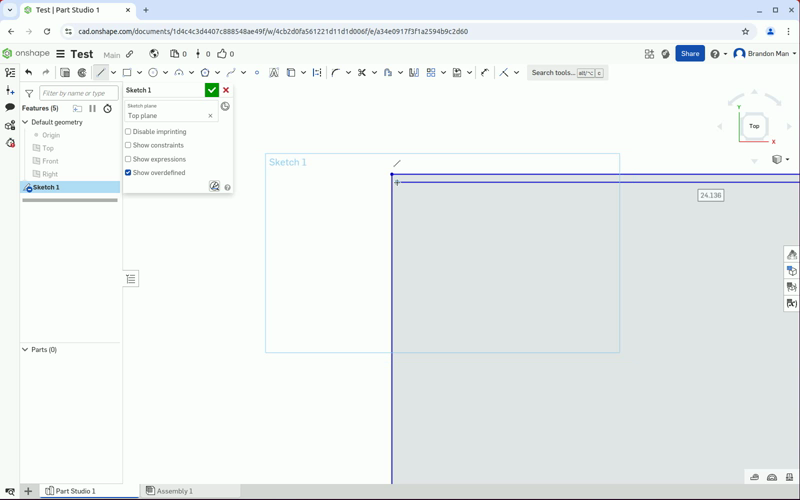
scroll(-6)
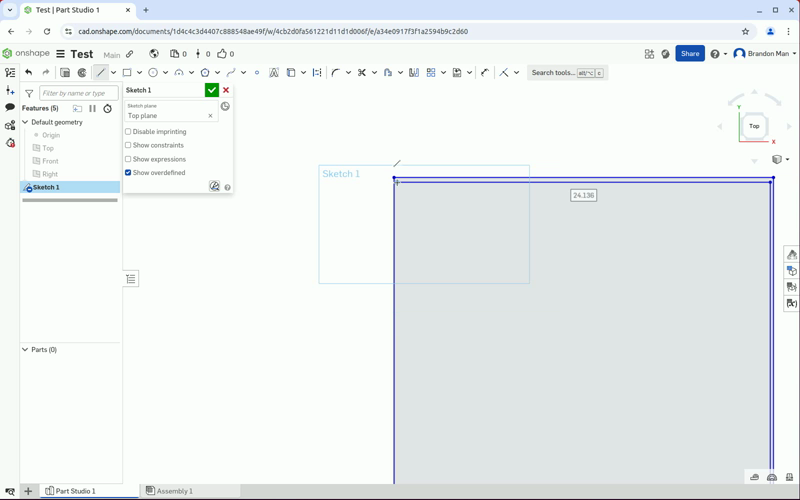
scroll(-6)
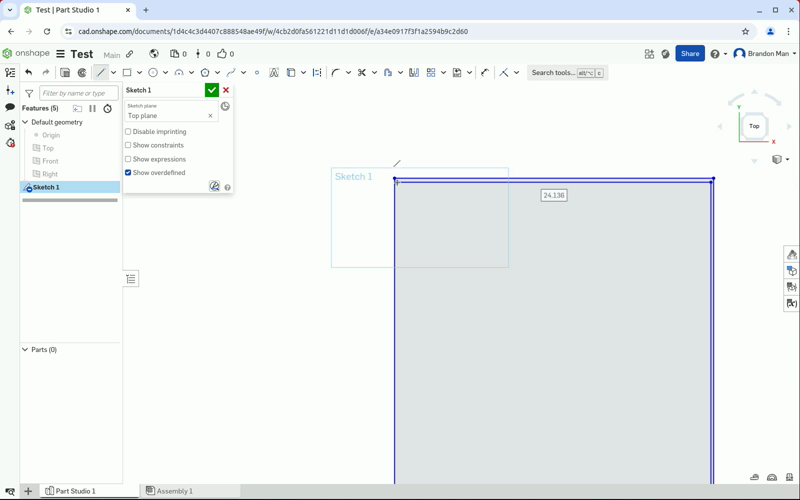
scroll(-6)
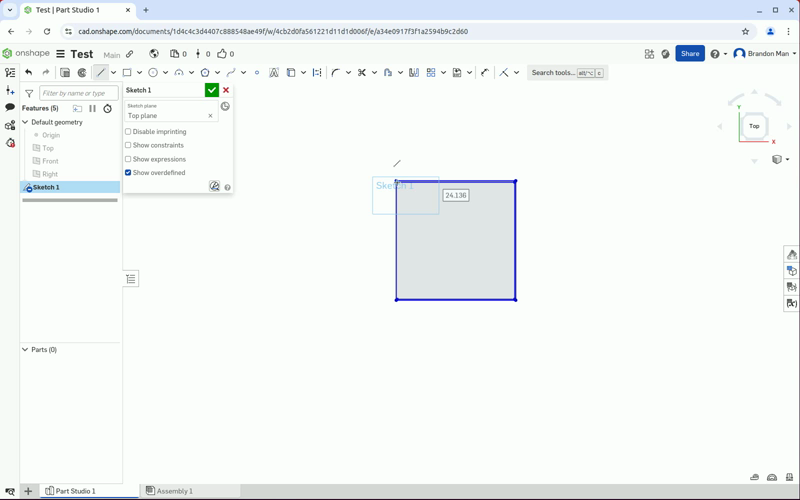
key_up(shift)
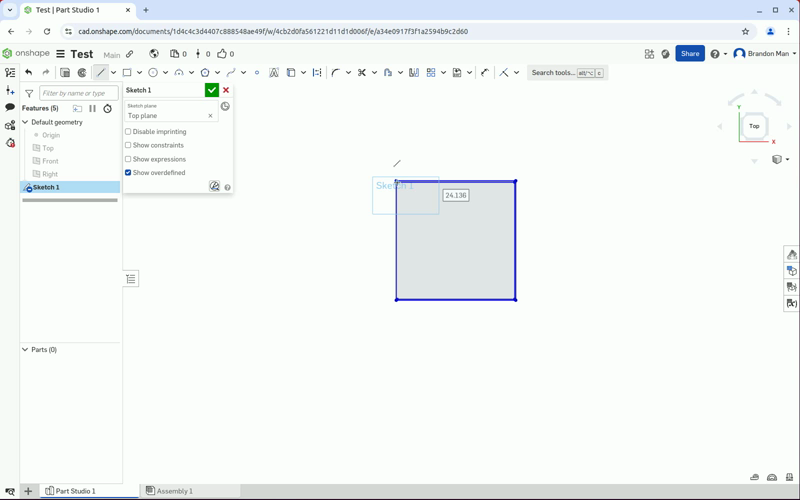
key_down(shift)
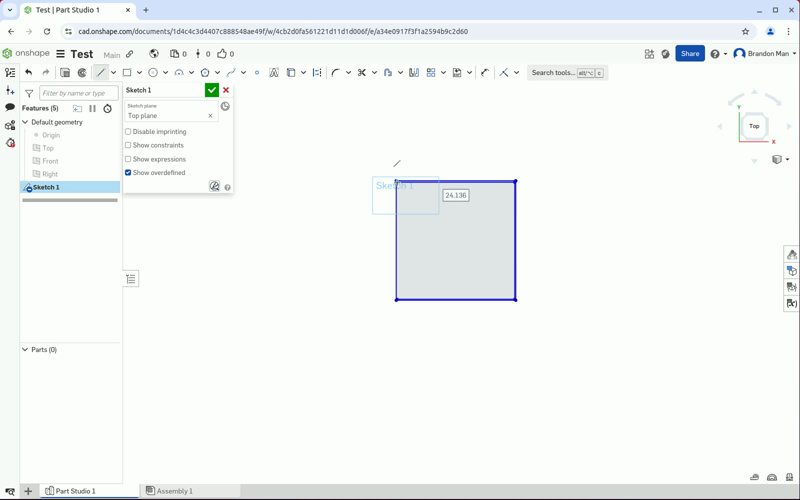
mouse_move(397, 299)
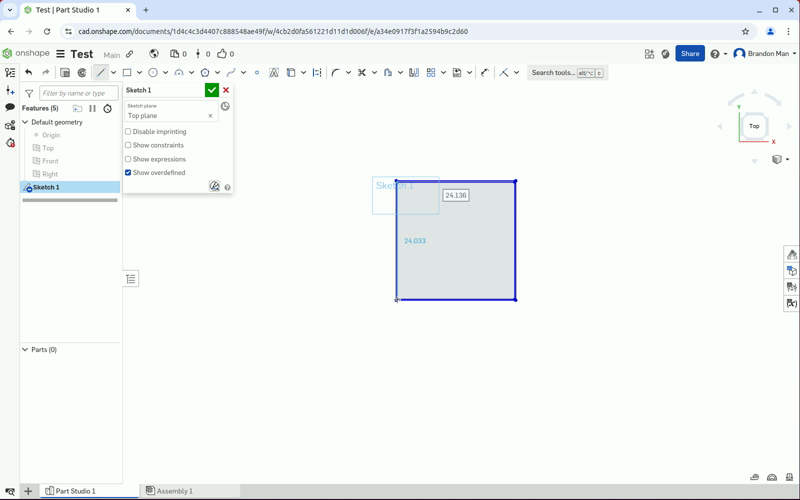
scroll(6)
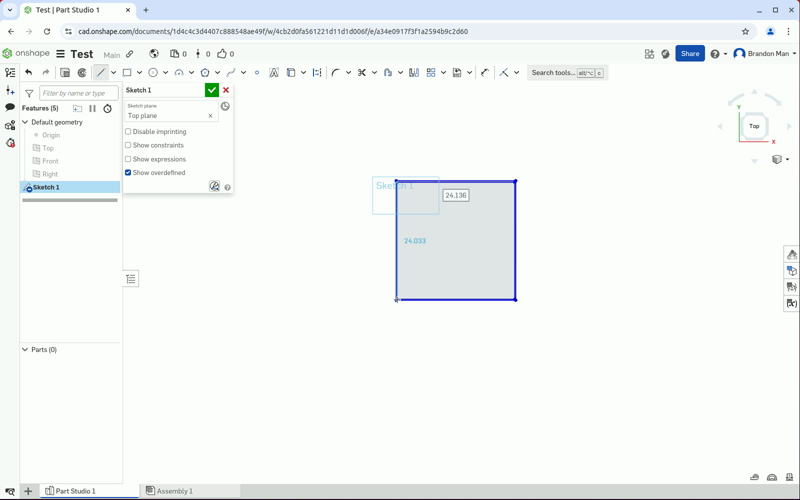
scroll(6)
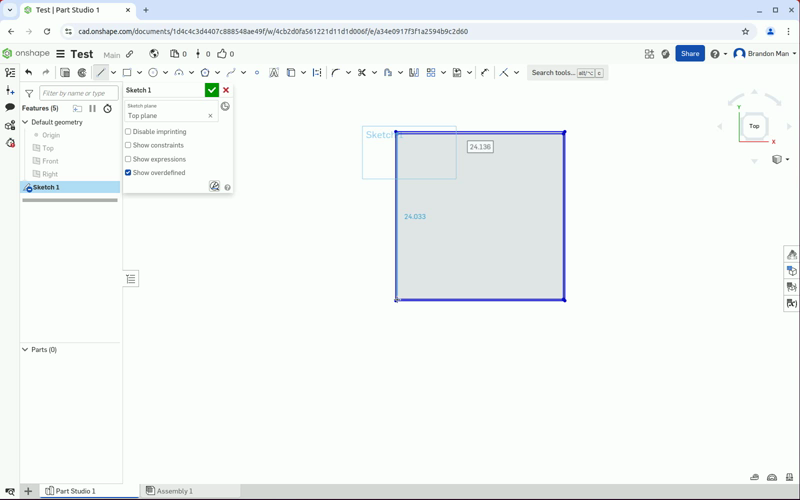
scroll(6)
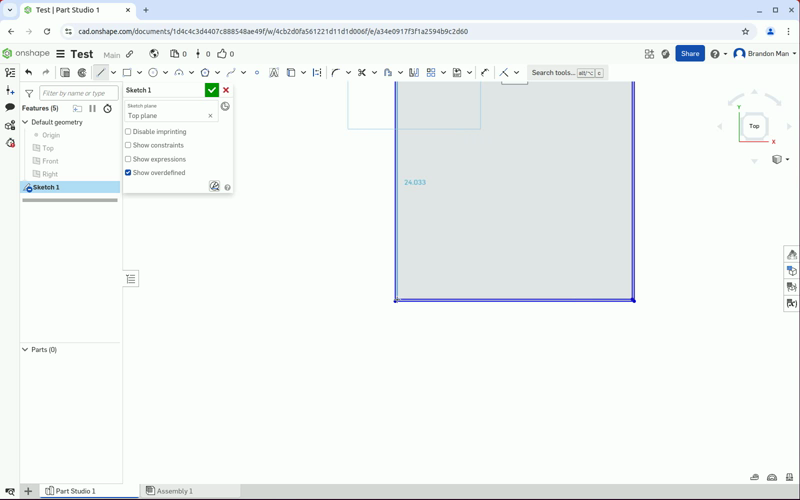
scroll(6)
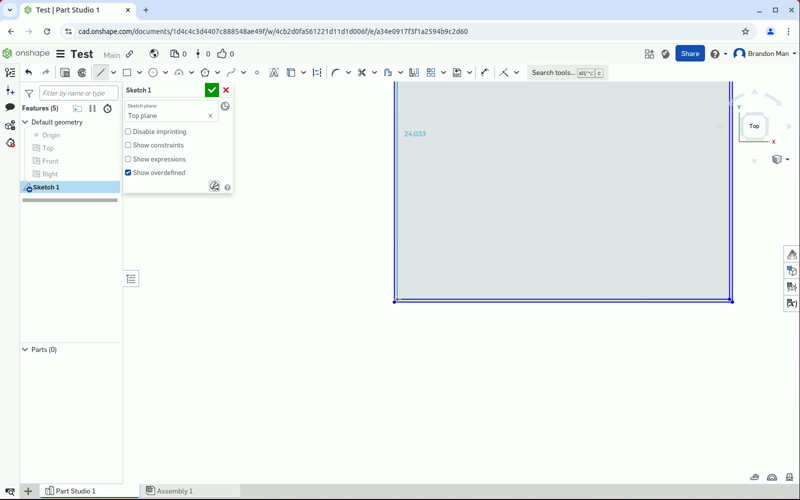
scroll(6)
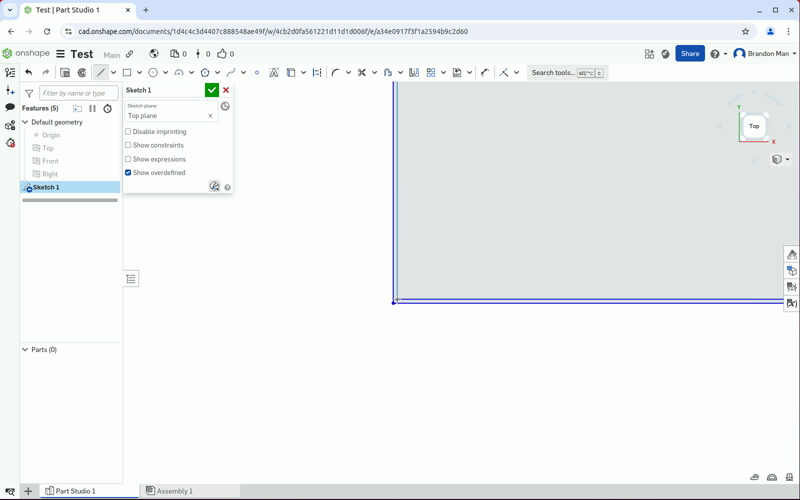
scroll(6)
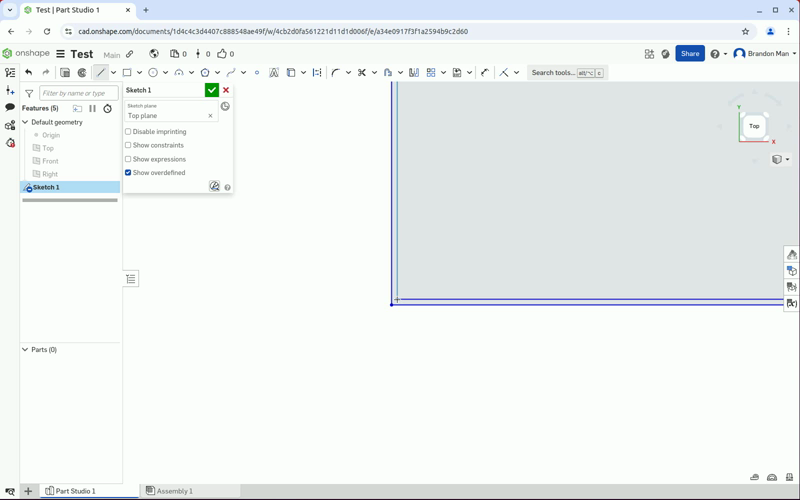
scroll(6)
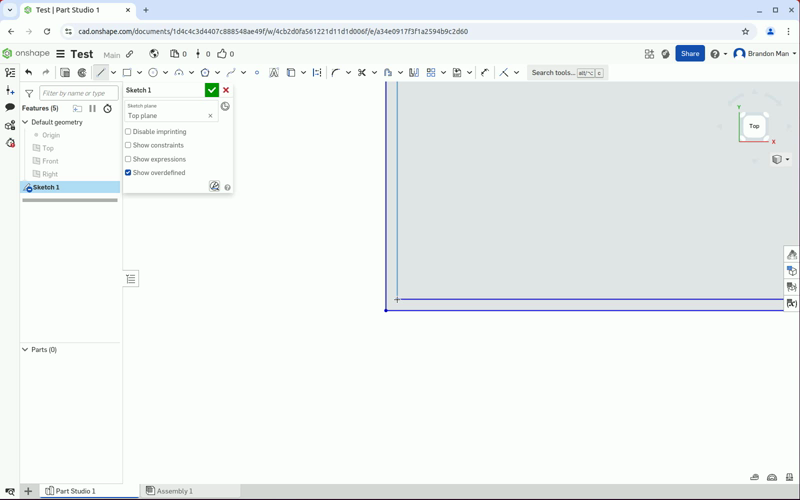
key_up(shift)
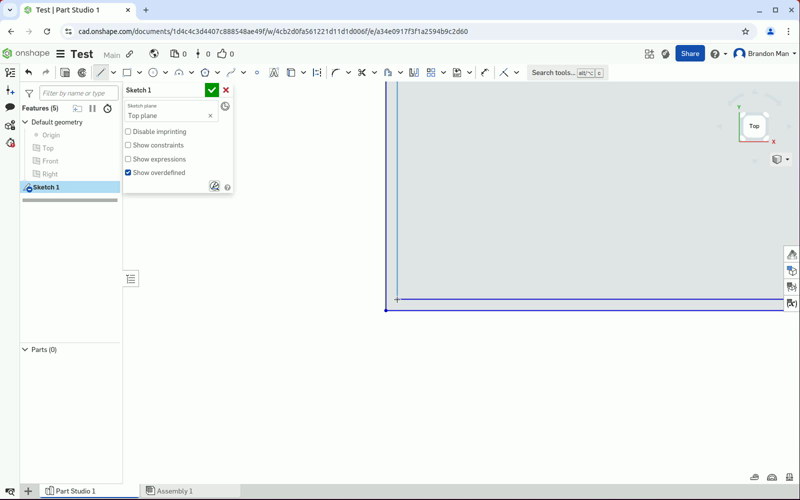
click(397, 299)
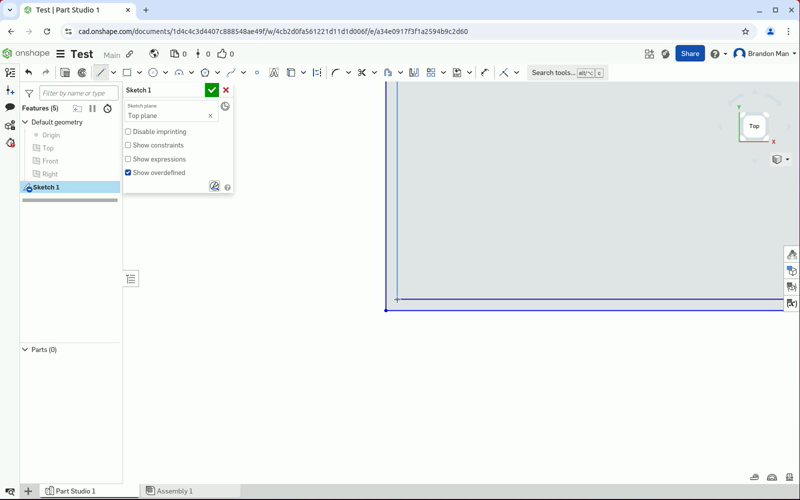
scroll(-6)
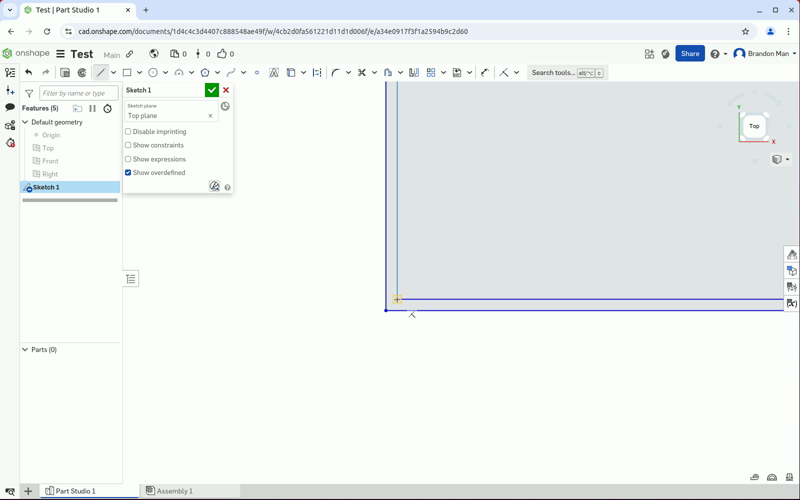
scroll(-6)
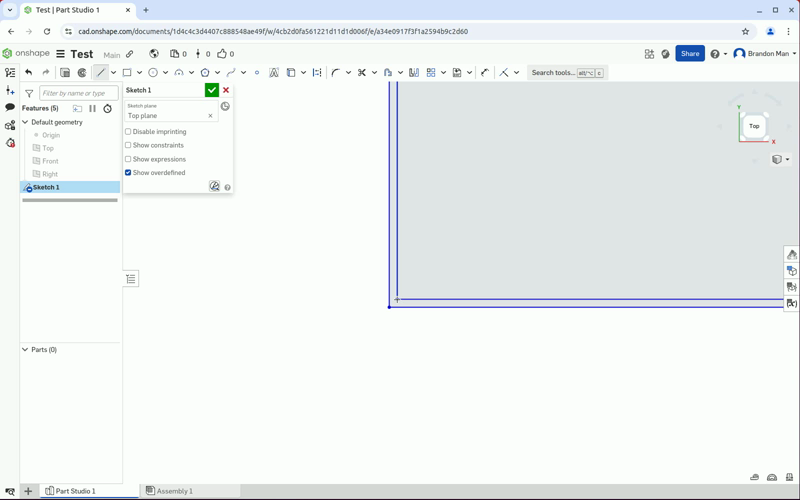
scroll(-6)
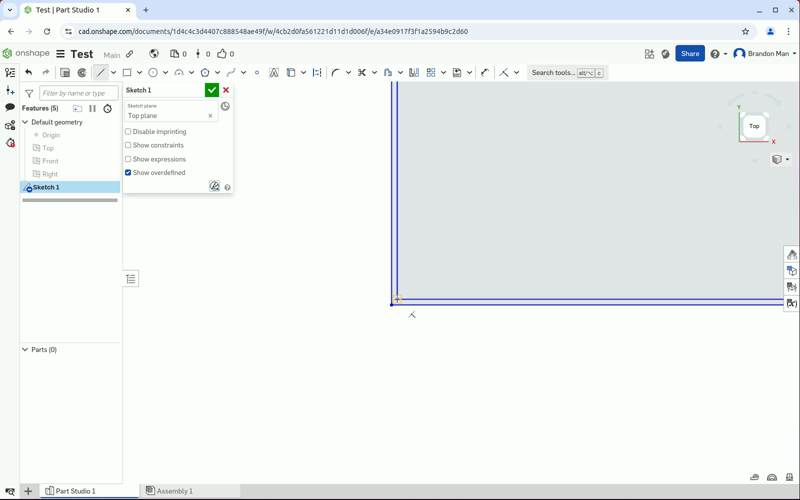
scroll(-6)
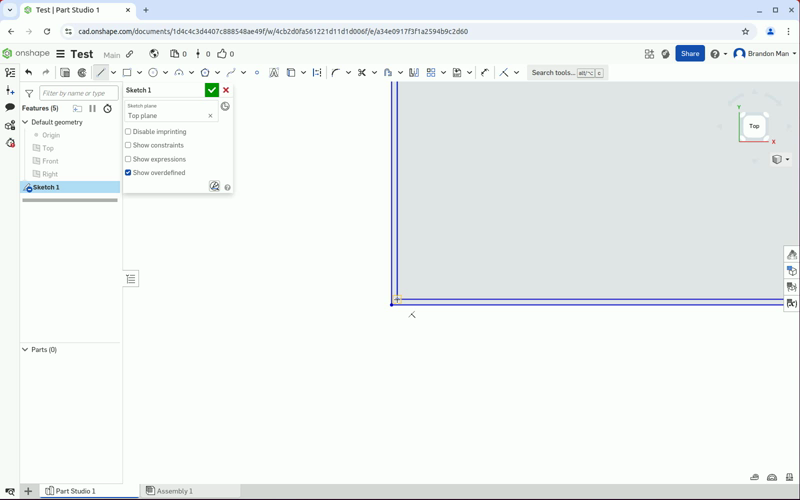
scroll(-6)
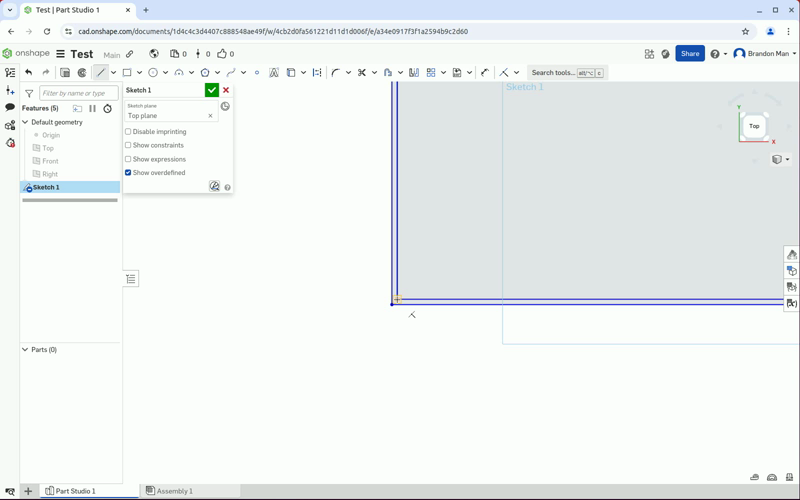
scroll(-6)
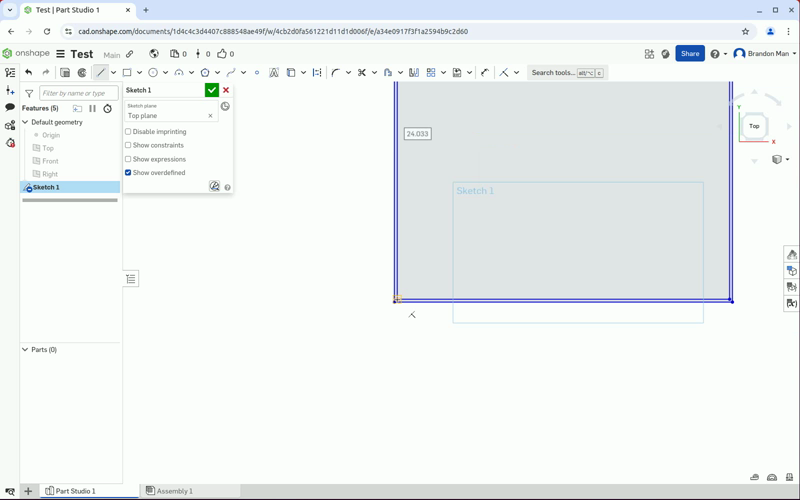
scroll(-6)
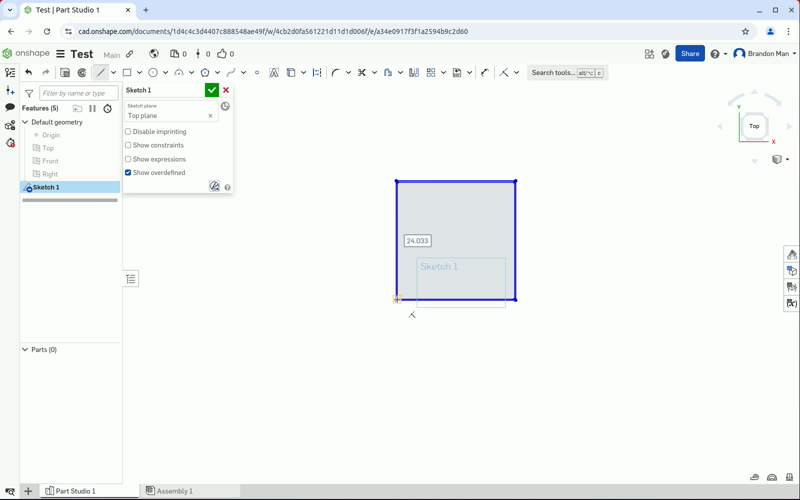
key(esc)
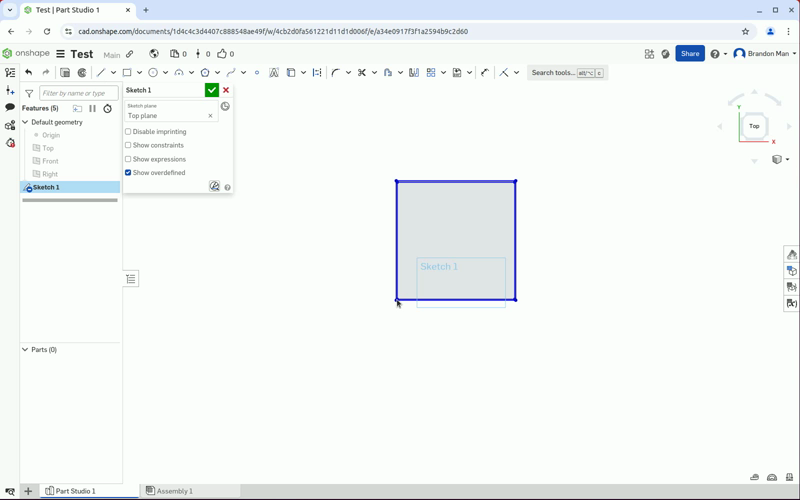
mouse_move(396, 245)
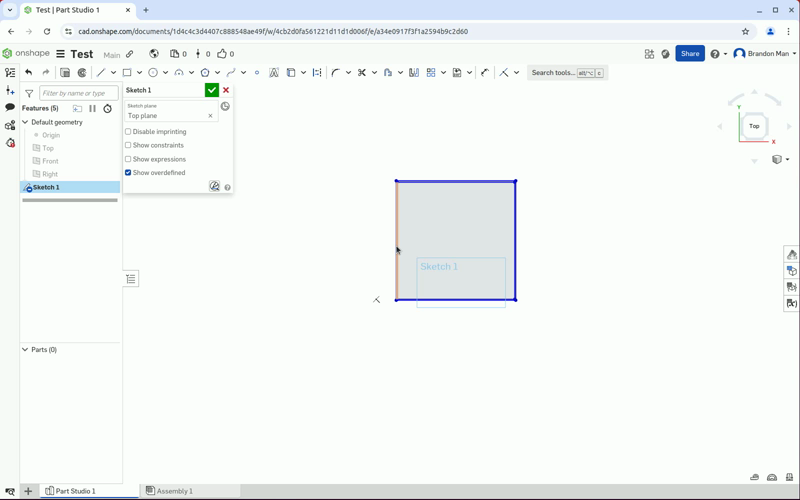
scroll(6)
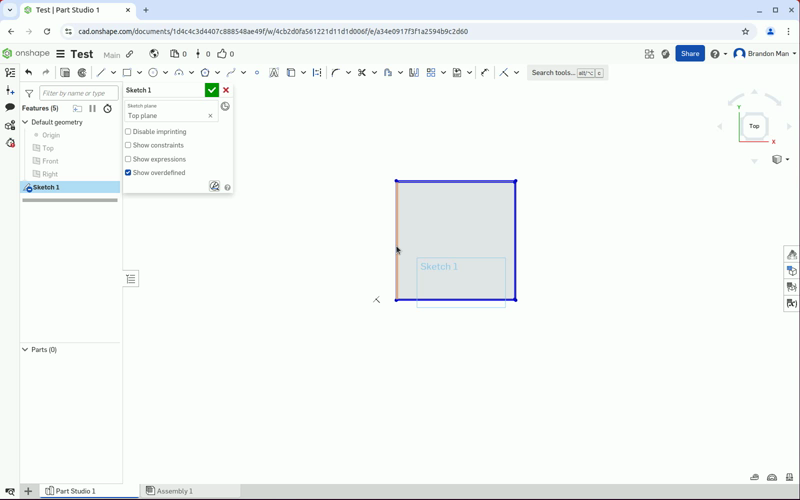
scroll(6)
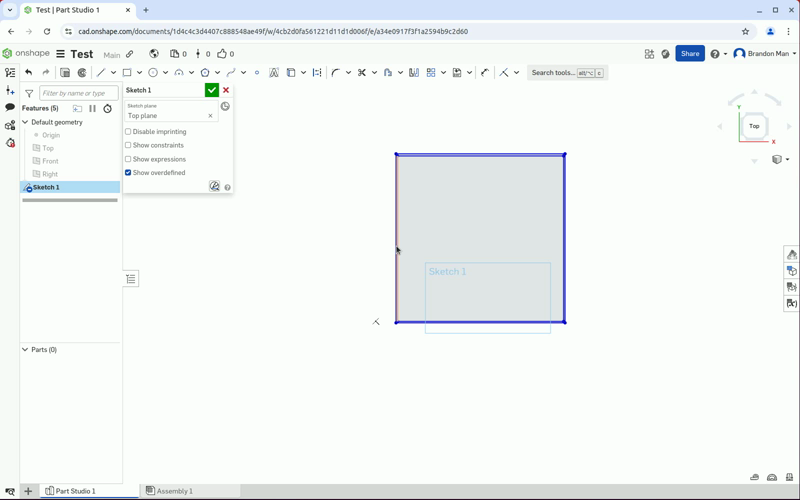
scroll(6)
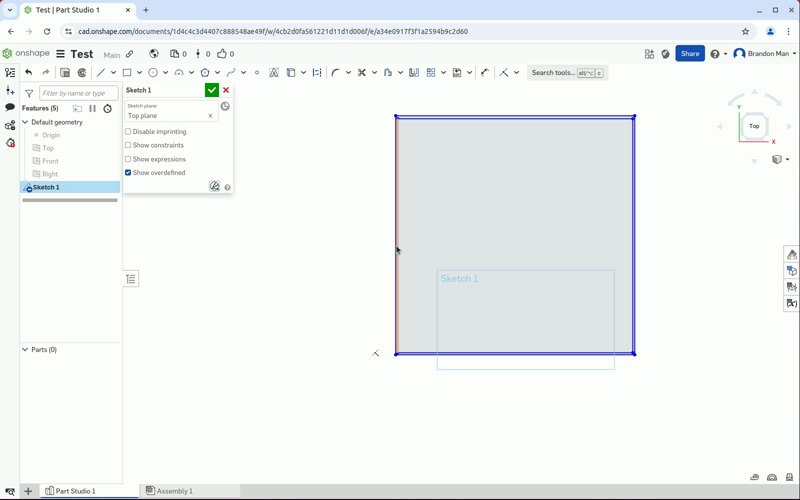
scroll(6)
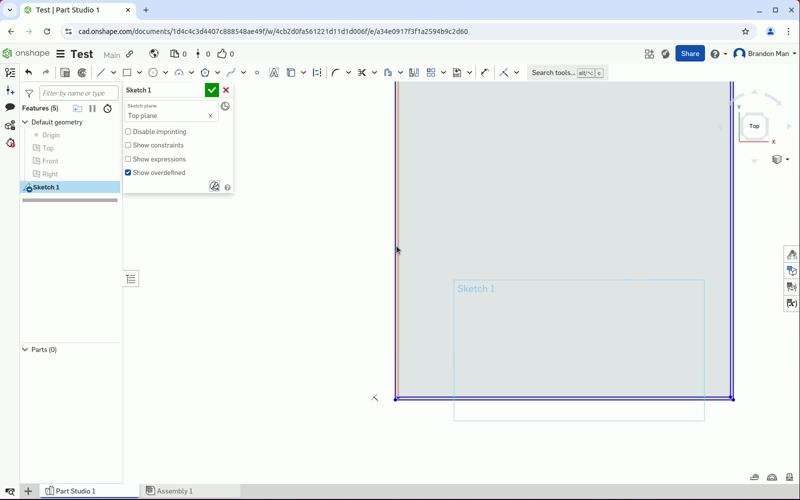
scroll(6)
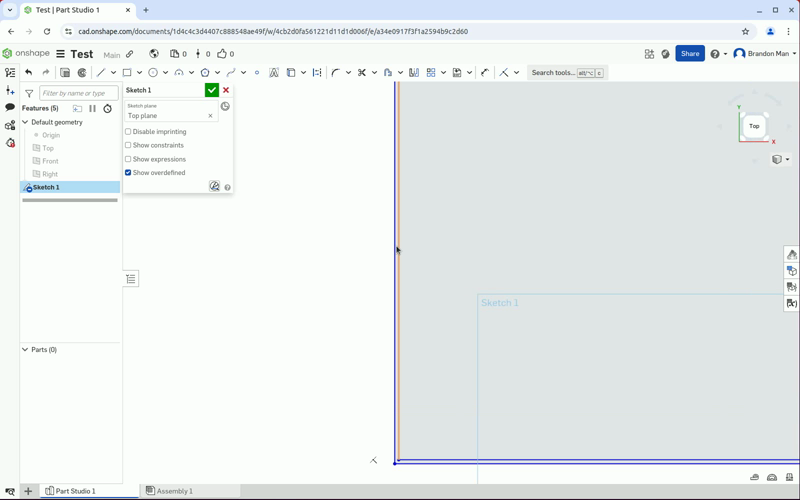
scroll(6)
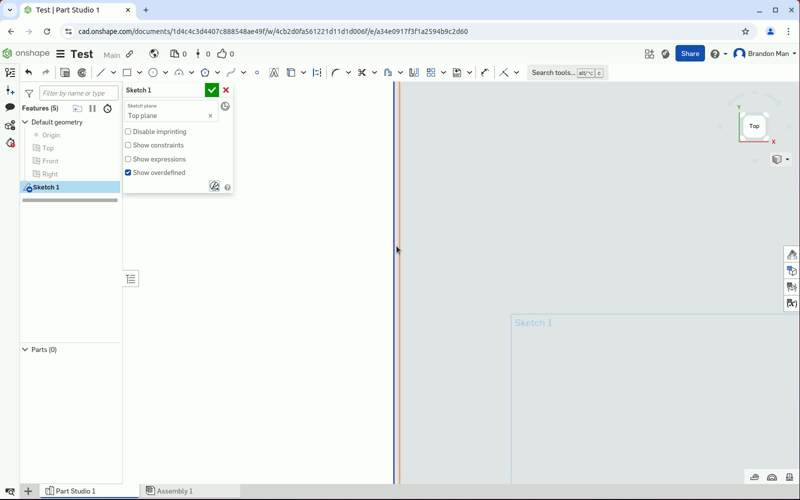
scroll(6)
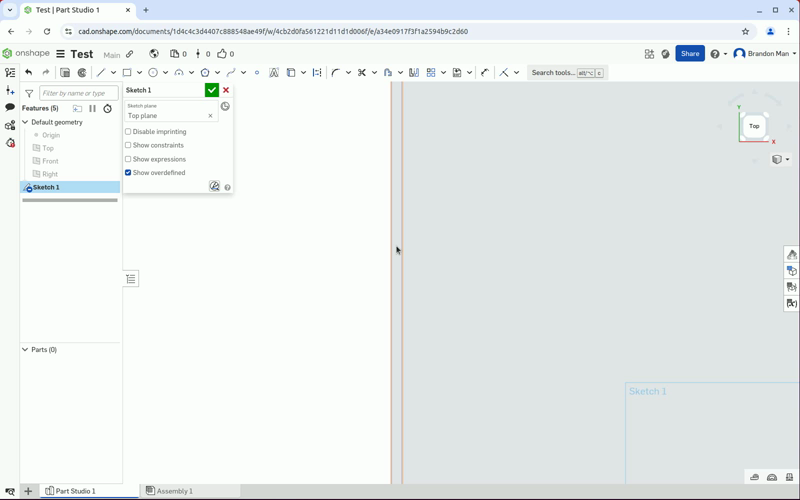
click(396, 245)
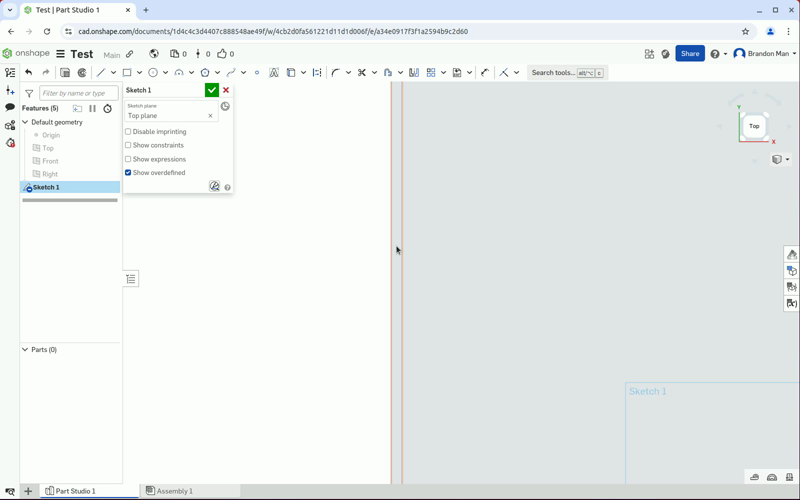
scroll(-6)
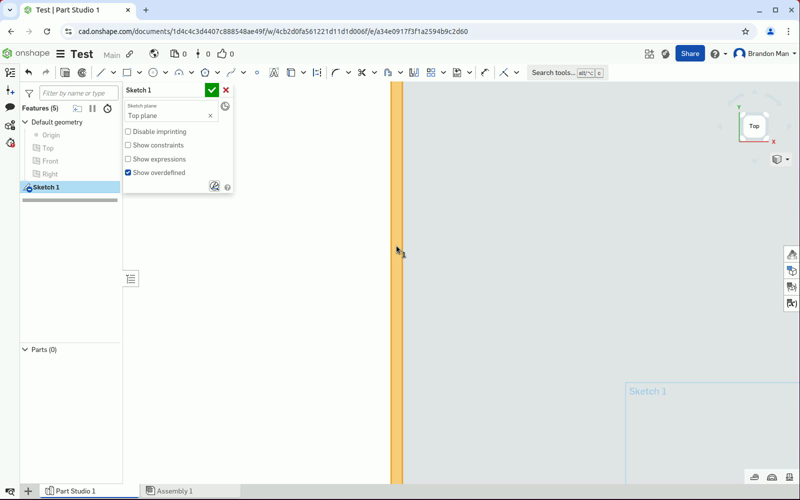
scroll(-6)
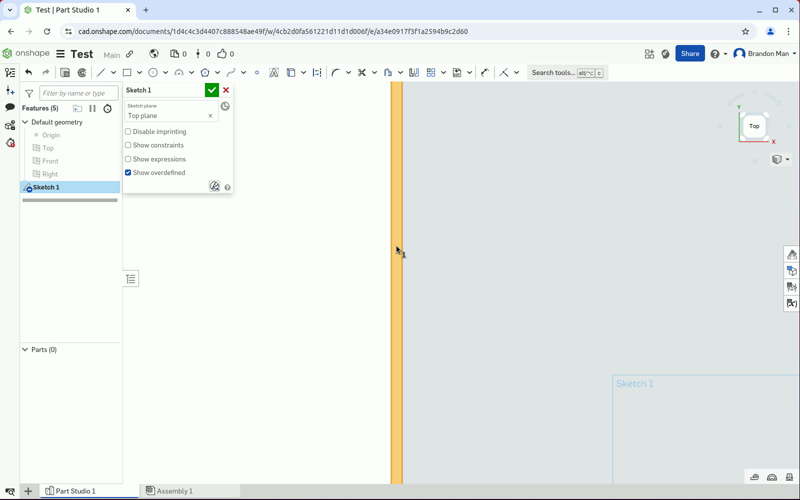
scroll(-6)
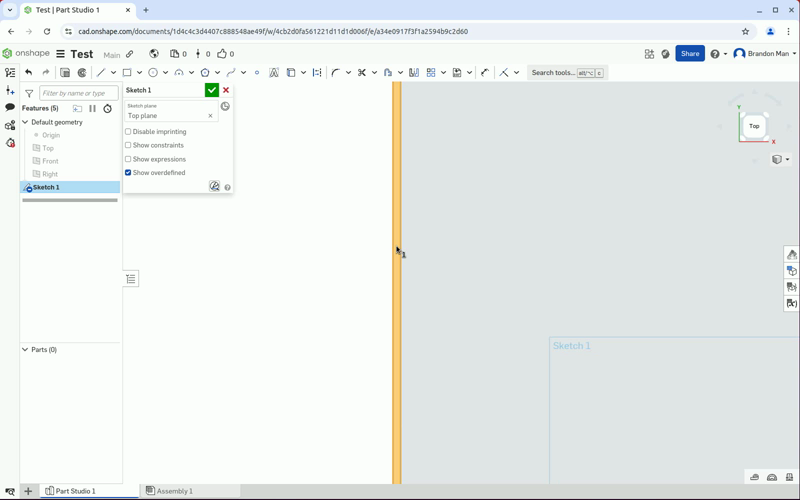
scroll(-6)
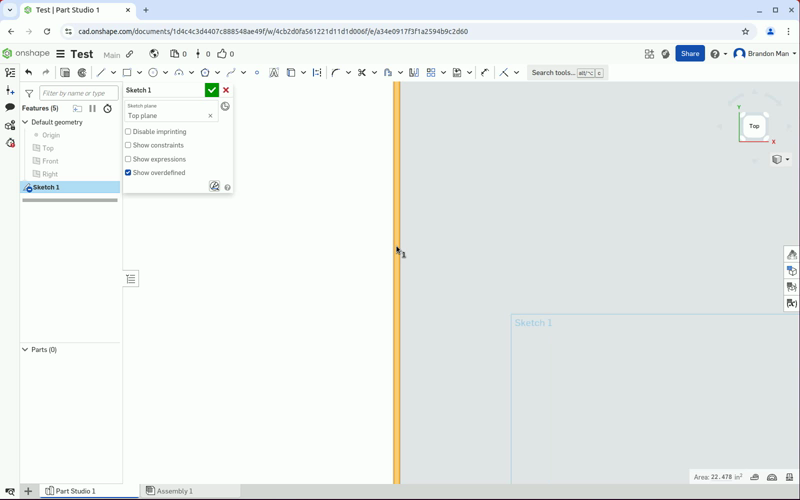
scroll(-6)
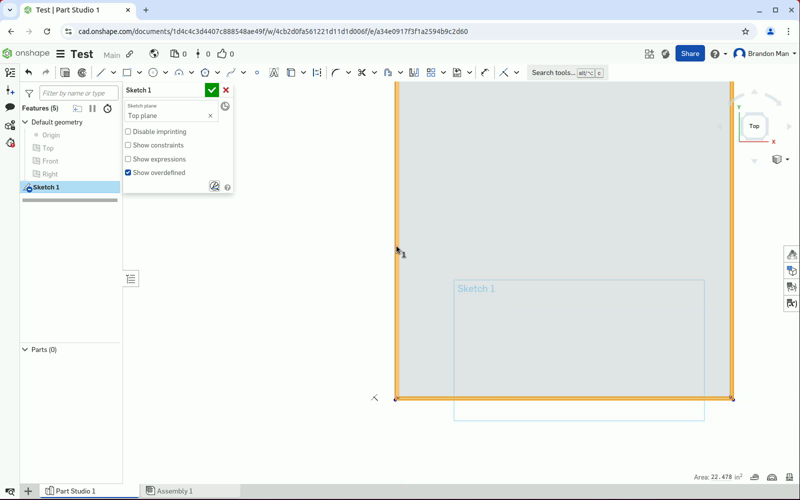
scroll(-6)
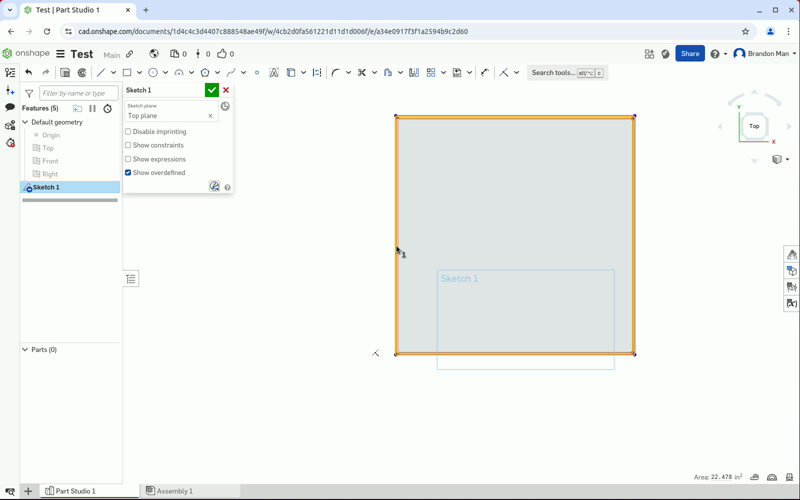
scroll(-6)
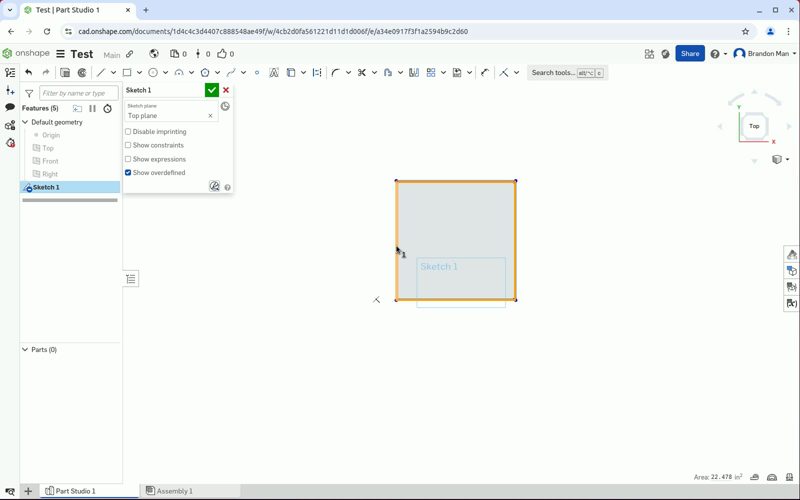
mouse_move(73, 352)
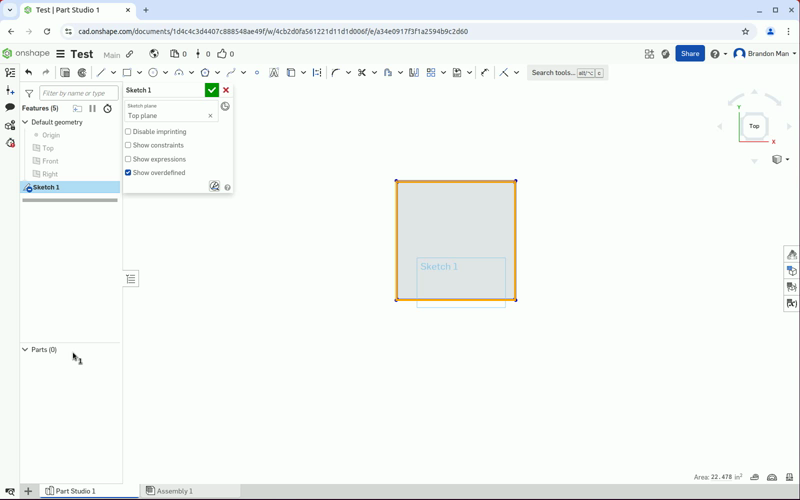
key(shift+y)
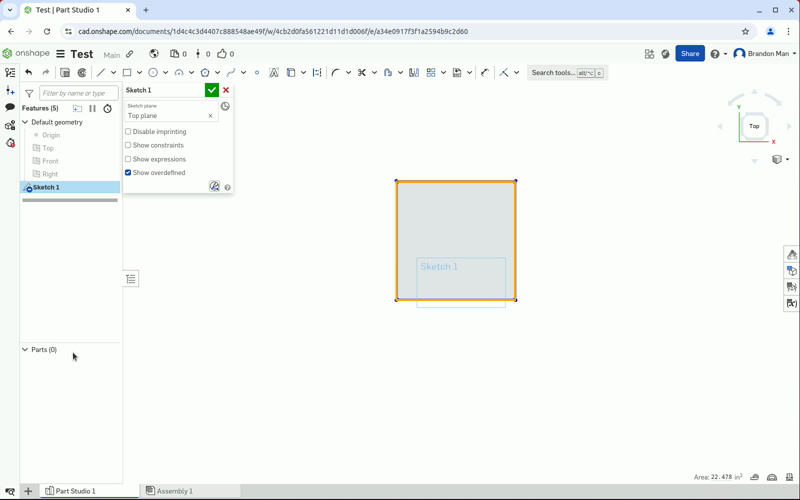
key(shift+e)
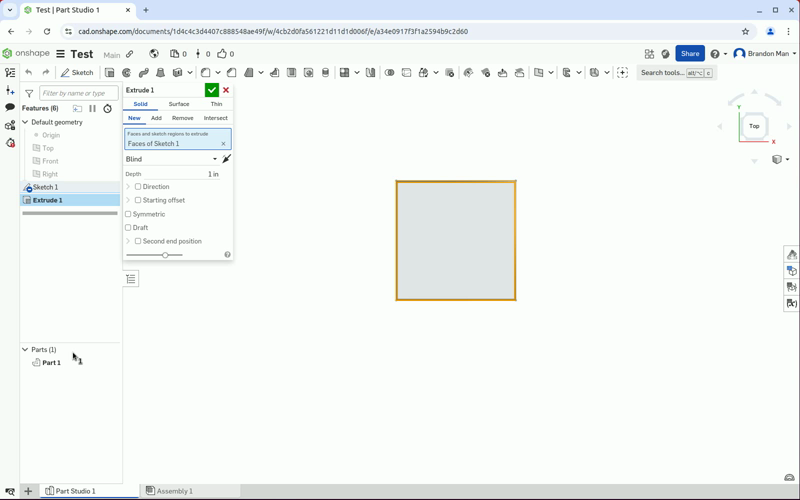
mouse_move(143, 106)
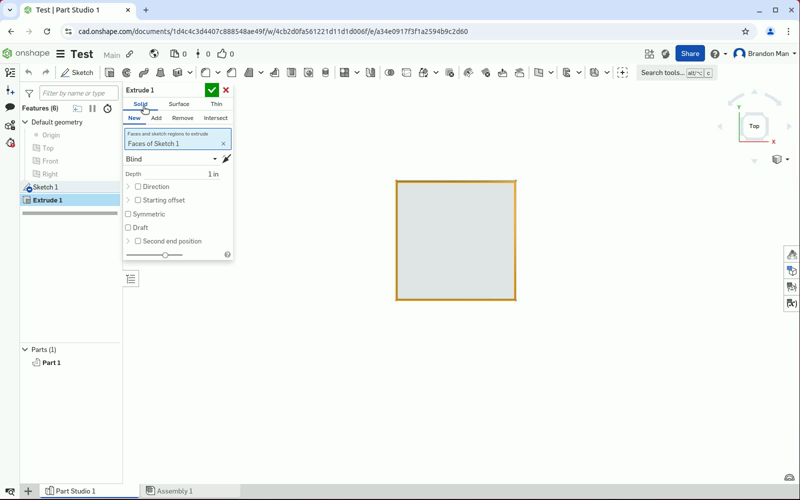
click(143, 106)
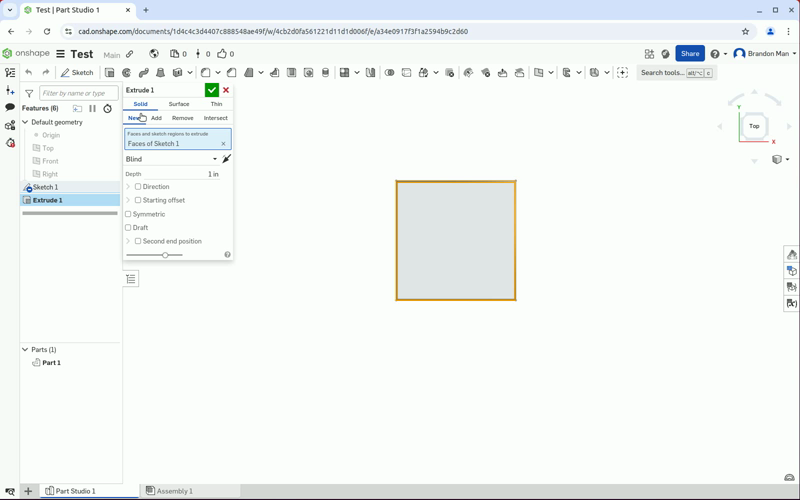
mouse_move(137, 120)
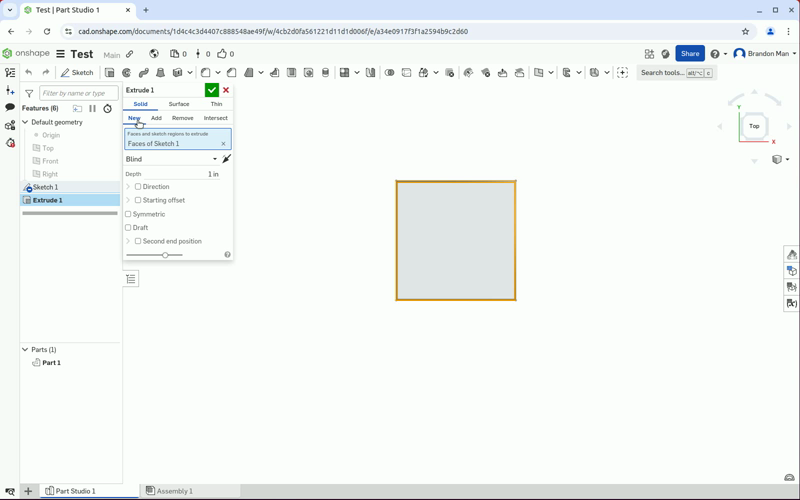
click(137, 120)
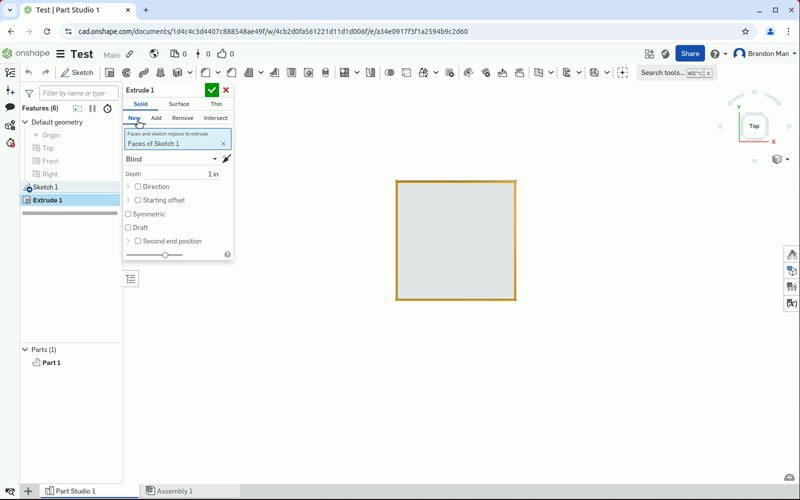
key(tab, 4)
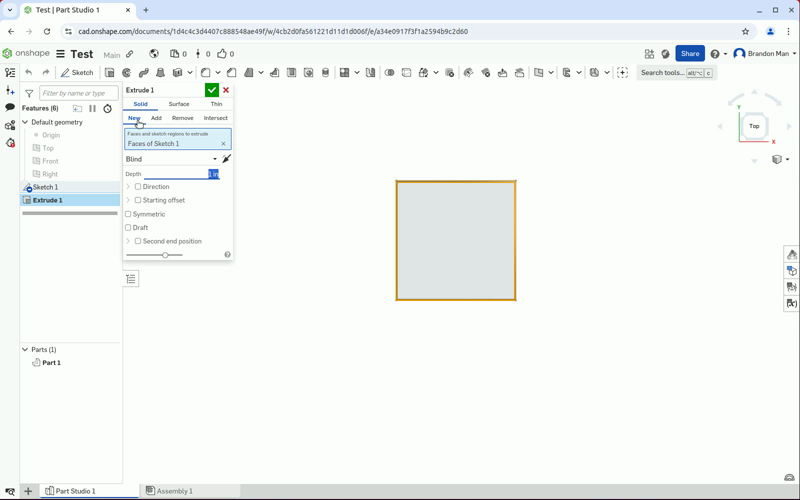
text(4.814)
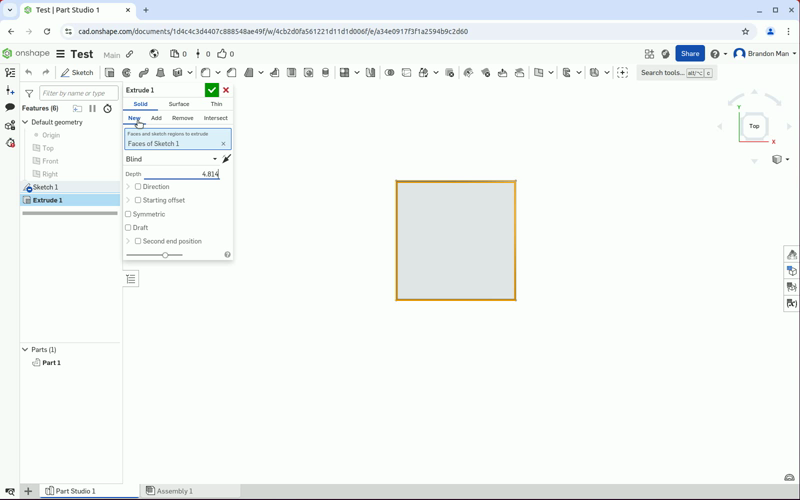
key(enter)
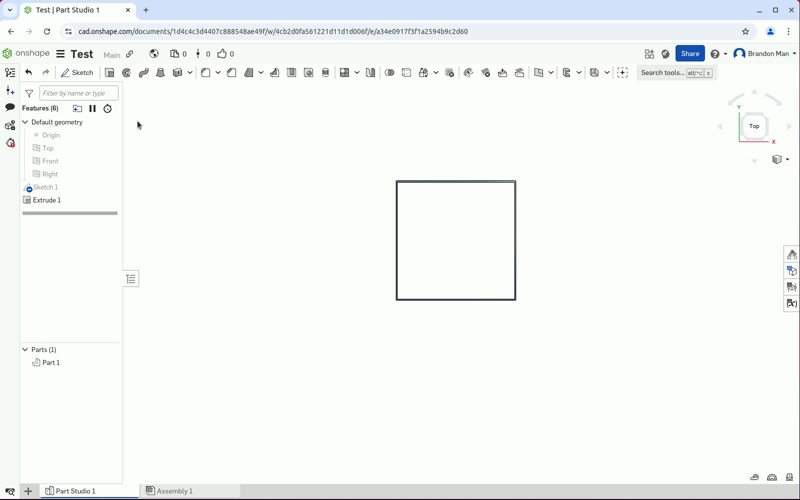
key(shift+h)
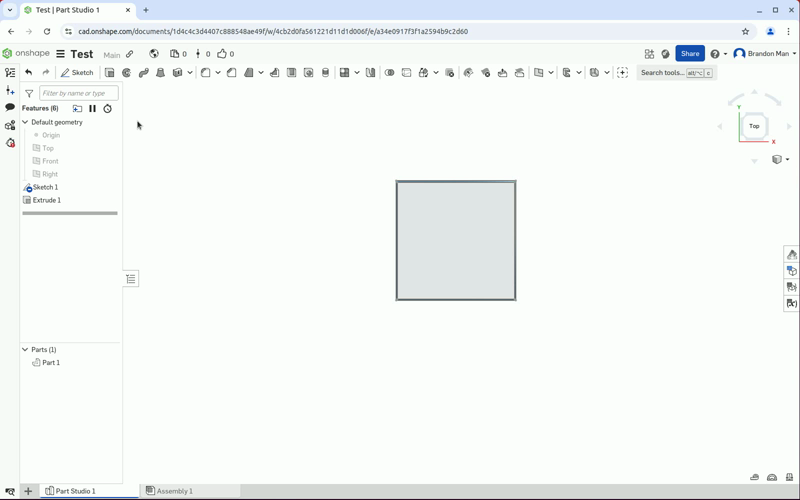
key(shift+h)
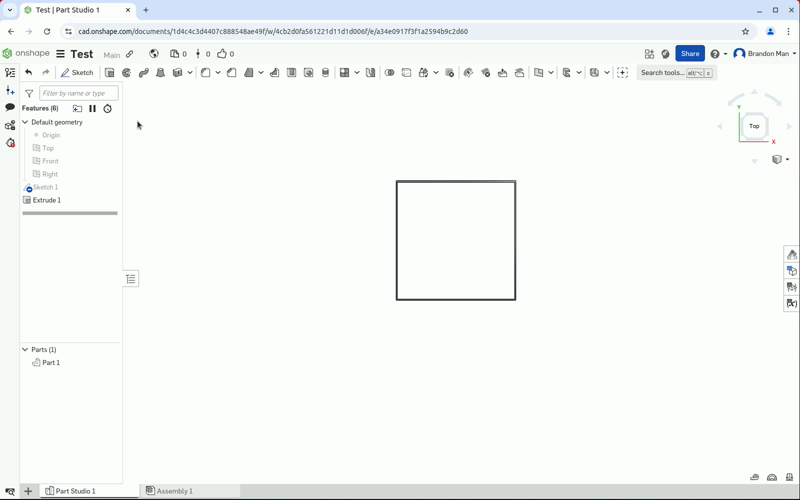
mouse_move(73, 189)
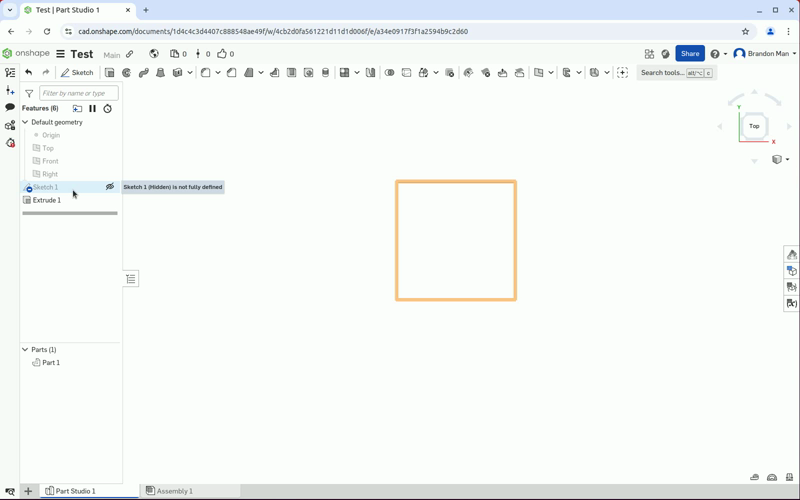
click(73, 189)
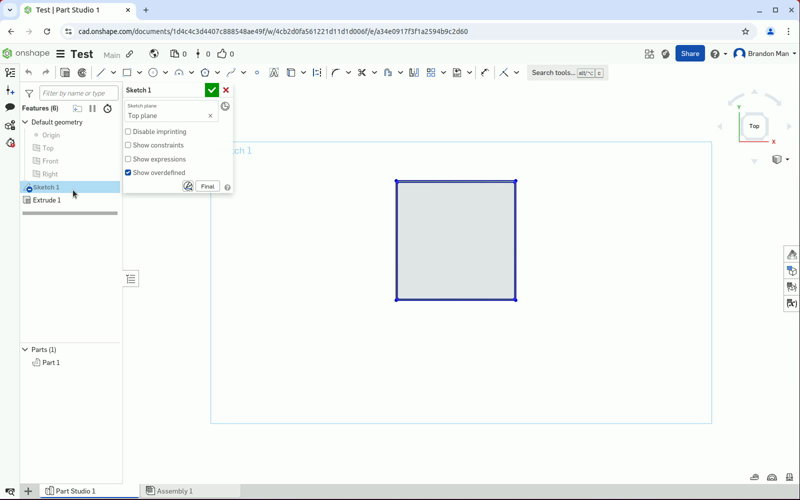
mouse_move(229, 92)
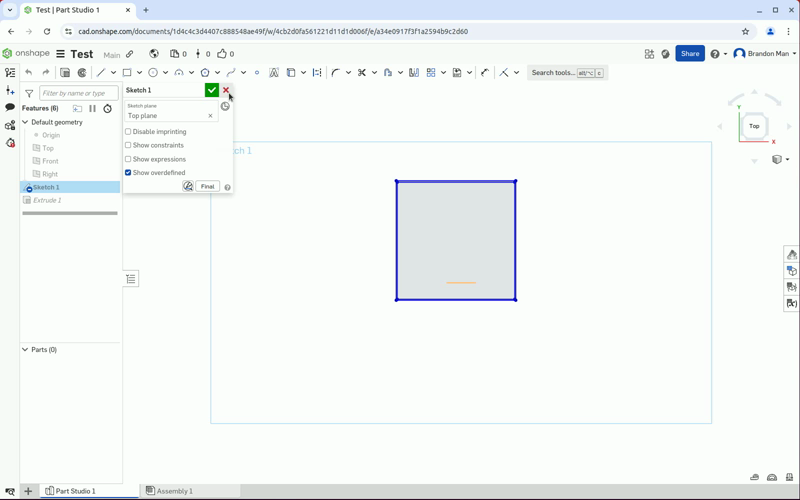
click(229, 92)
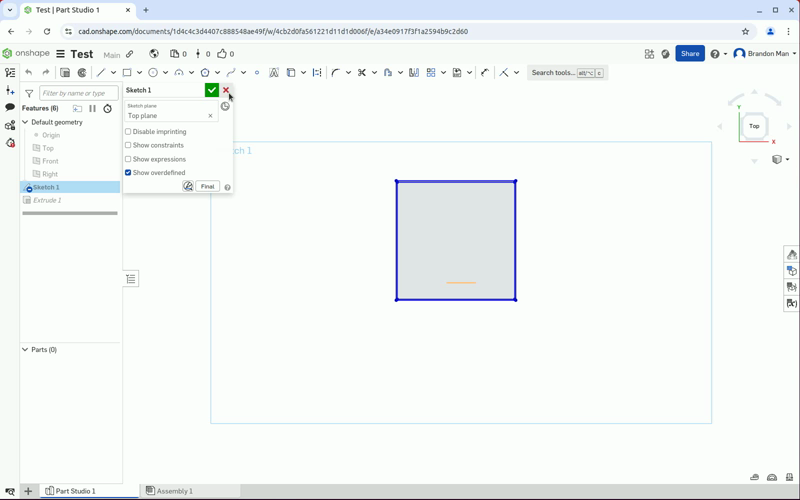
key(shift+s)
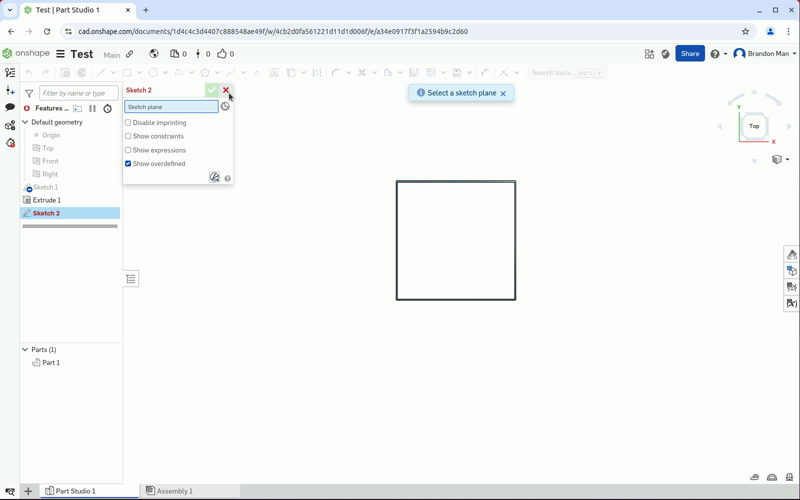
mouse_move(73, 150)
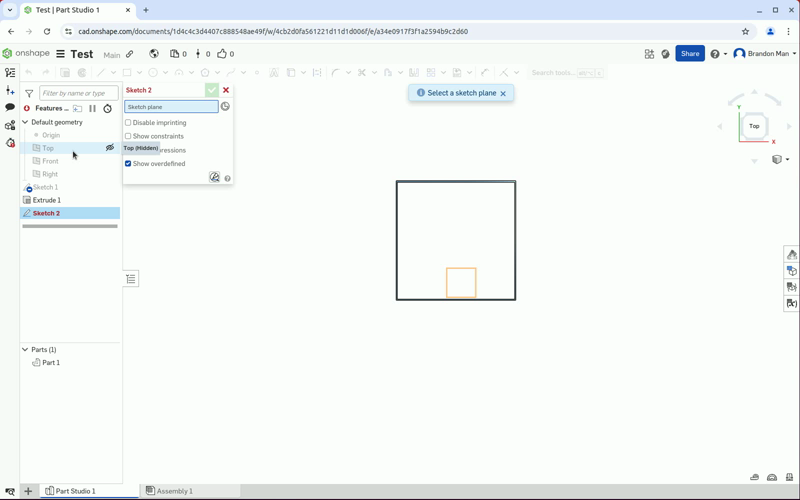
click(73, 150)
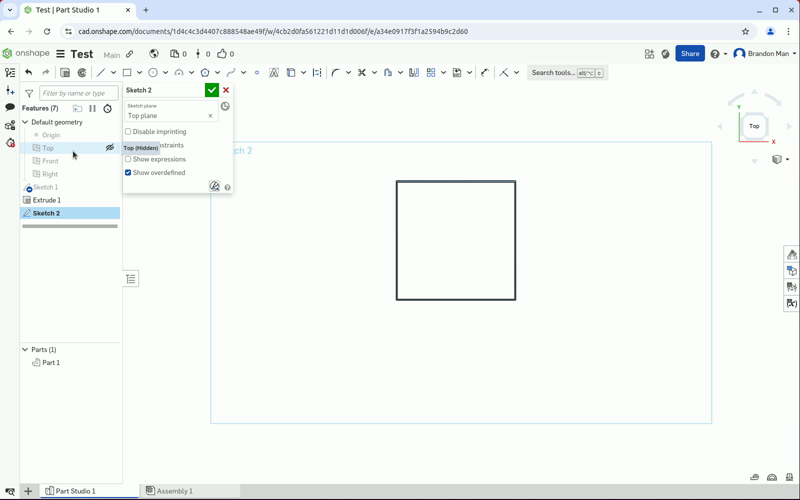
mouse_move(73, 352)
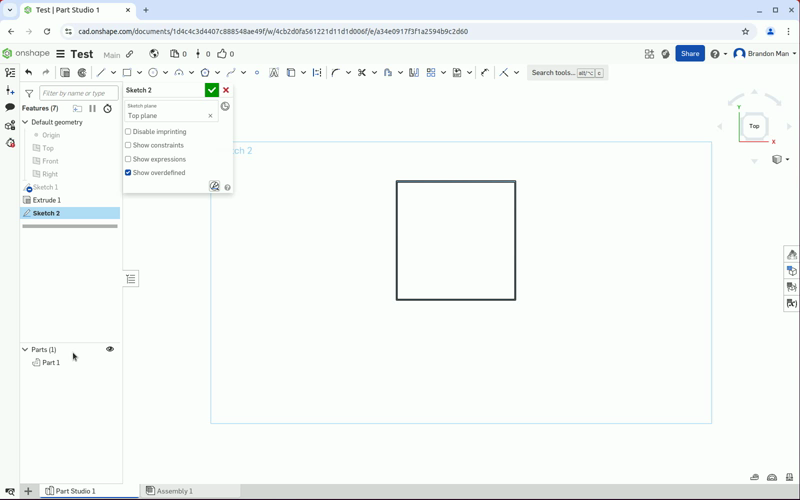
key(y)
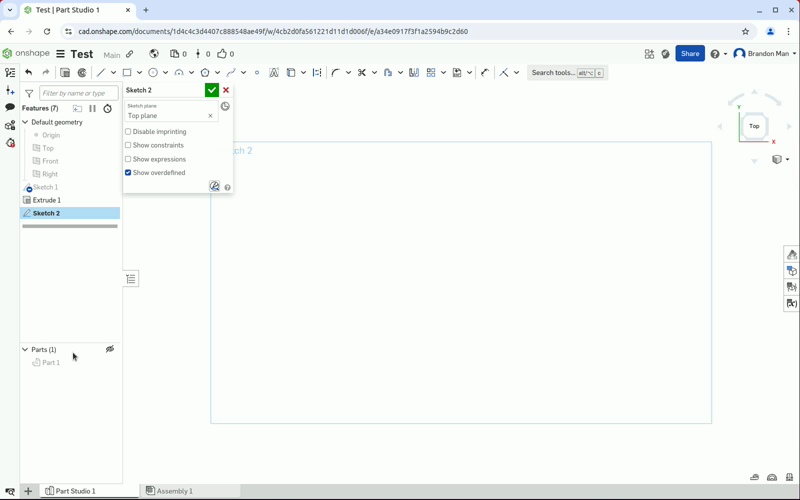
key(l)
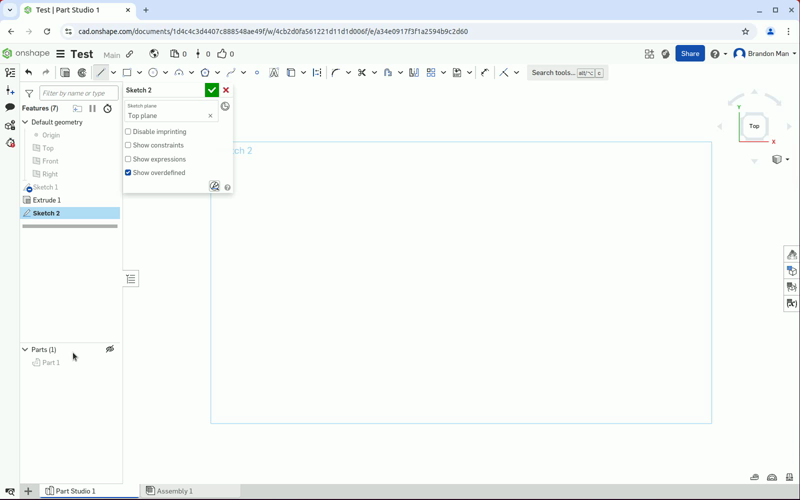
key_down(shift)
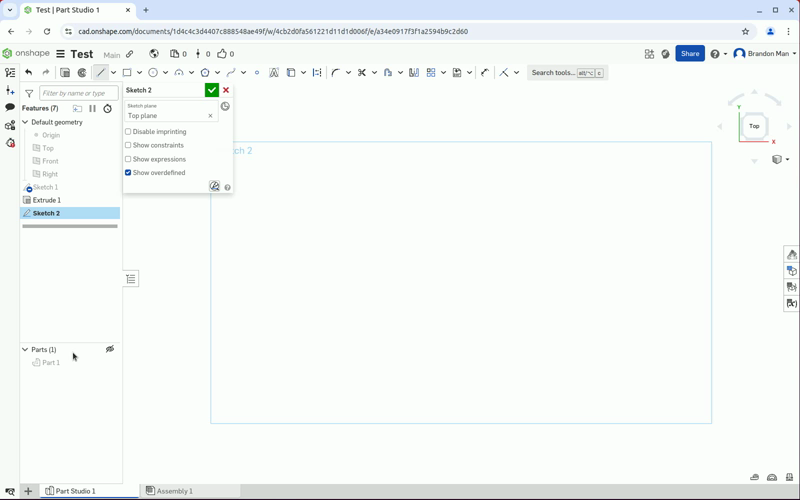
mouse_move(385, 311)
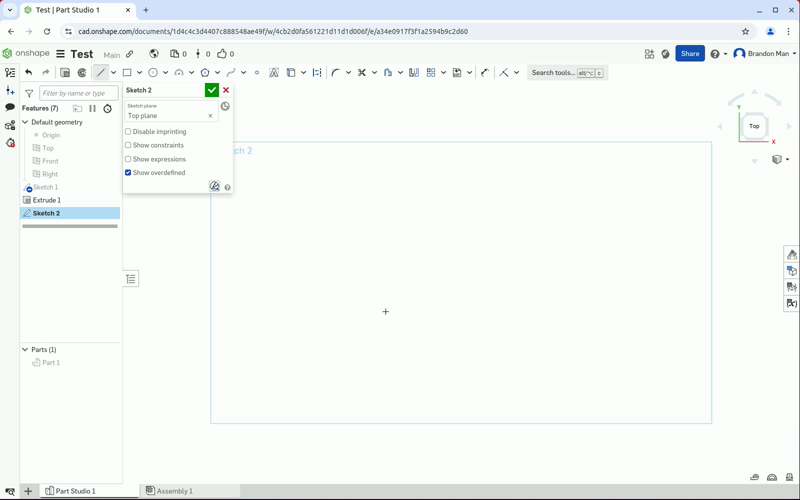
click(385, 311)
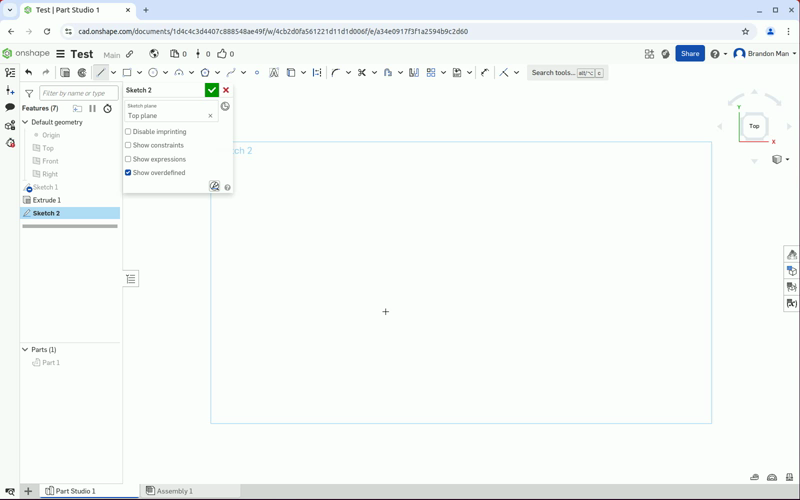
key_up(shift)
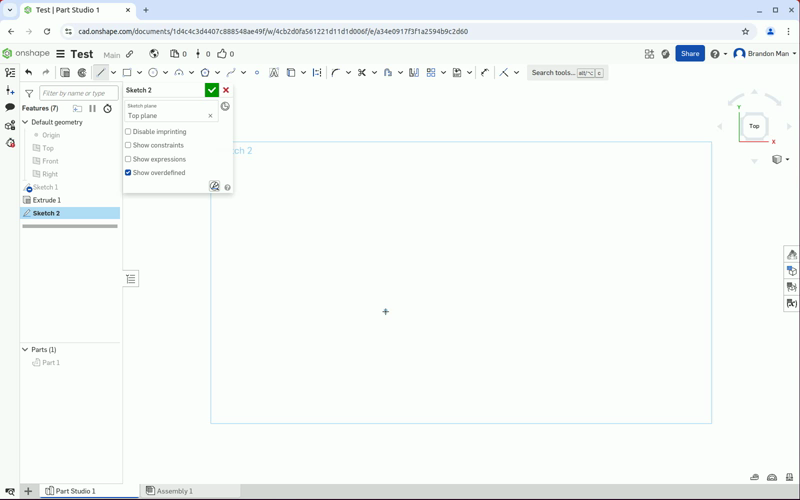
key_down(shift)
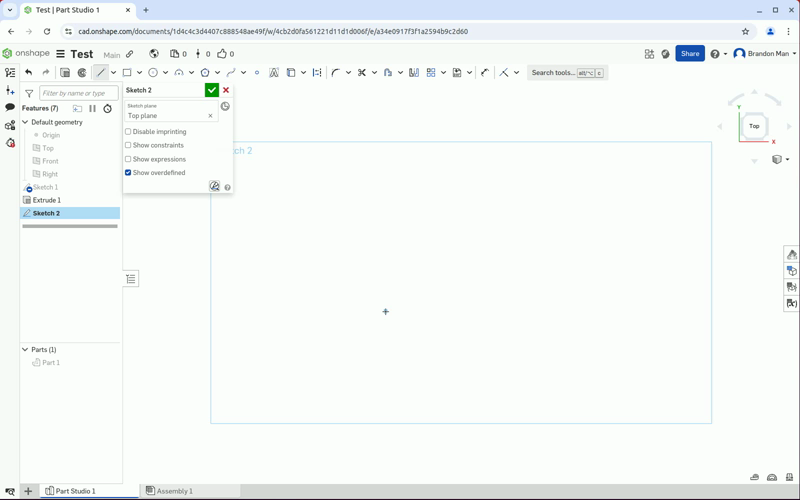
mouse_move(526, 311)
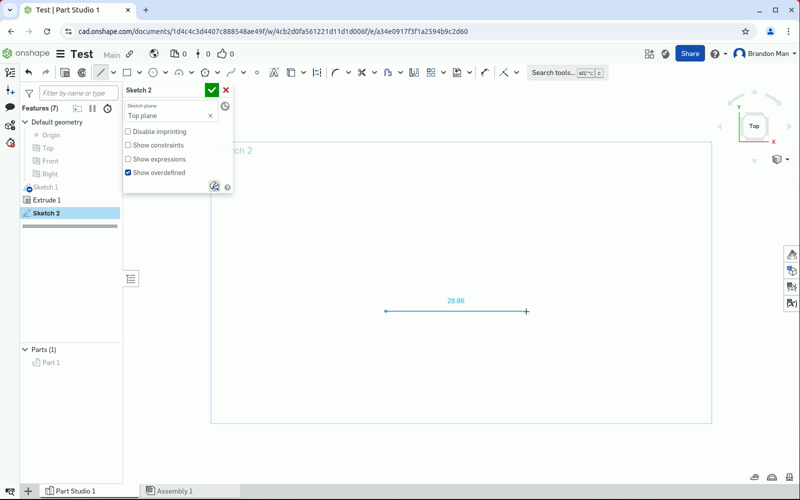
click(526, 311)
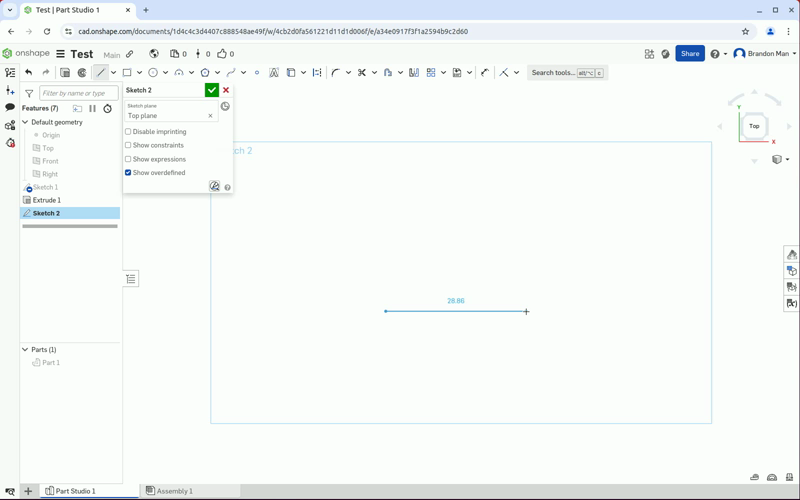
key_up(shift)
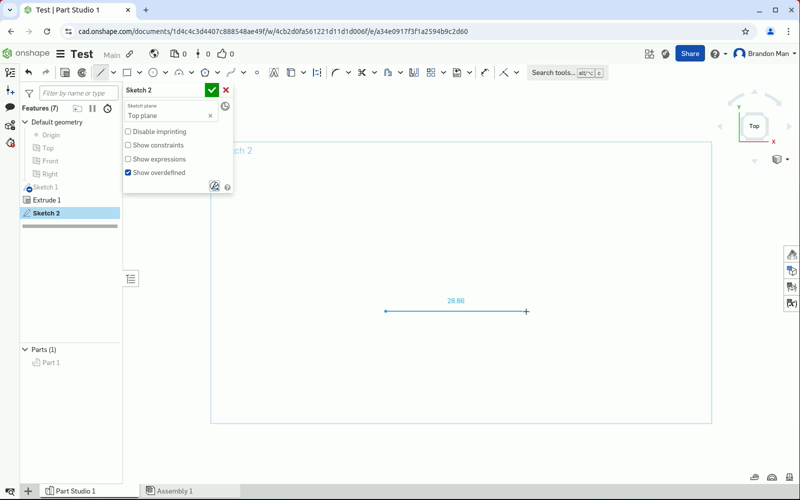
key_down(shift)
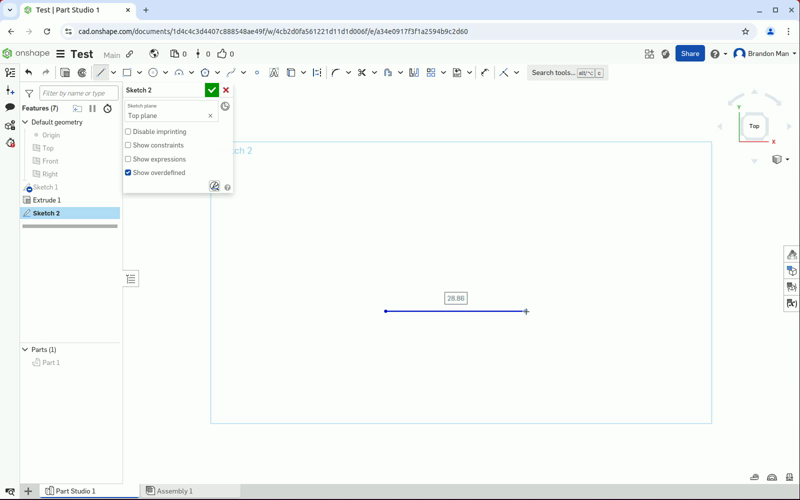
mouse_move(526, 170)
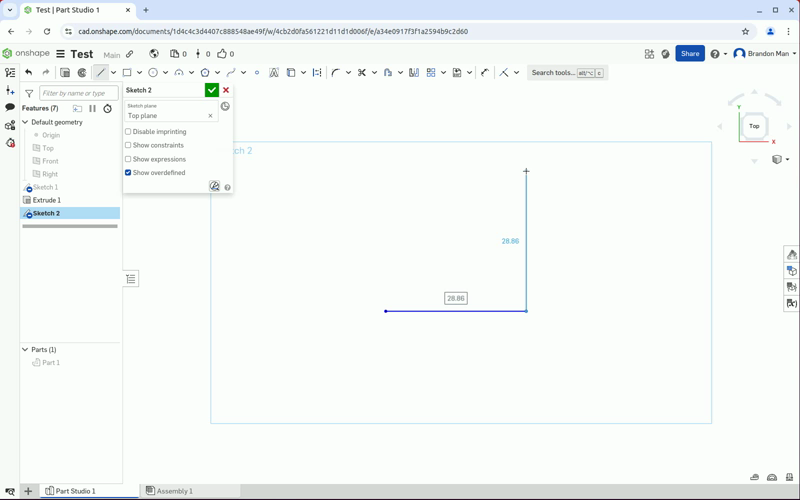
click(526, 170)
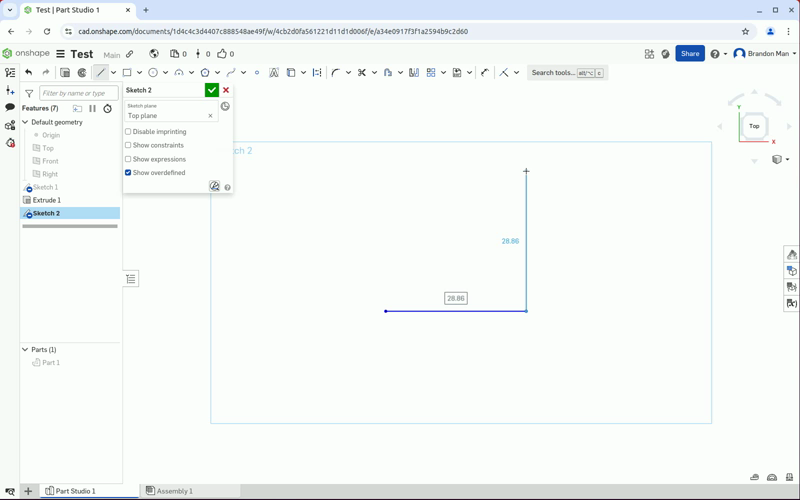
key_up(shift)
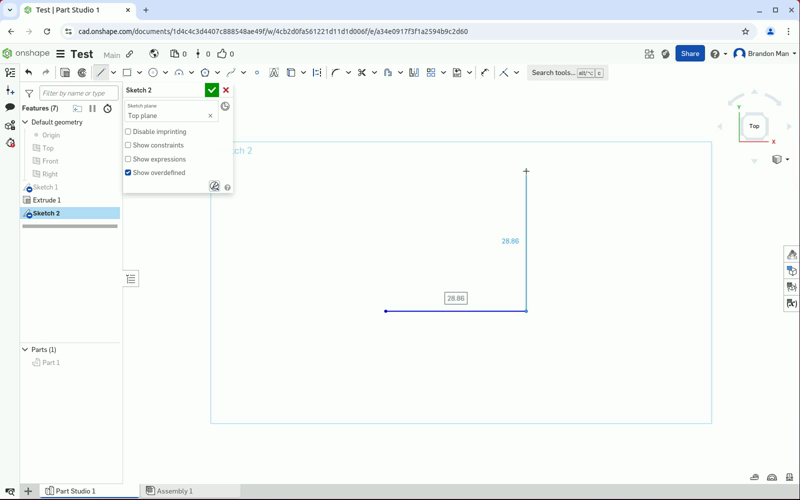
key_down(shift)
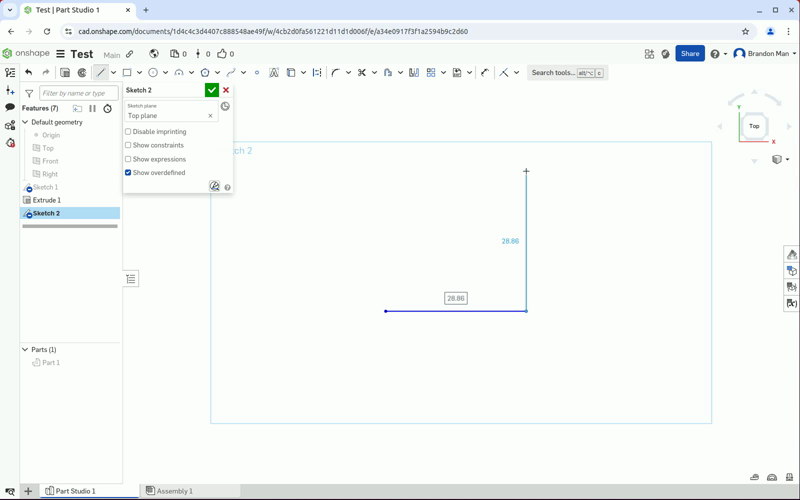
mouse_move(385, 170)
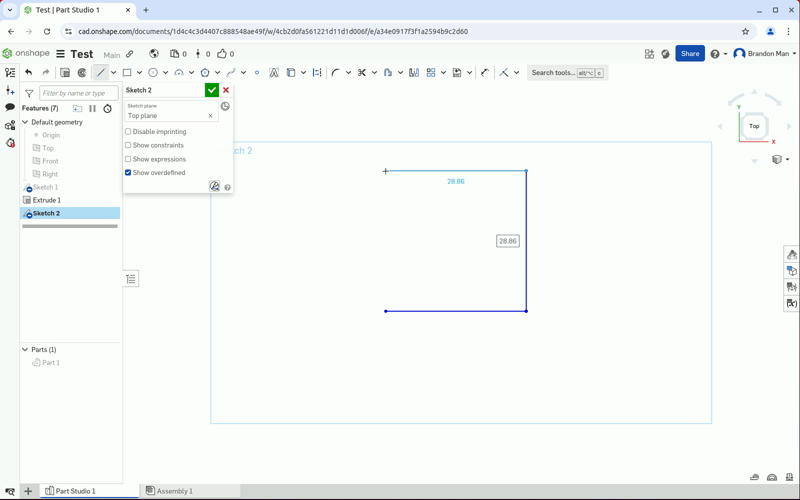
click(385, 170)
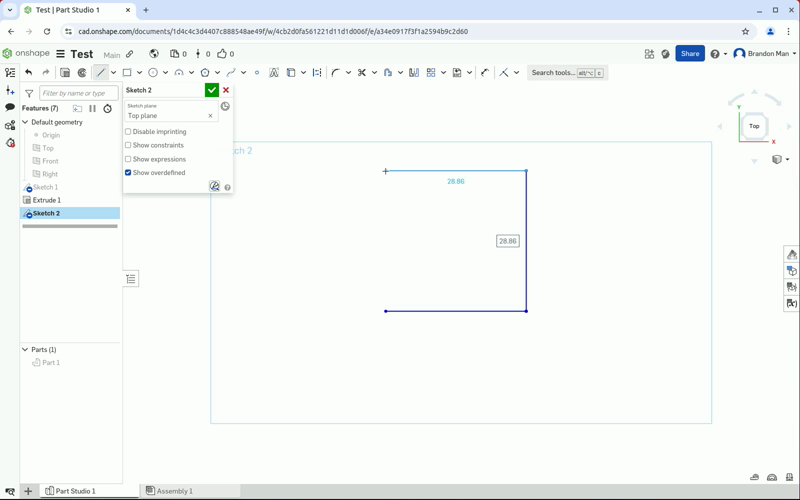
key_up(shift)
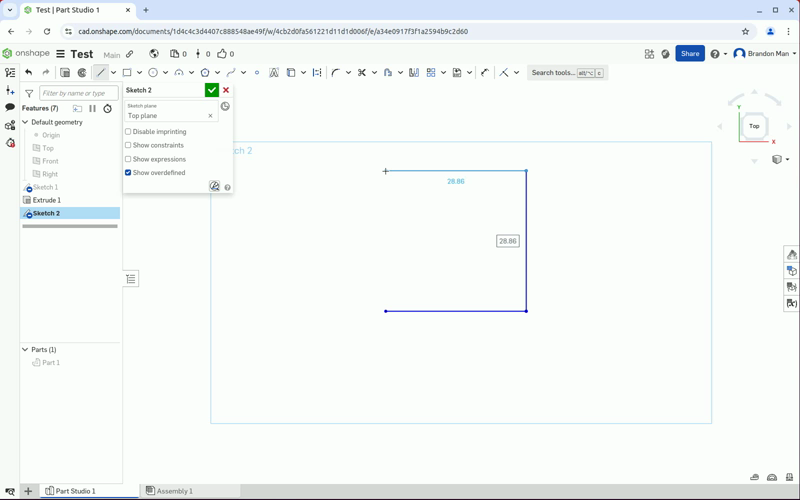
key_down(shift)
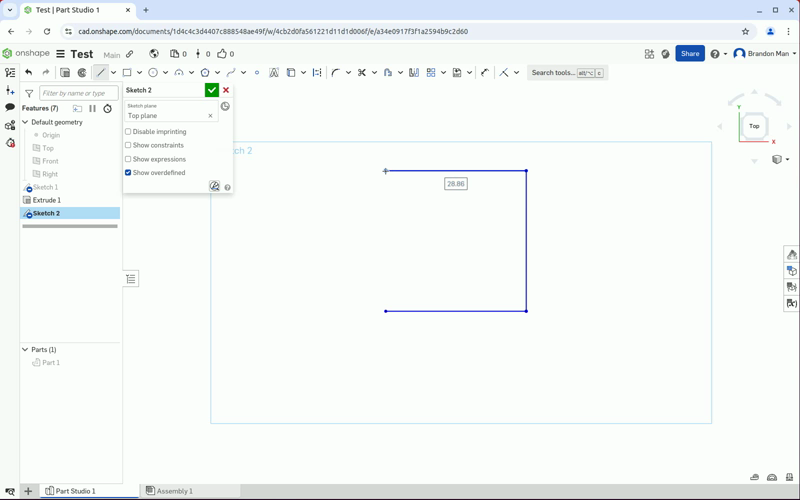
mouse_move(385, 311)
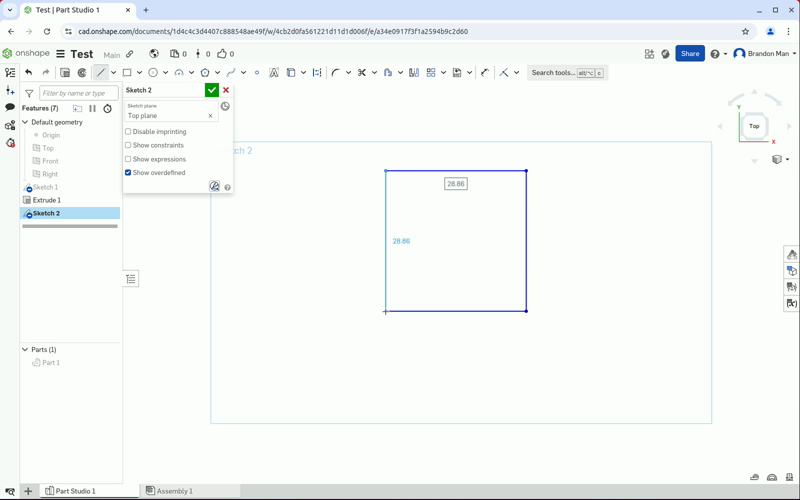
key_up(shift)
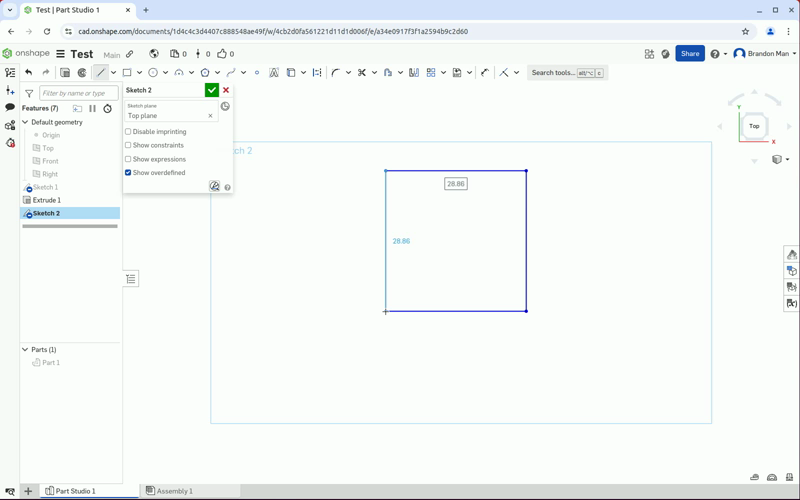
click(385, 311)
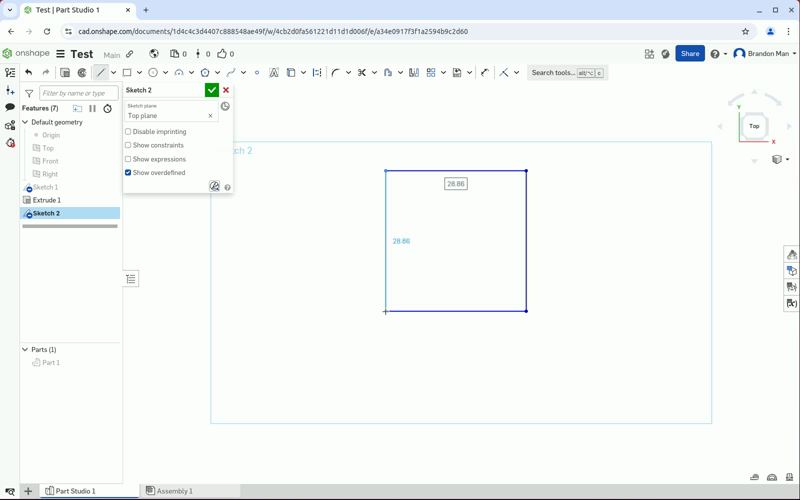
key(esc)
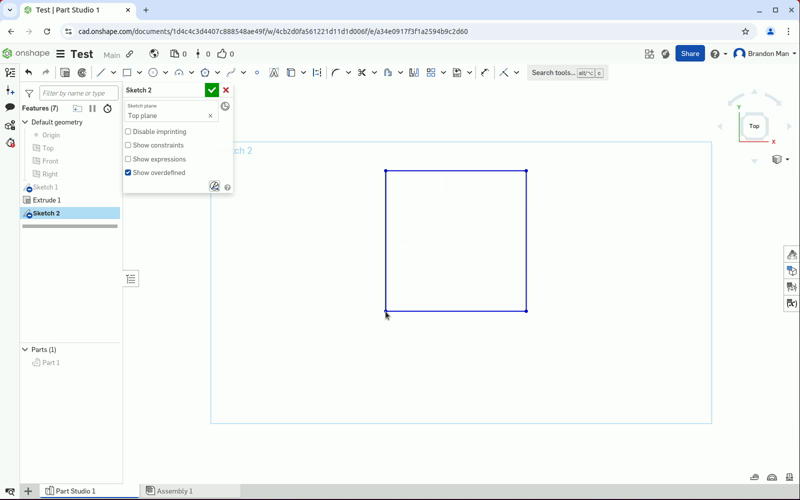
key(l)
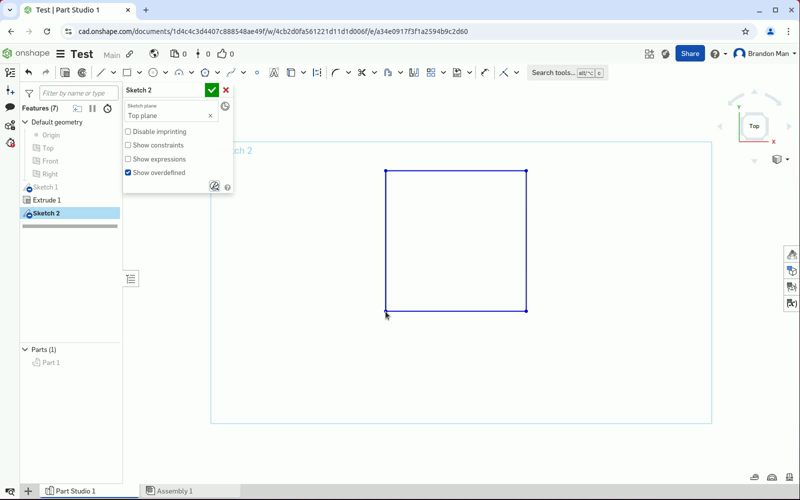
key_down(shift)
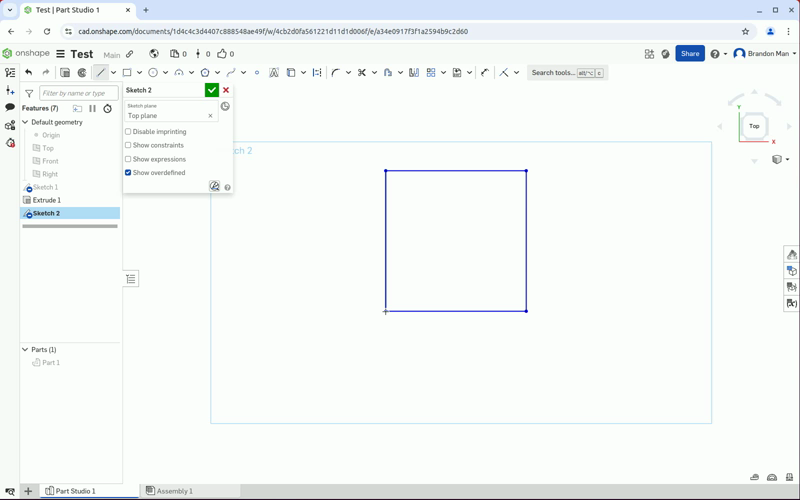
mouse_move(387, 309)
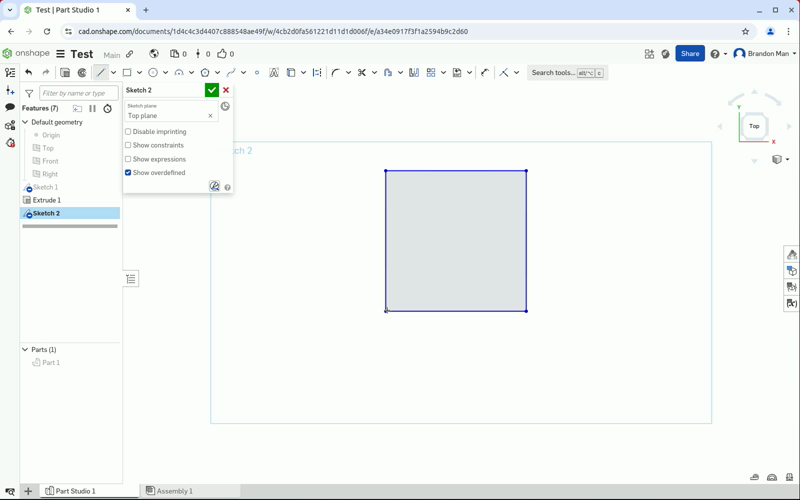
scroll(6)
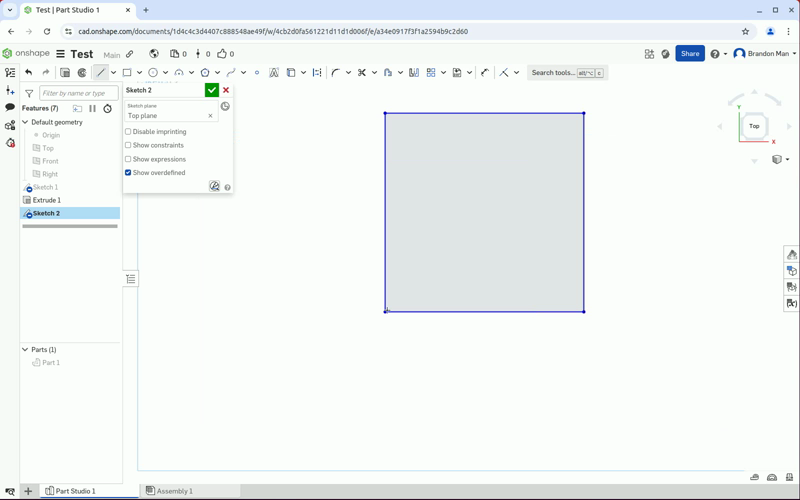
scroll(6)
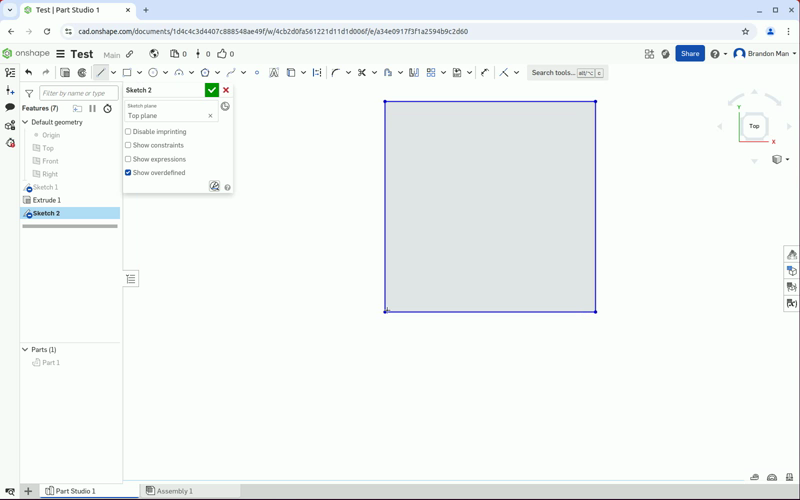
scroll(6)
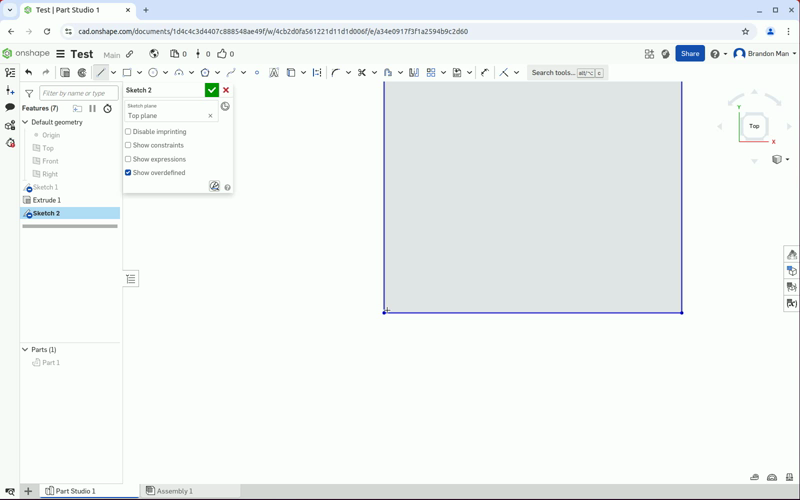
scroll(6)
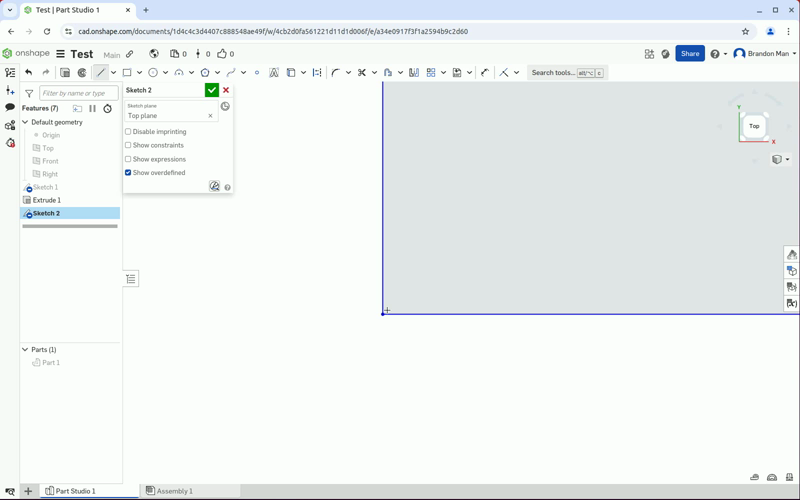
scroll(6)
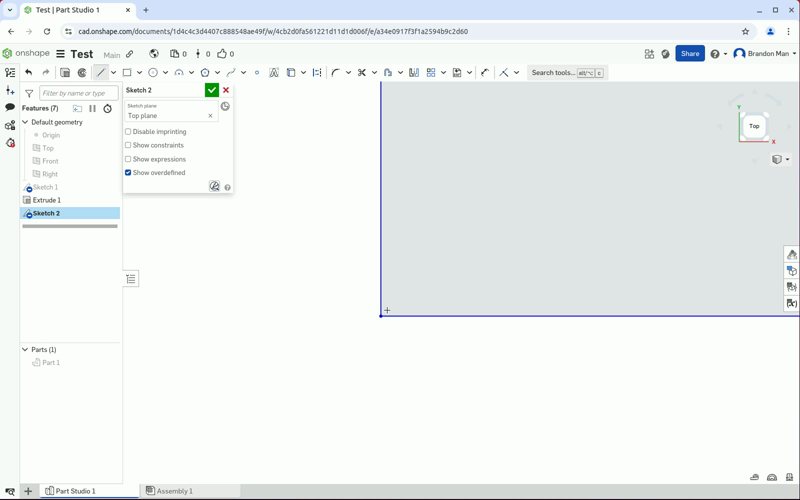
scroll(6)
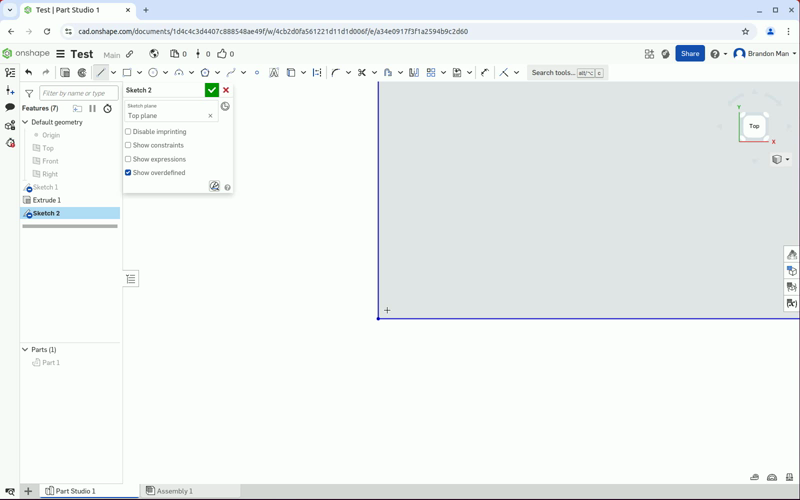
scroll(6)
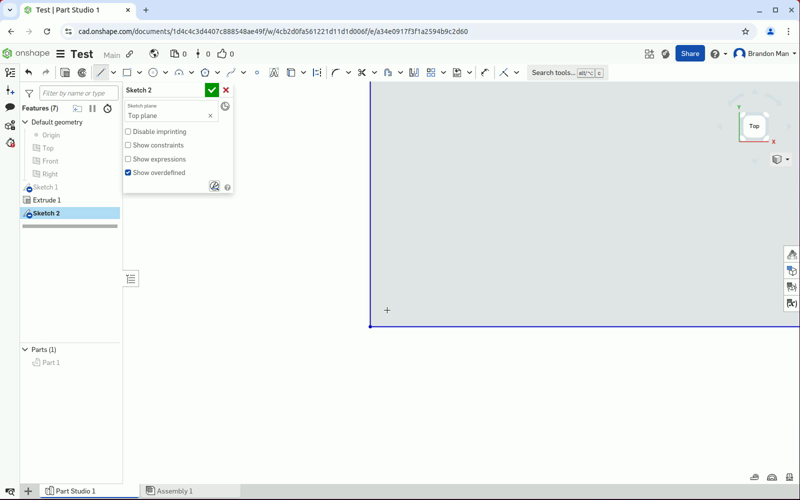
click(387, 309)
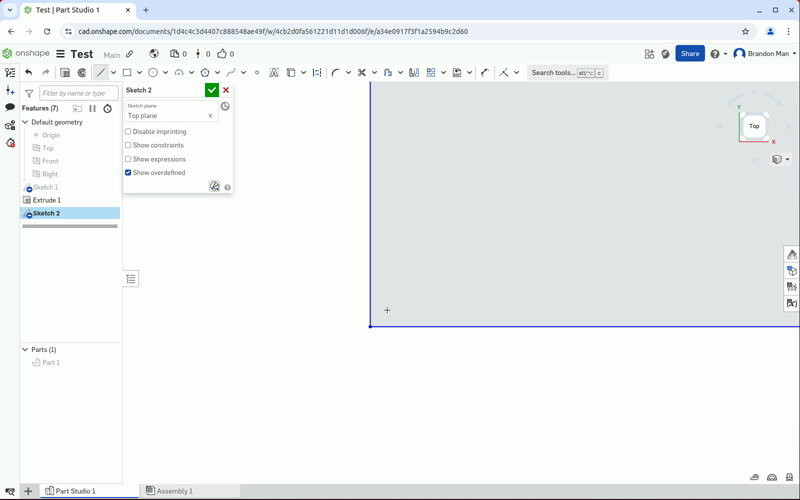
scroll(-6)
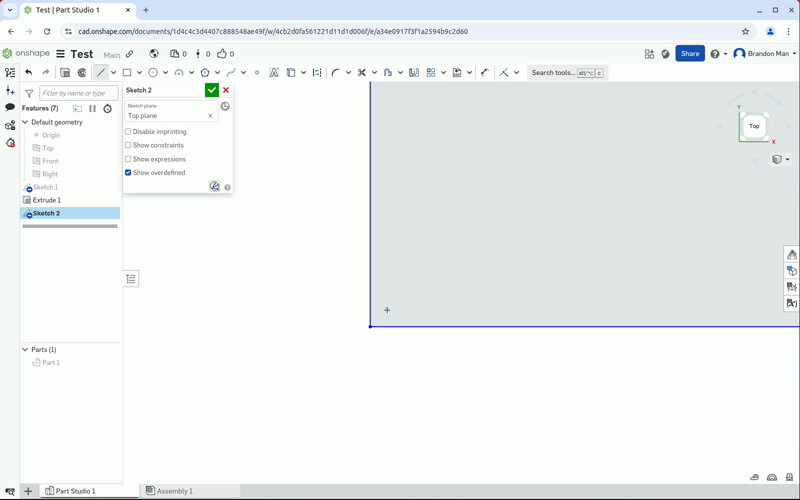
scroll(-6)
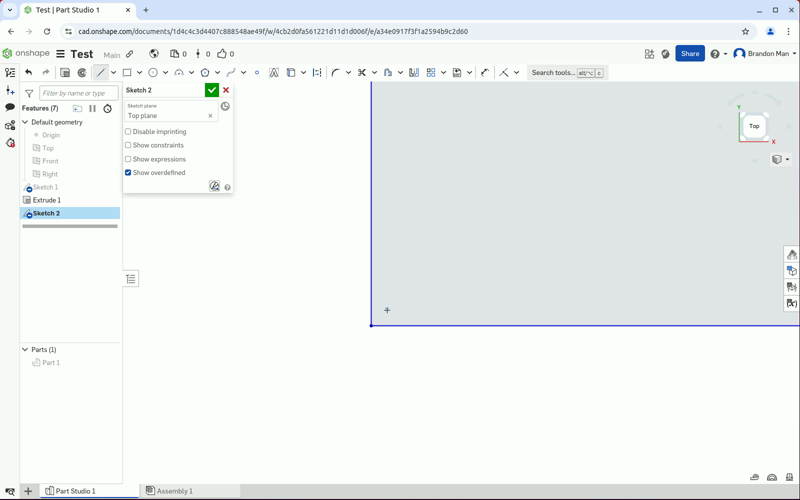
scroll(-6)
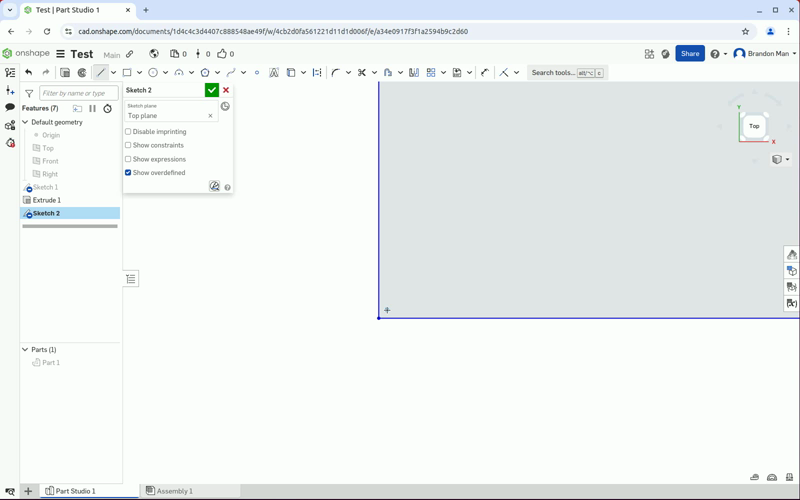
scroll(-6)
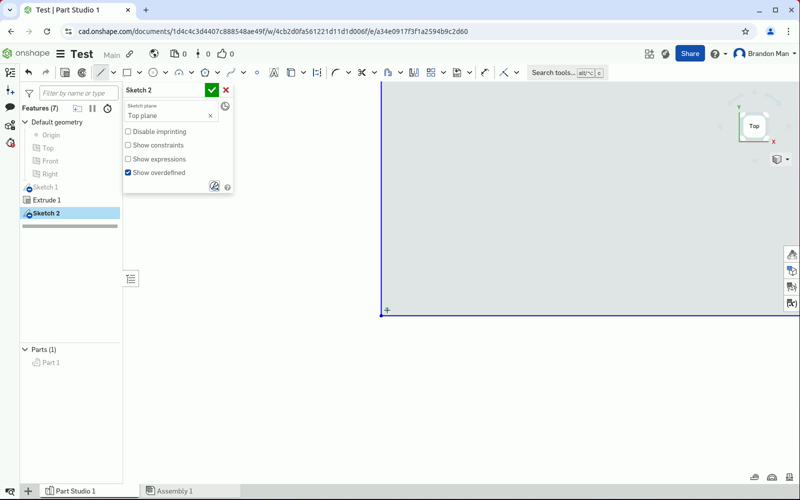
scroll(-6)
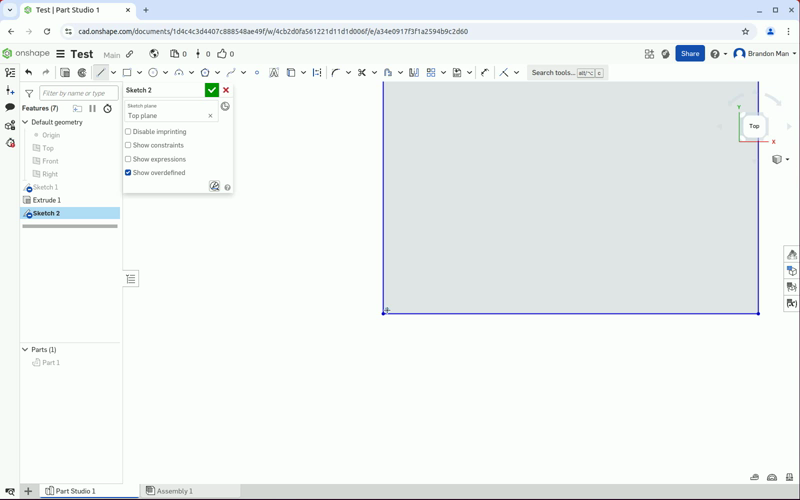
scroll(-6)
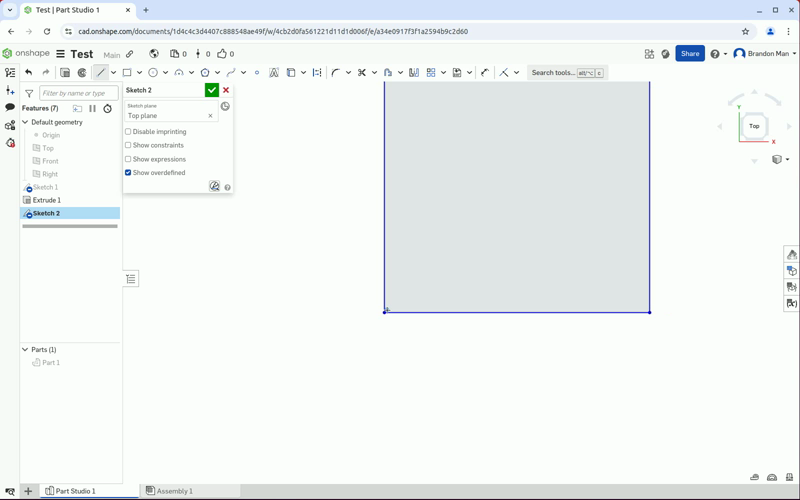
scroll(-6)
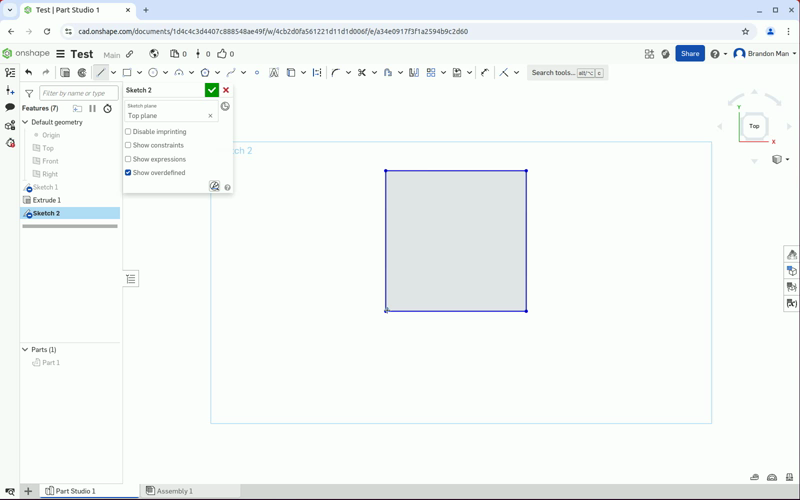
key_up(shift)
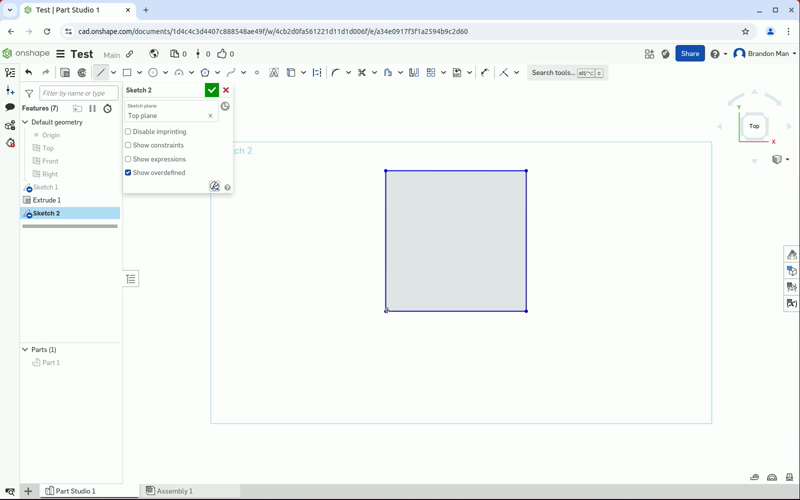
key_down(shift)
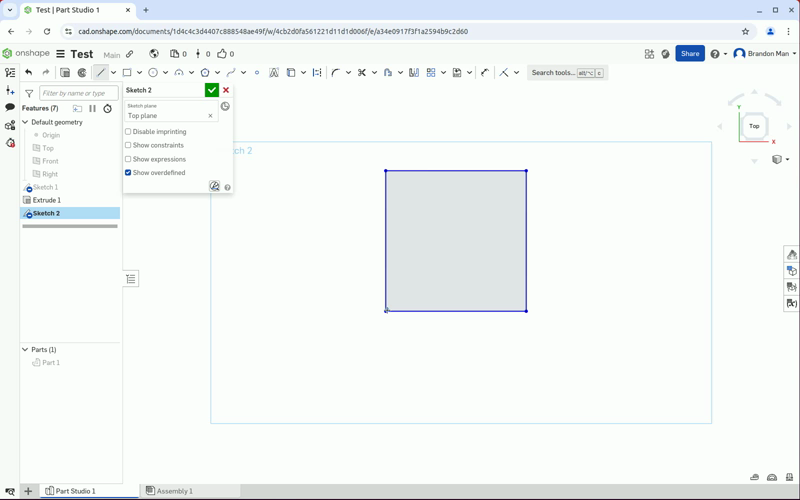
mouse_move(524, 309)
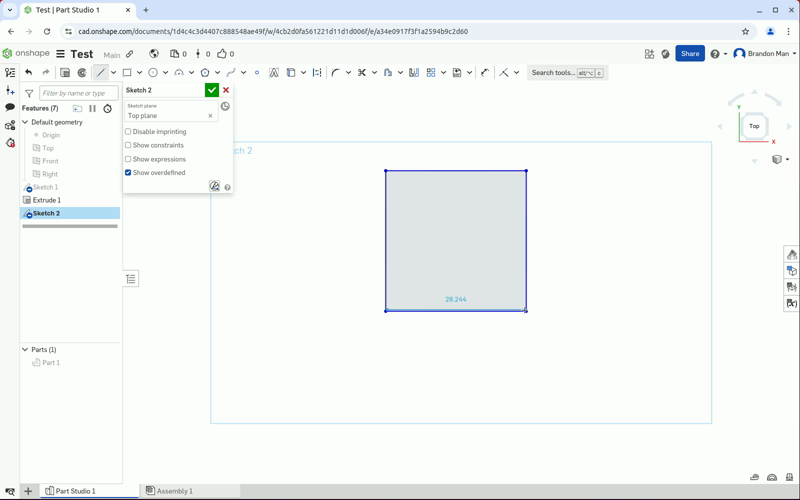
scroll(6)
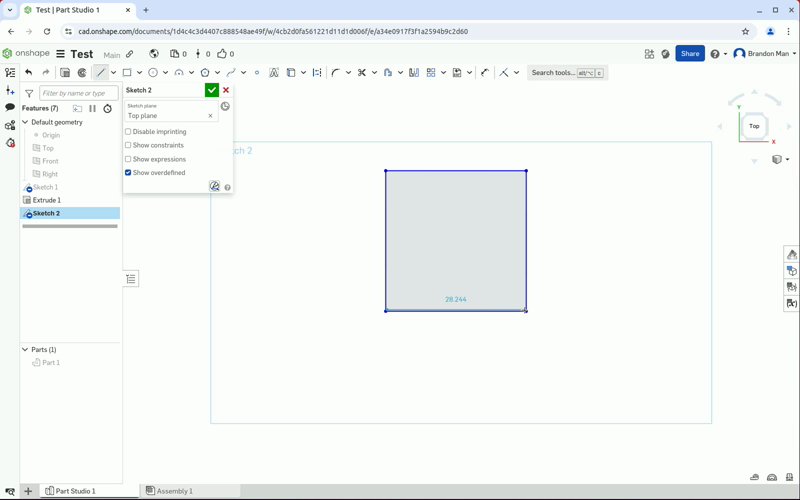
scroll(6)
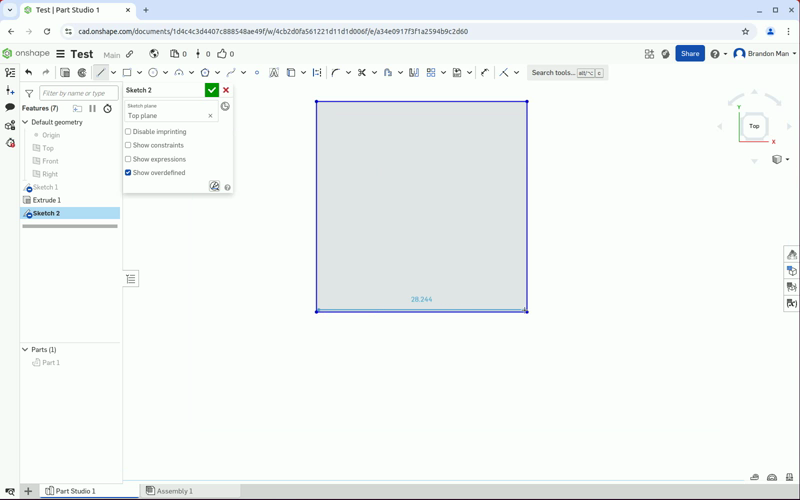
scroll(6)
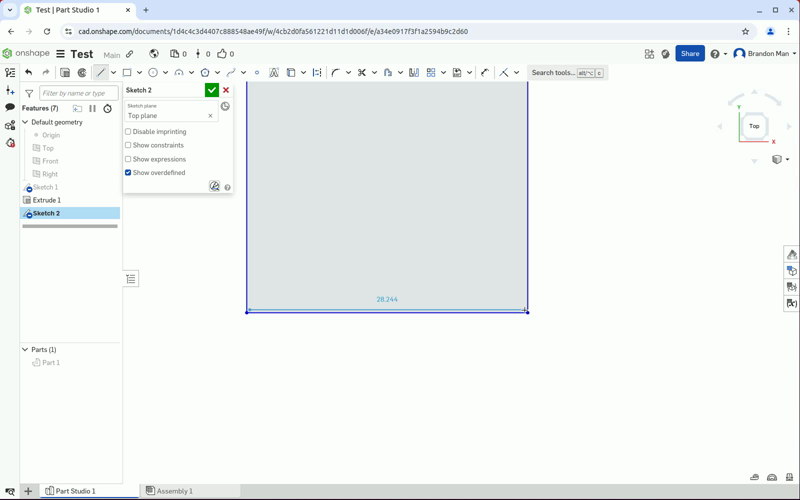
scroll(6)
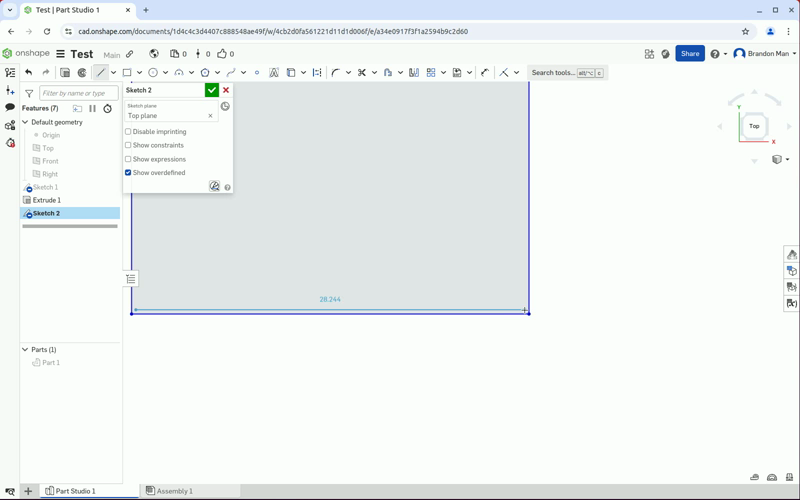
scroll(6)
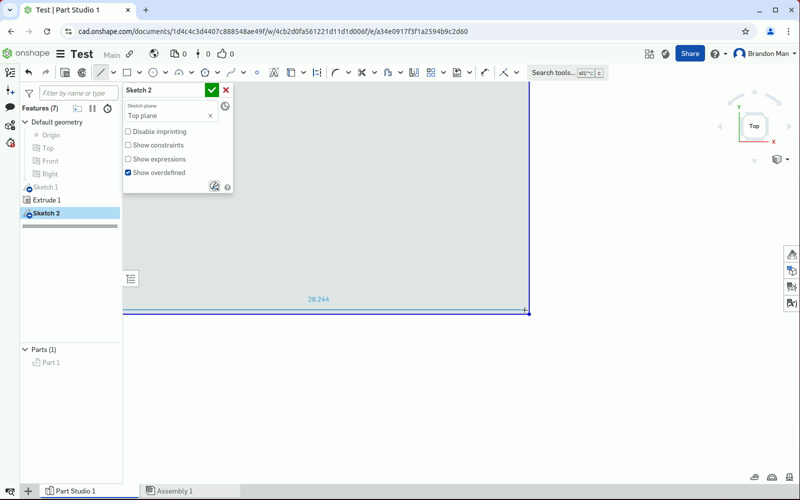
scroll(6)
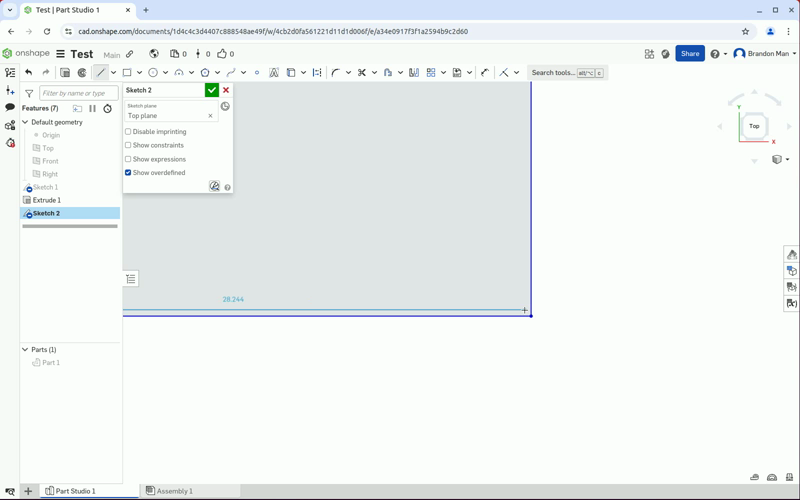
scroll(6)
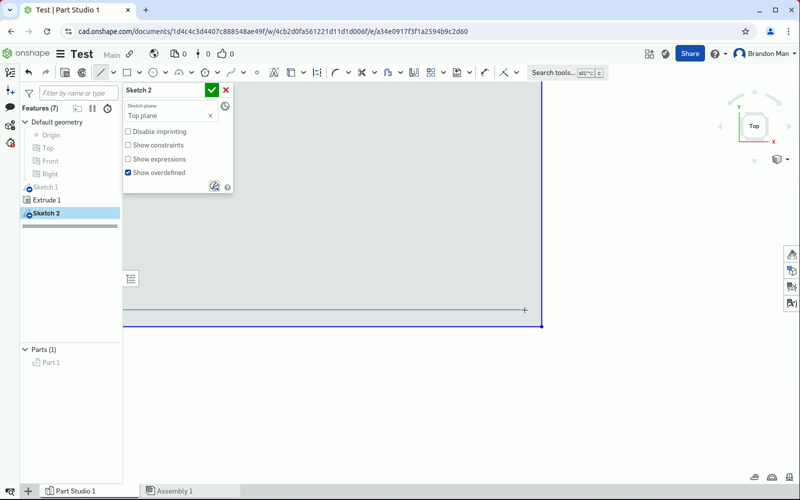
click(524, 309)
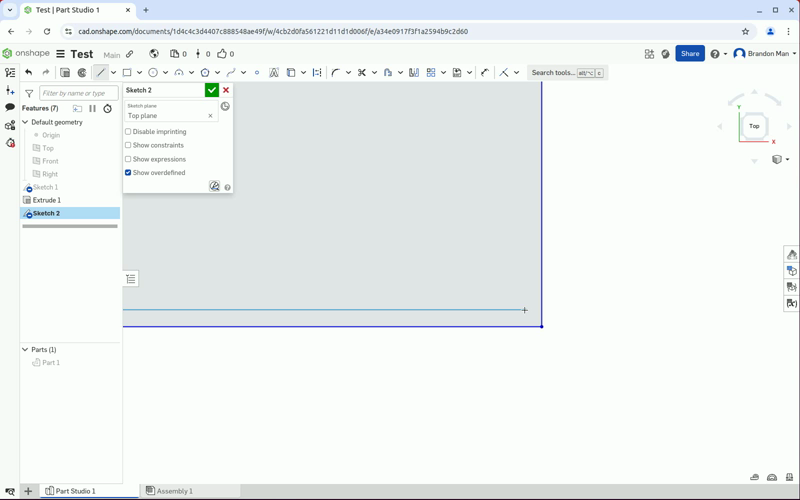
scroll(-6)
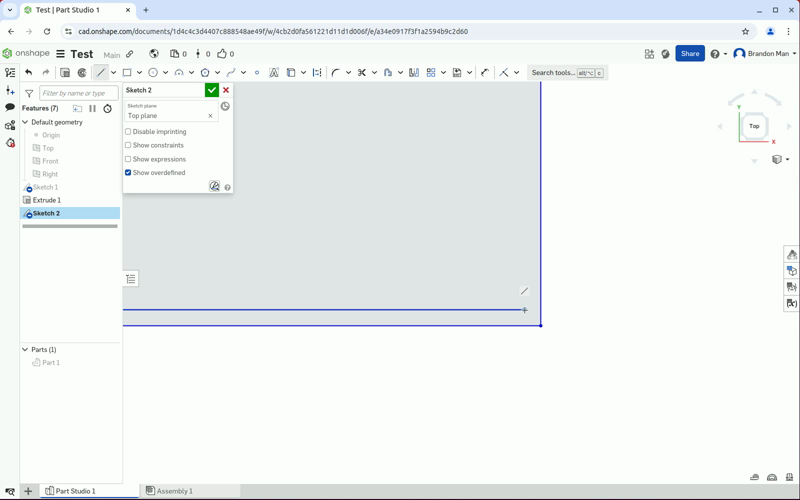
scroll(-6)
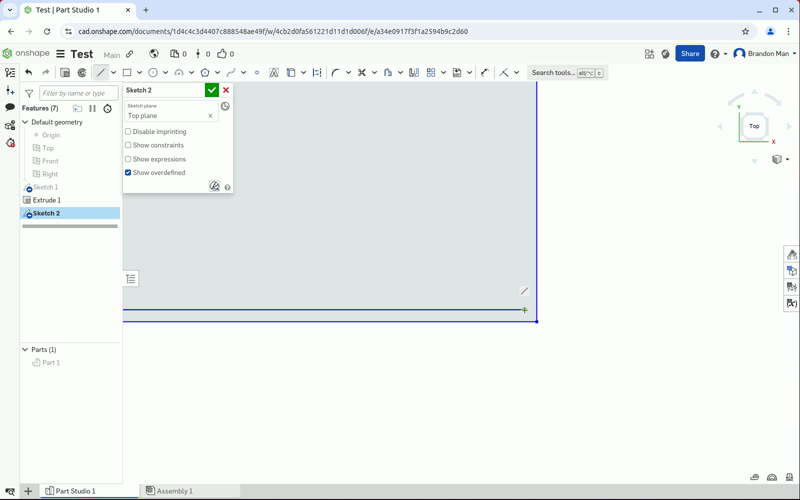
scroll(-6)
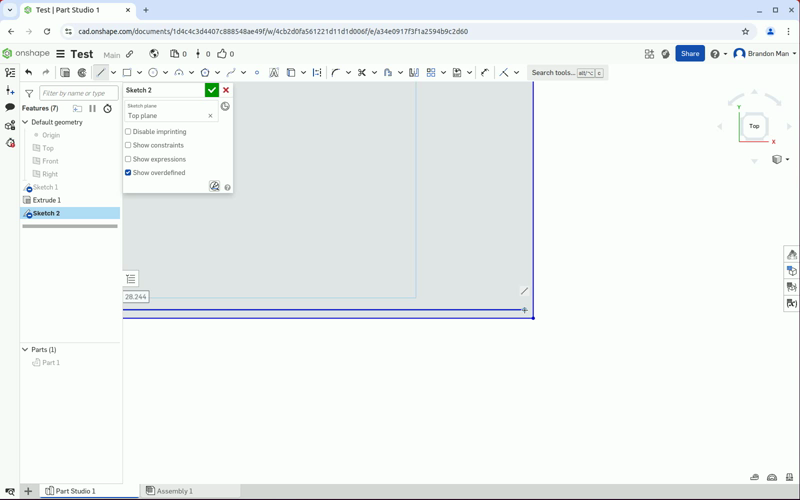
scroll(-6)
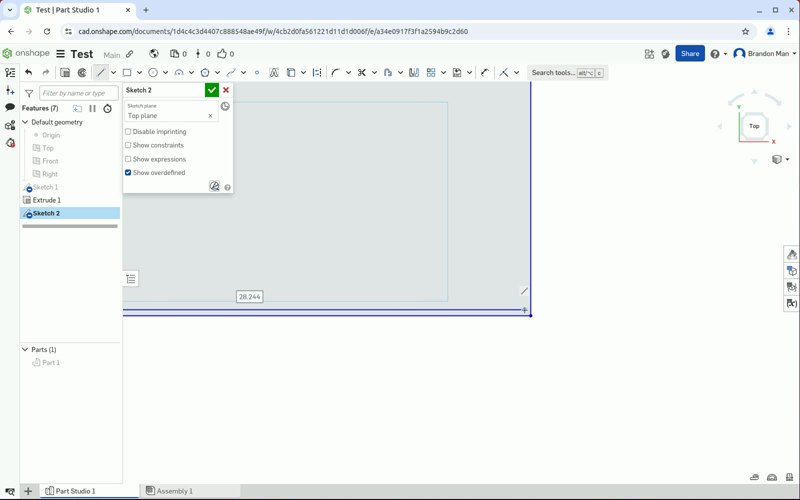
scroll(-6)
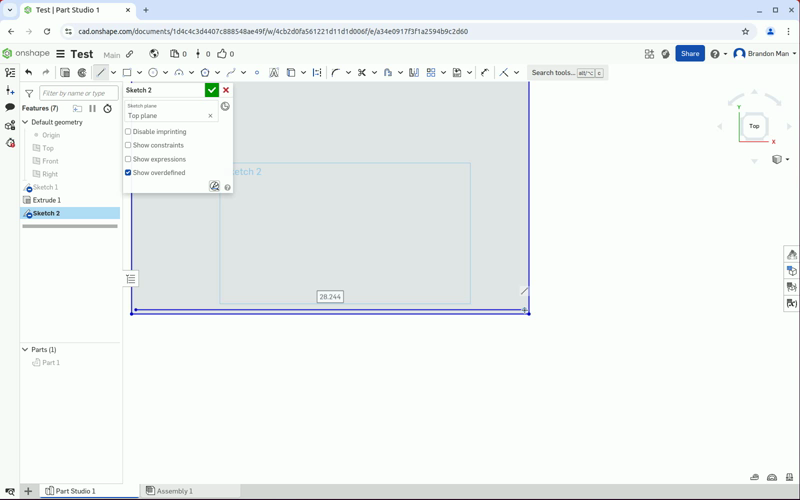
scroll(-6)
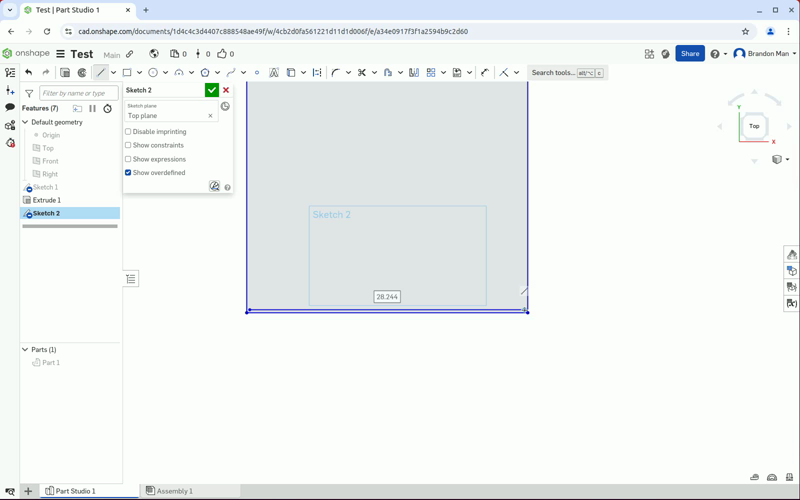
scroll(-6)
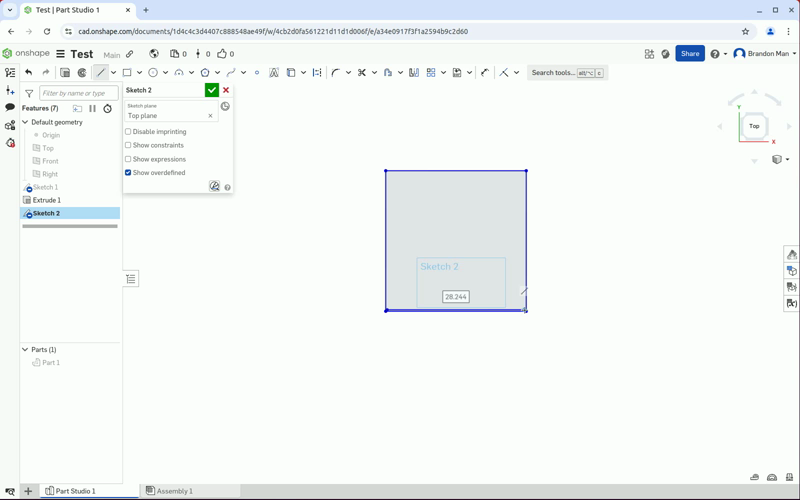
key_up(shift)
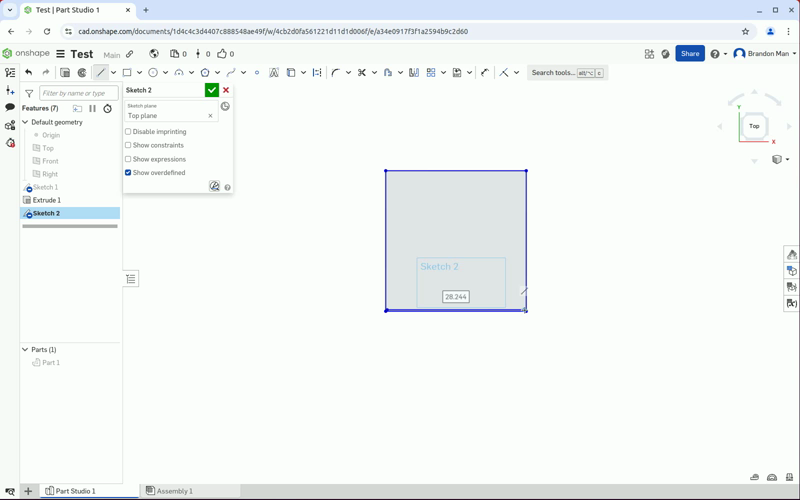
key_down(shift)
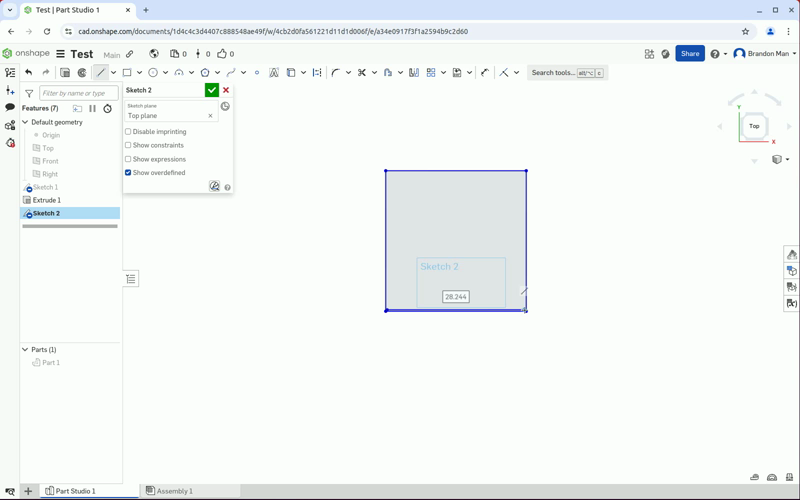
mouse_move(524, 172)
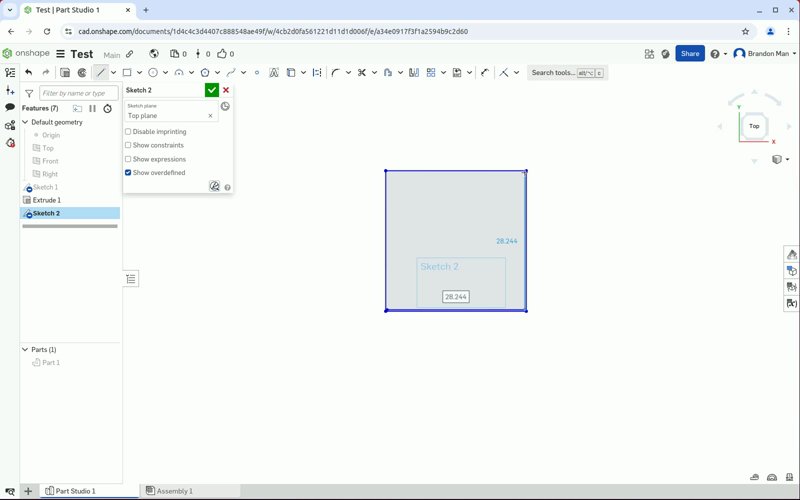
scroll(6)
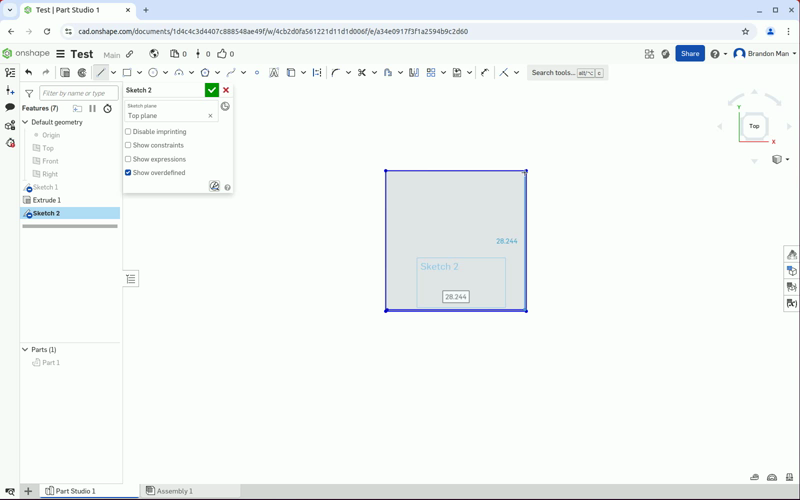
scroll(6)
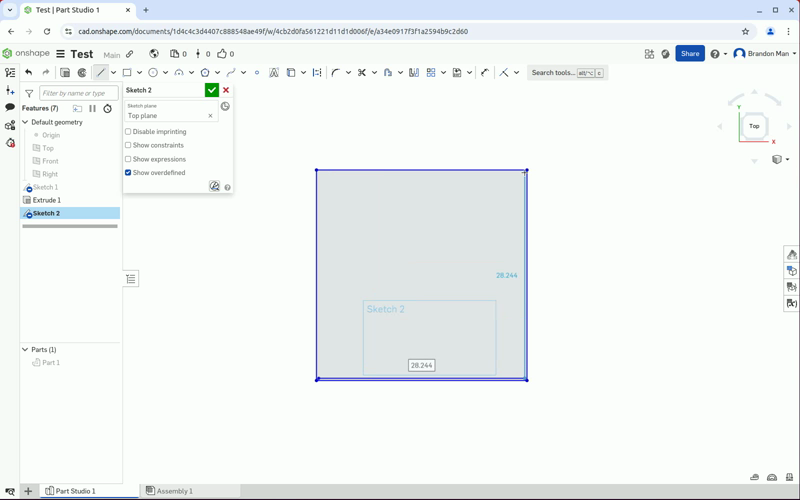
scroll(6)
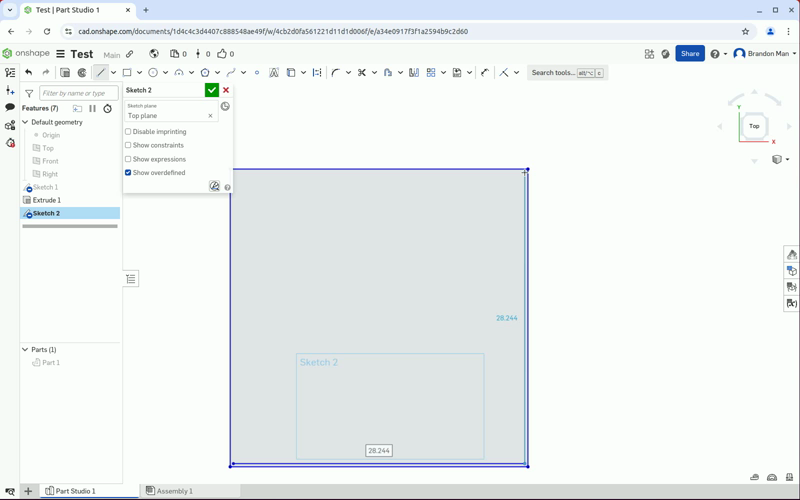
scroll(6)
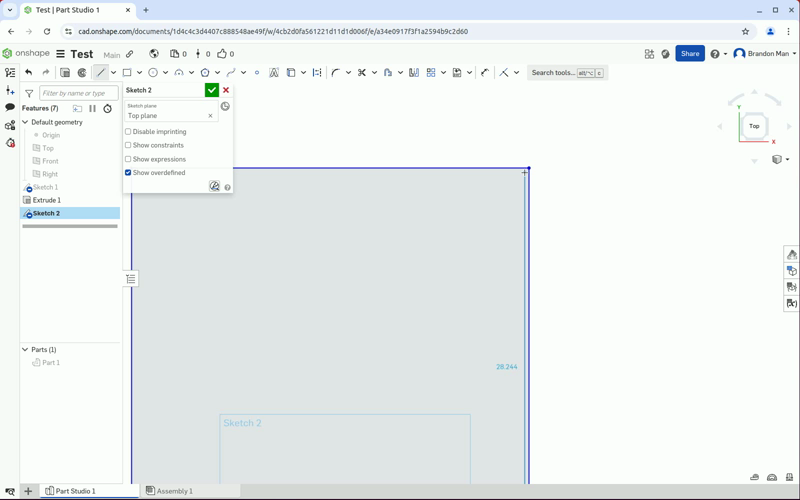
scroll(6)
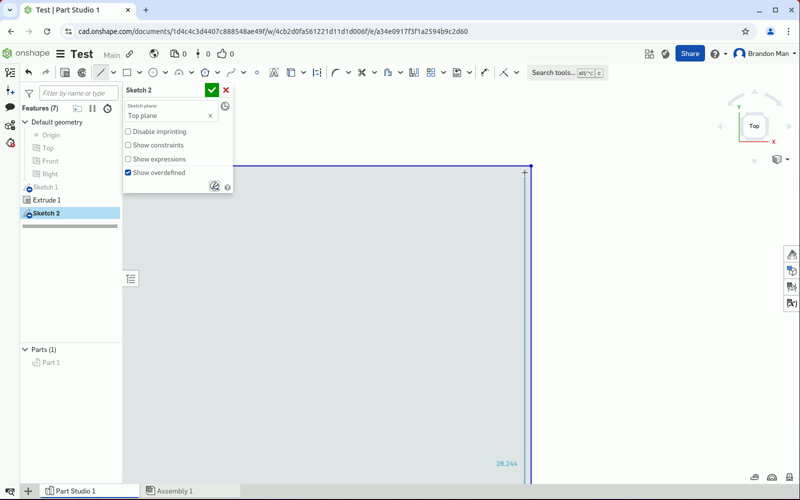
scroll(6)
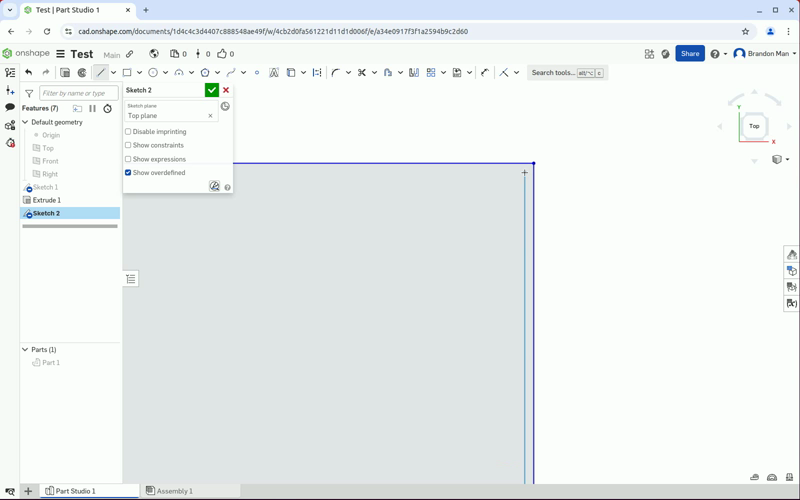
scroll(6)
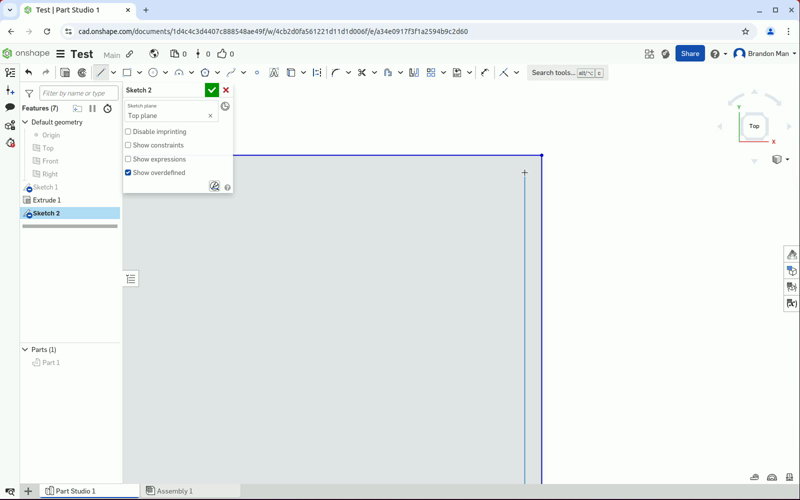
click(524, 172)
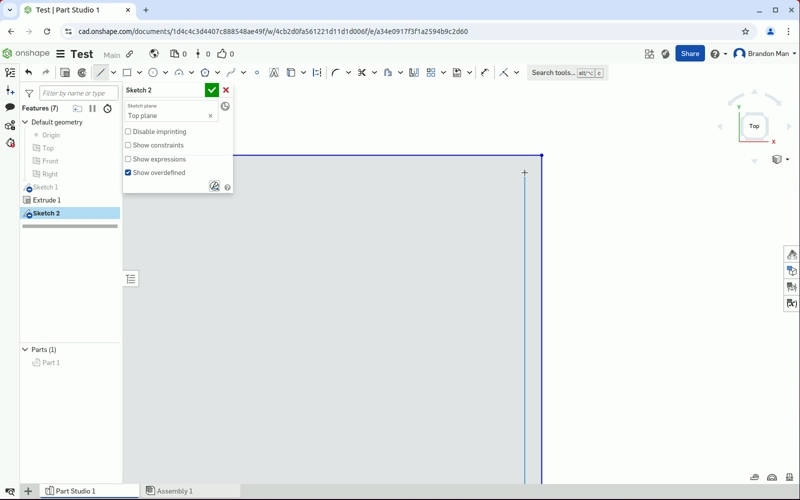
scroll(-6)
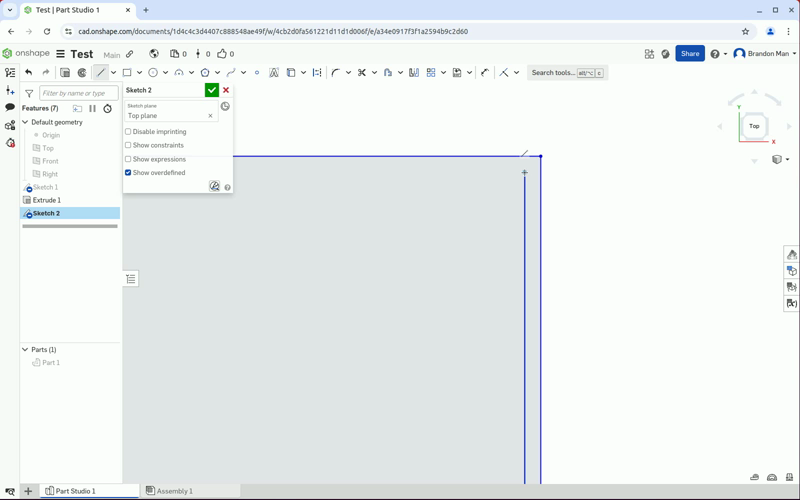
scroll(-6)
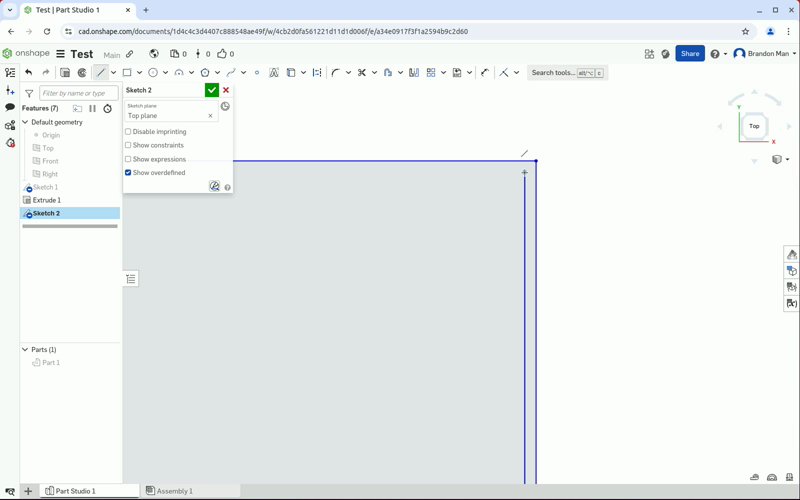
scroll(-6)
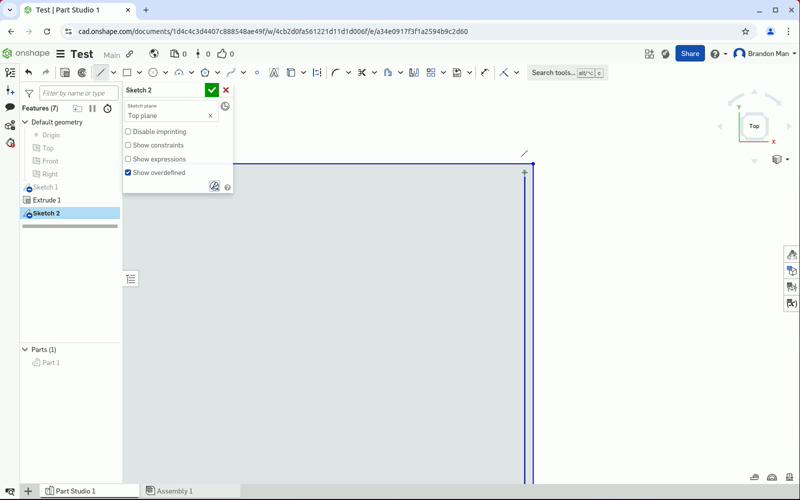
scroll(-6)
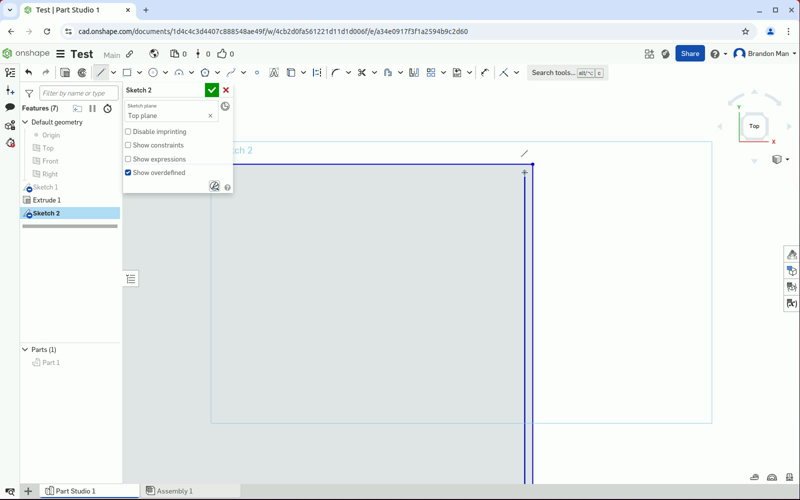
scroll(-6)
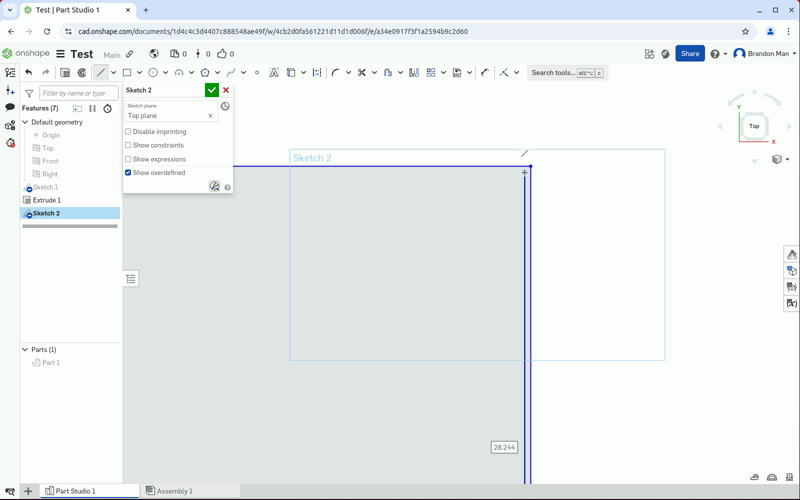
scroll(-6)
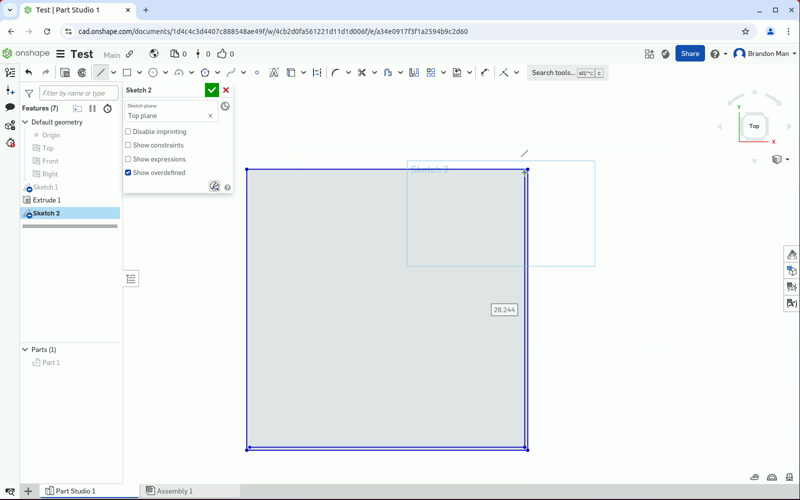
scroll(-6)
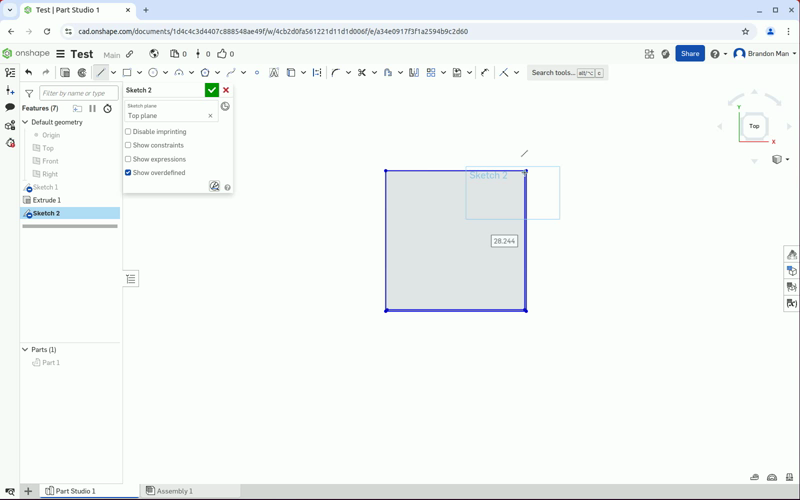
key_up(shift)
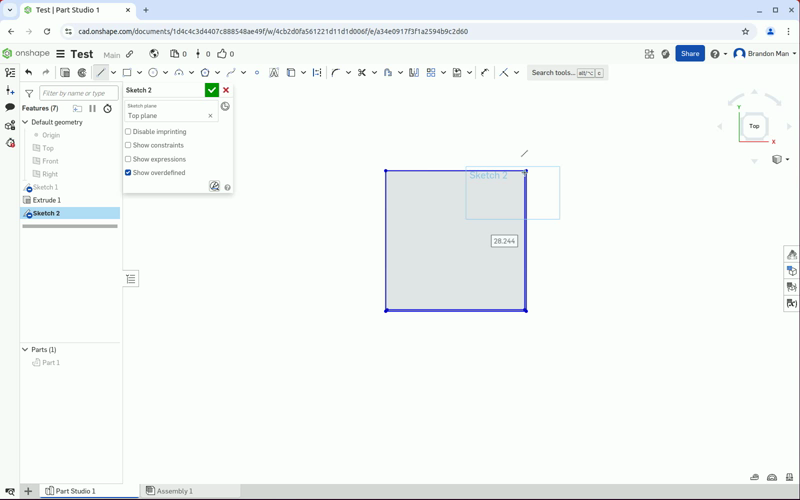
key_down(shift)
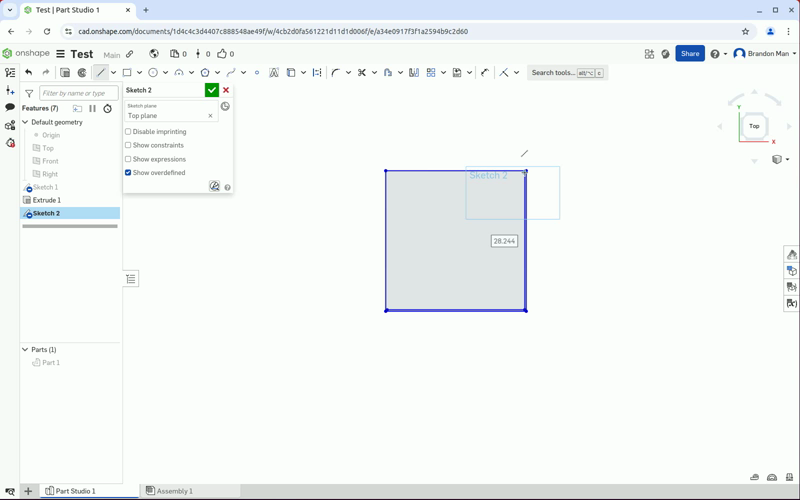
mouse_move(387, 172)
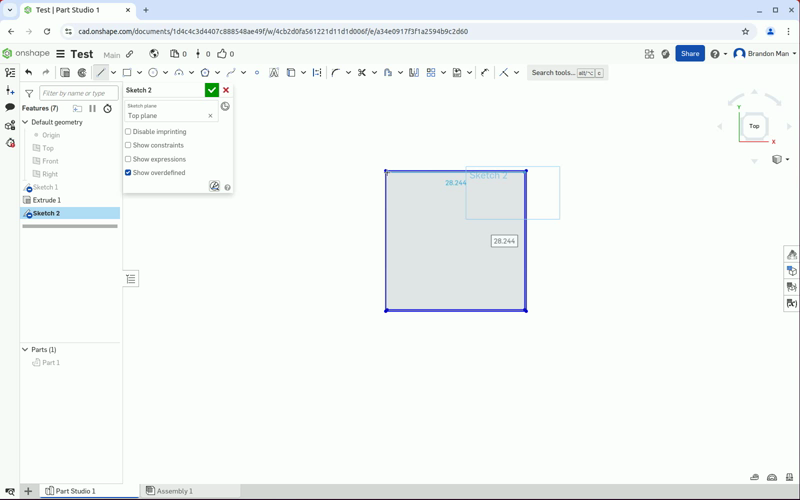
scroll(6)
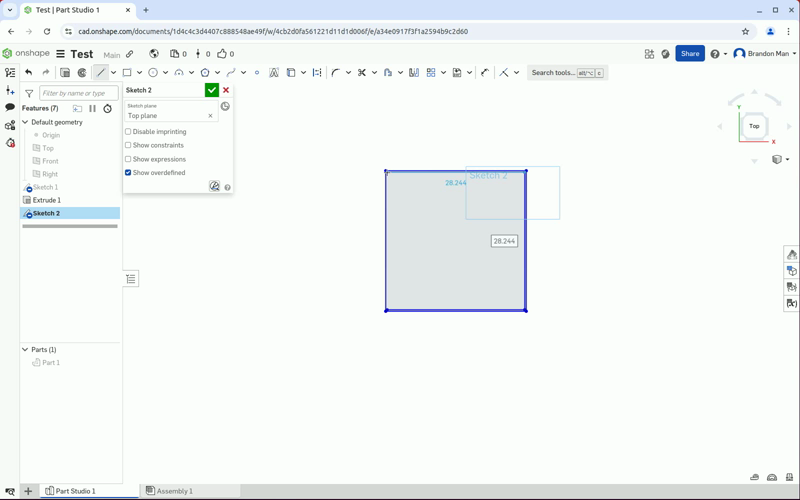
scroll(6)
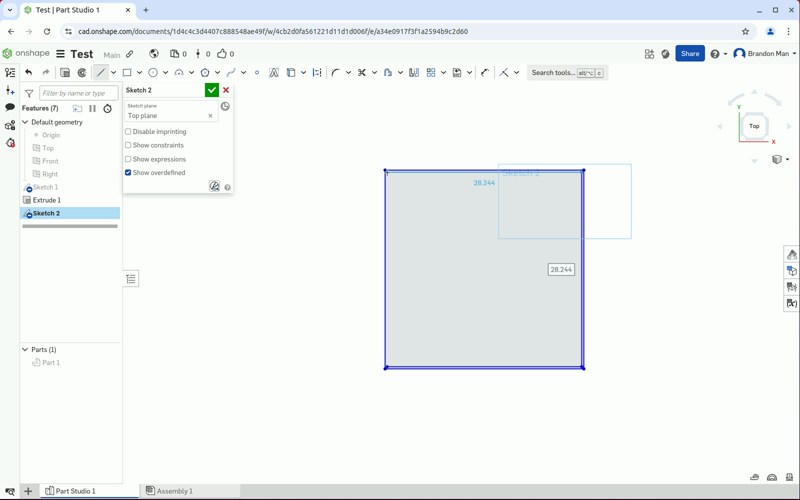
scroll(6)
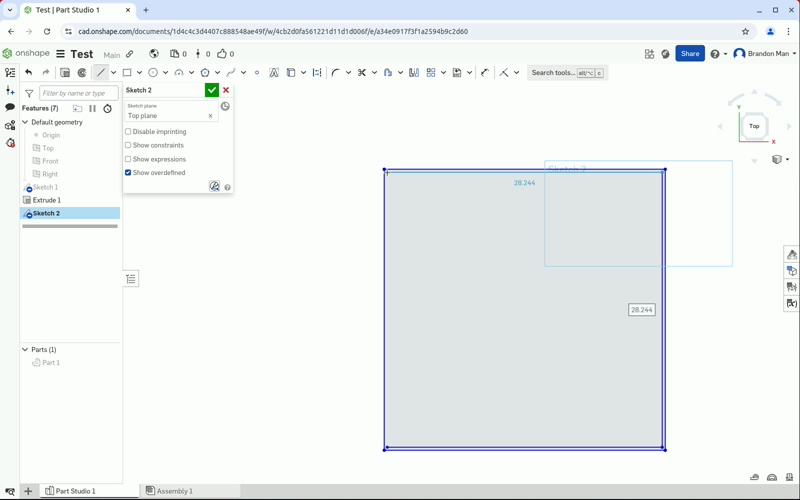
scroll(6)
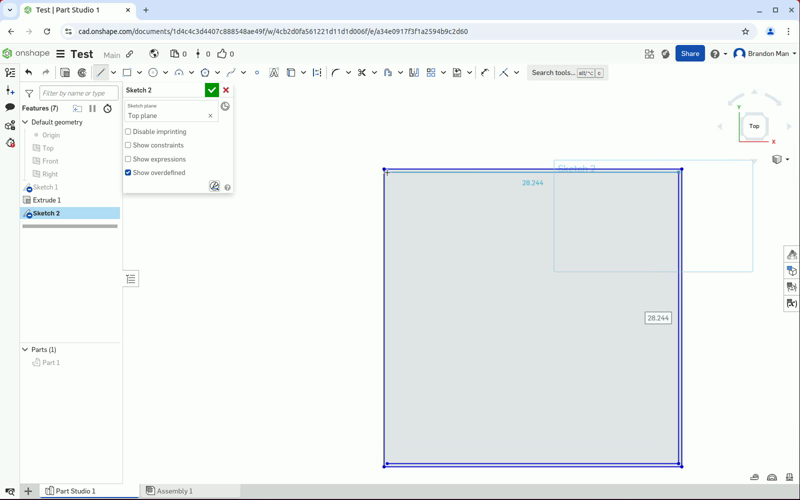
scroll(6)
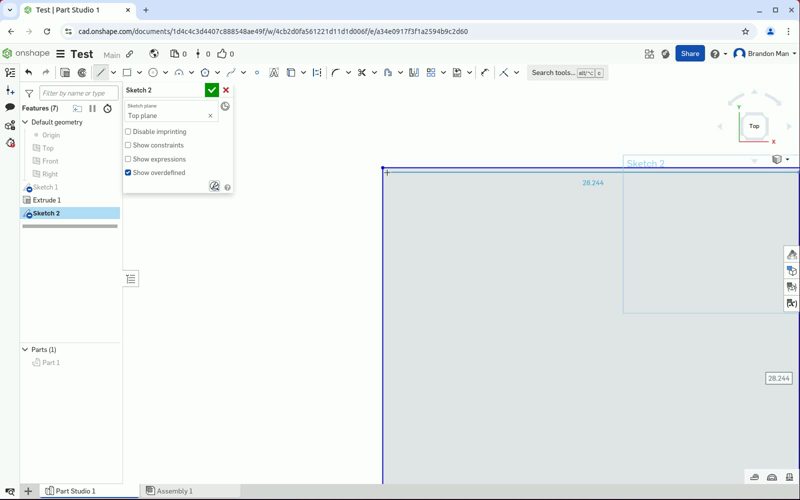
scroll(6)
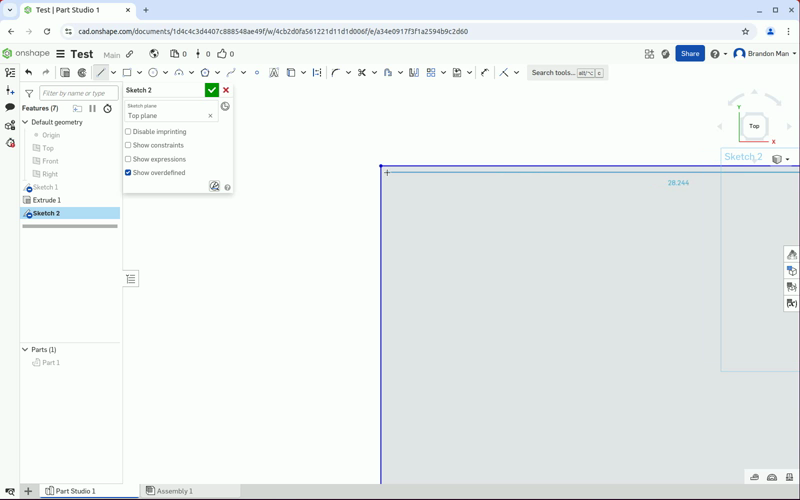
scroll(6)
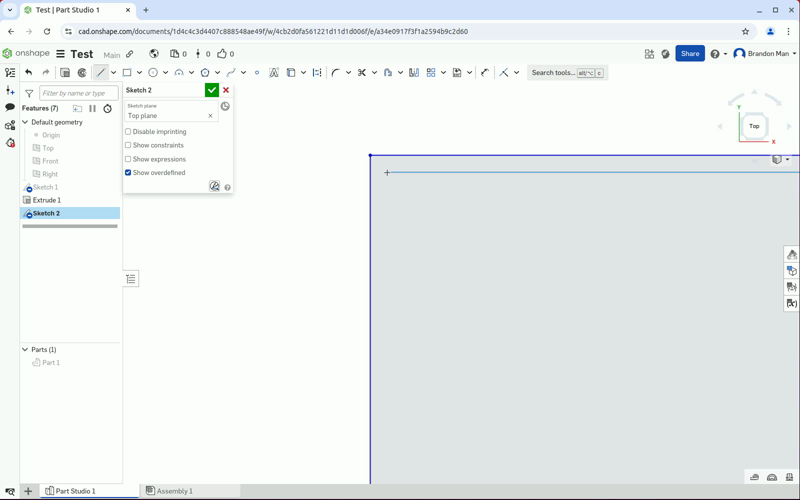
click(387, 172)
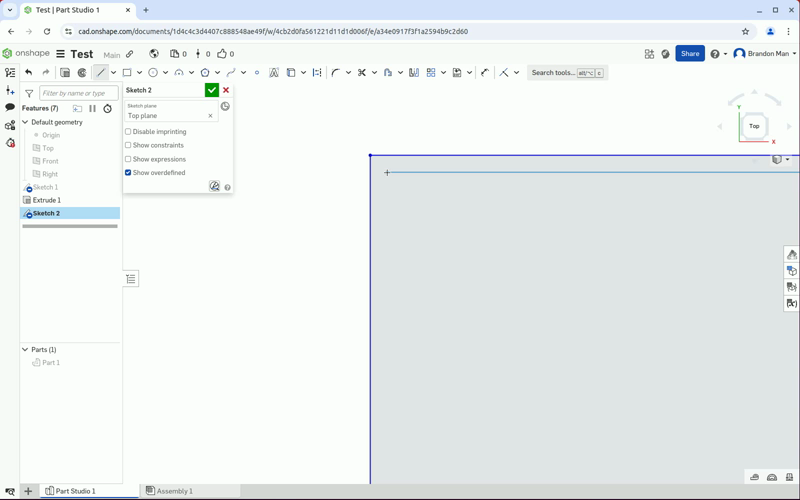
scroll(-6)
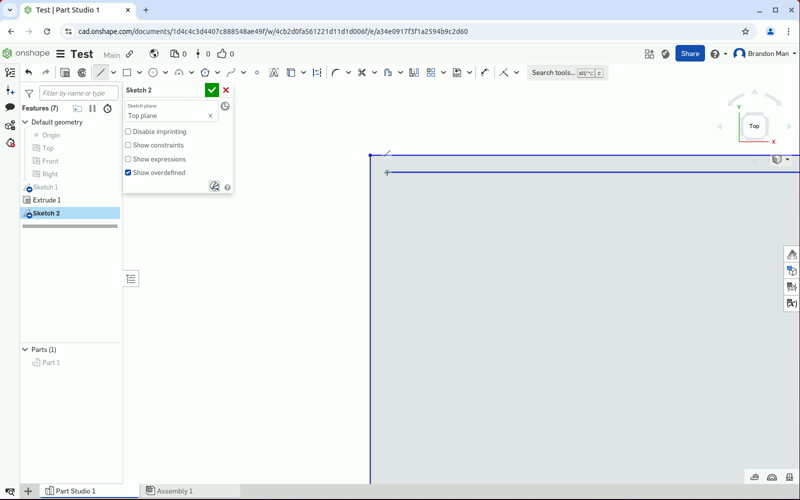
scroll(-6)
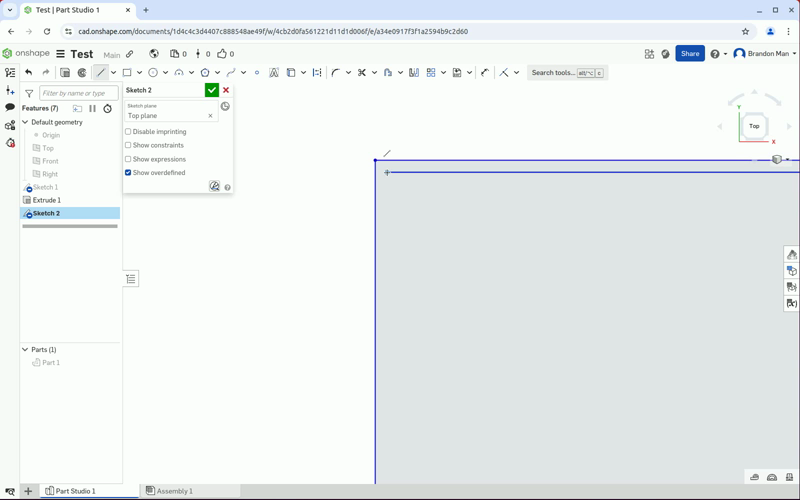
scroll(-6)
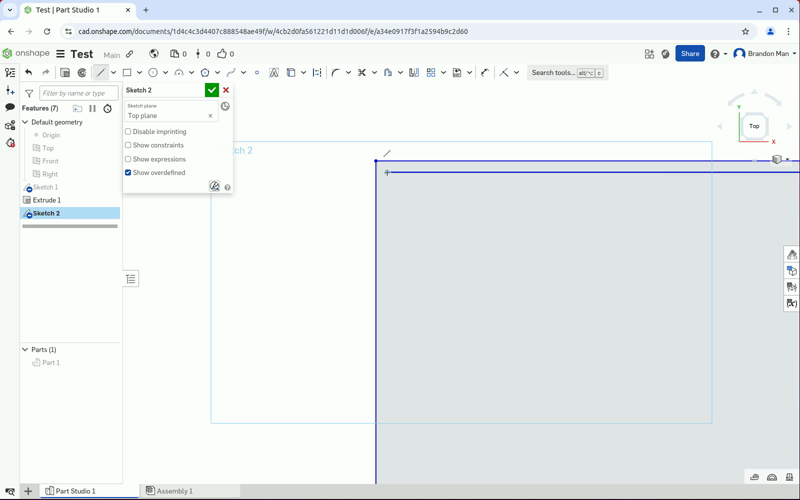
scroll(-6)
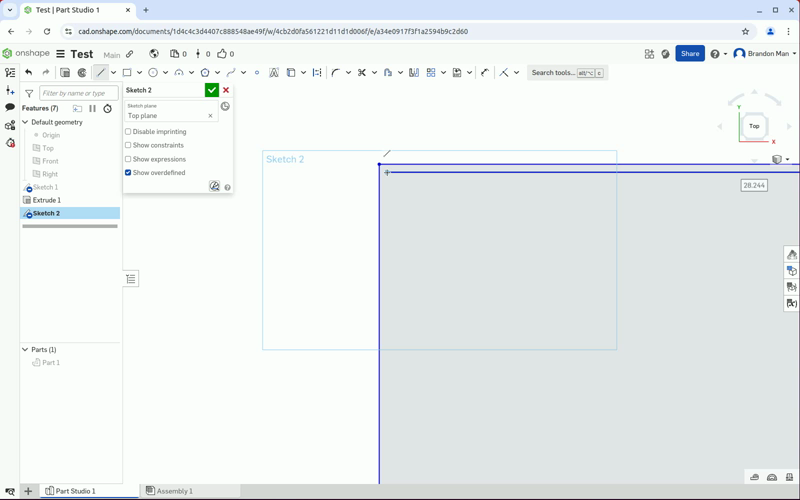
scroll(-6)
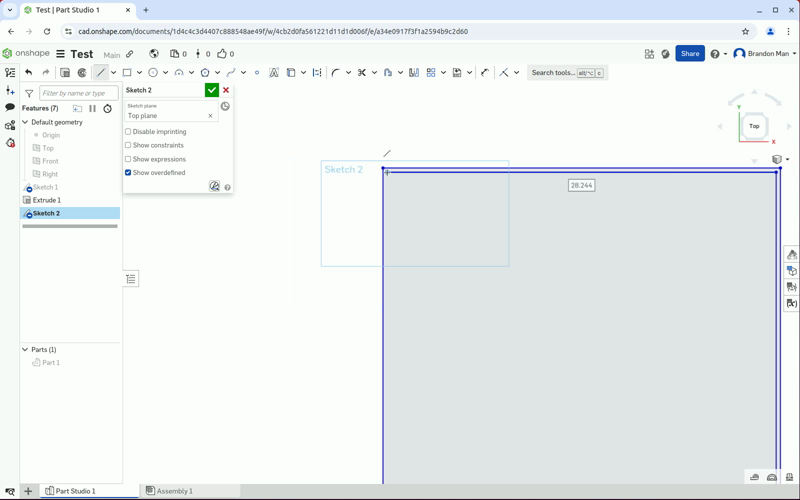
scroll(-6)
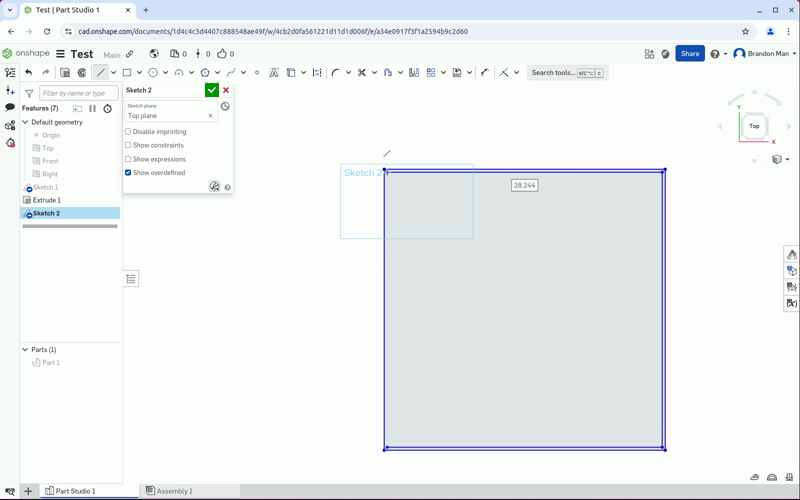
scroll(-6)
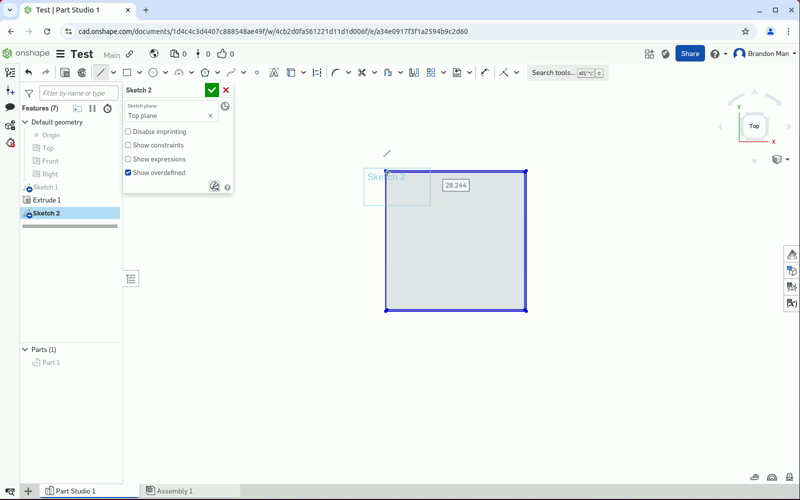
key_up(shift)
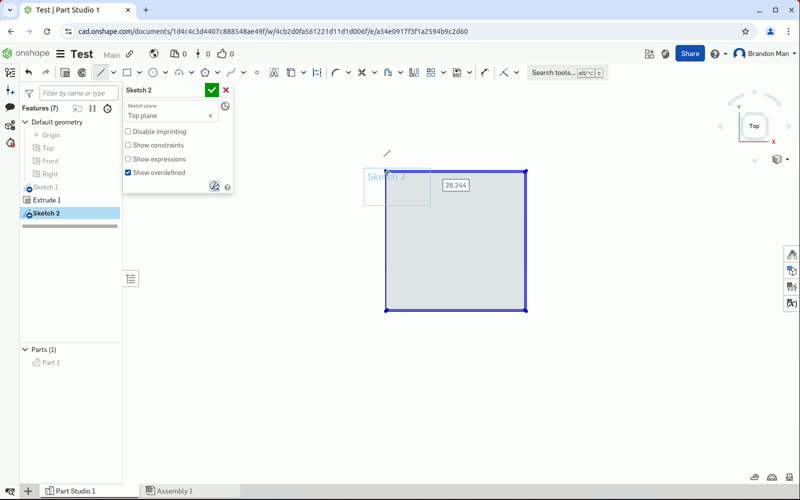
key_down(shift)
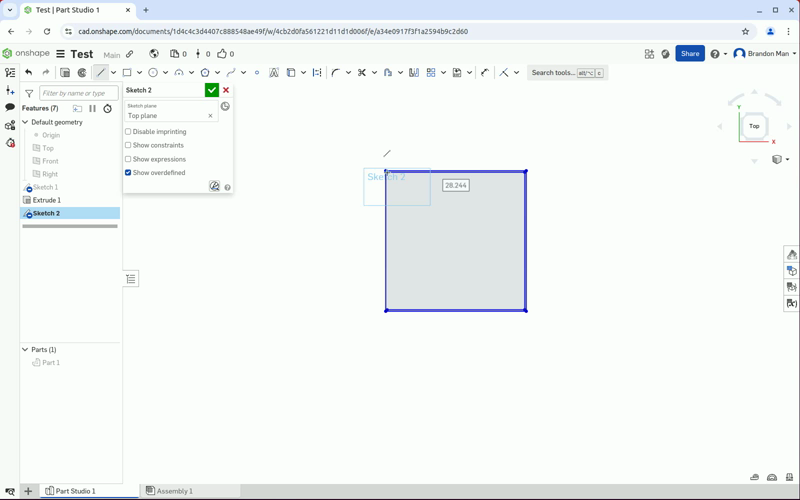
mouse_move(387, 309)
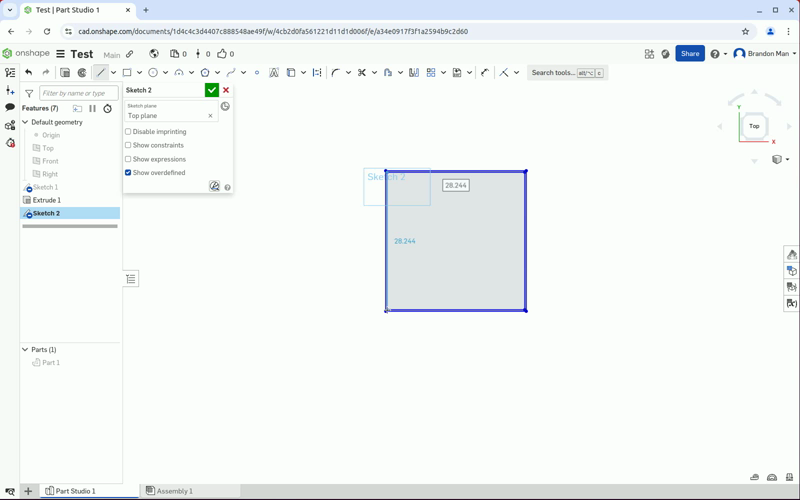
scroll(6)
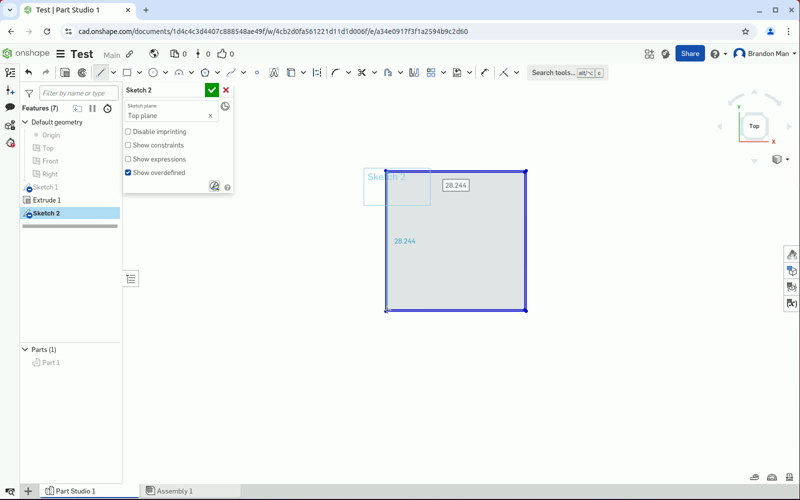
scroll(6)
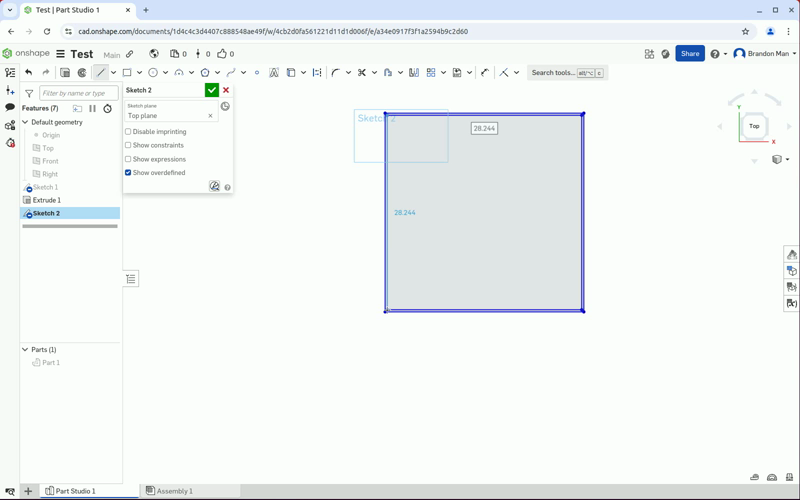
scroll(6)
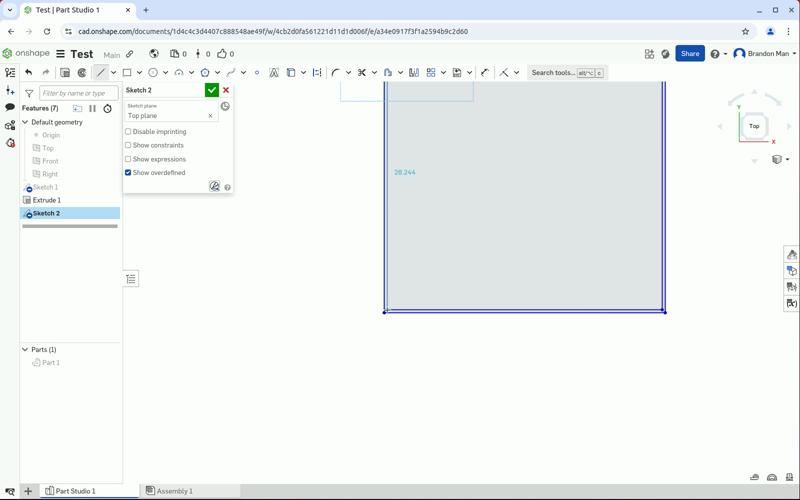
scroll(6)
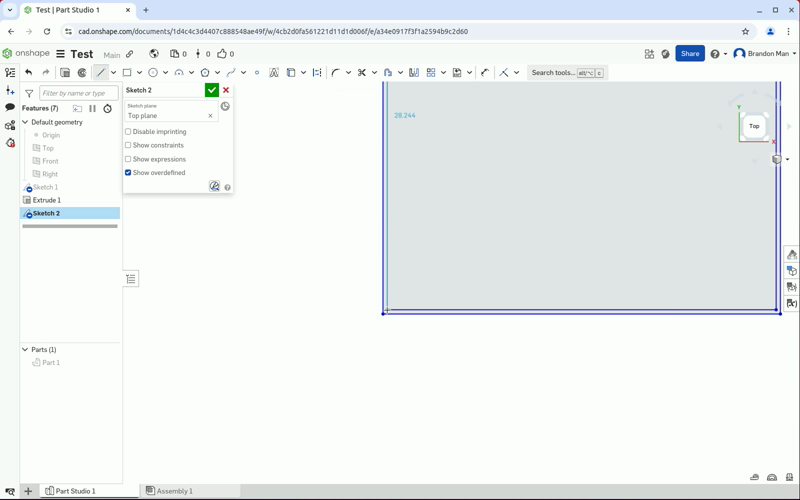
scroll(6)
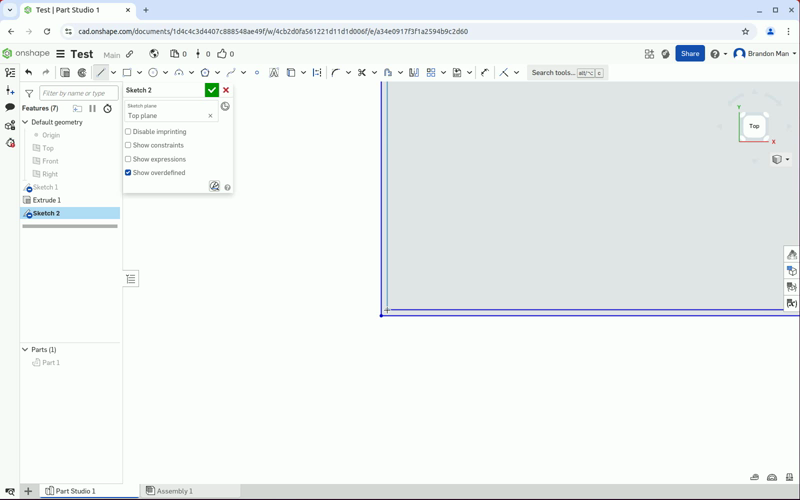
scroll(6)
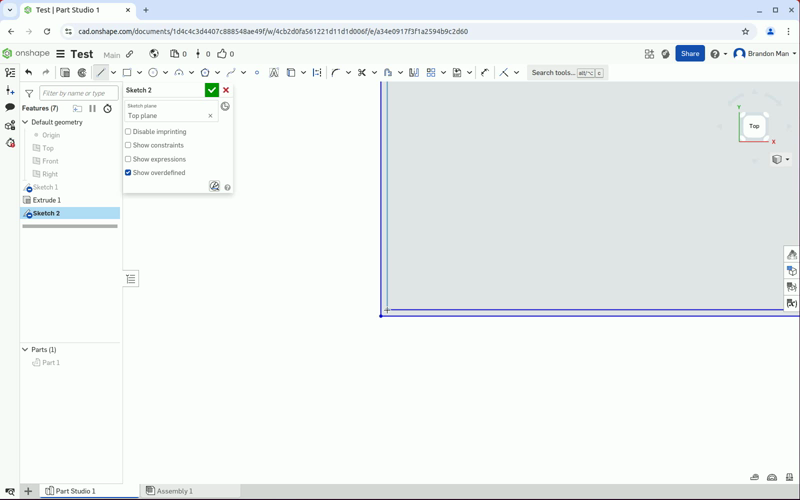
scroll(6)
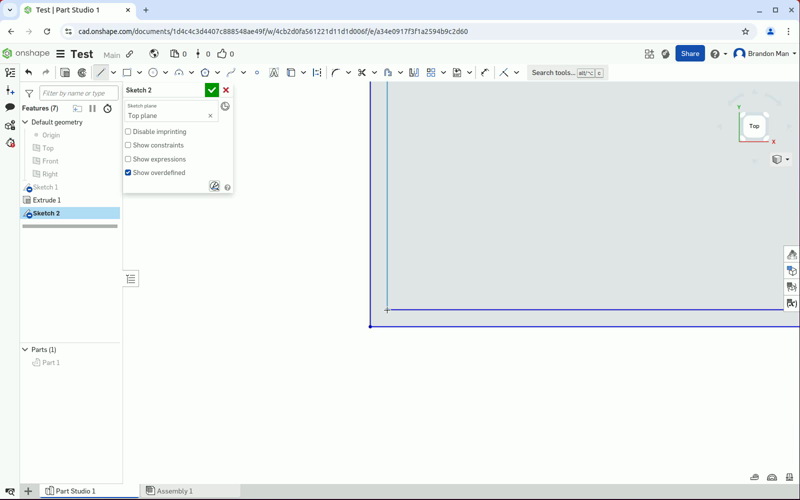
key_up(shift)
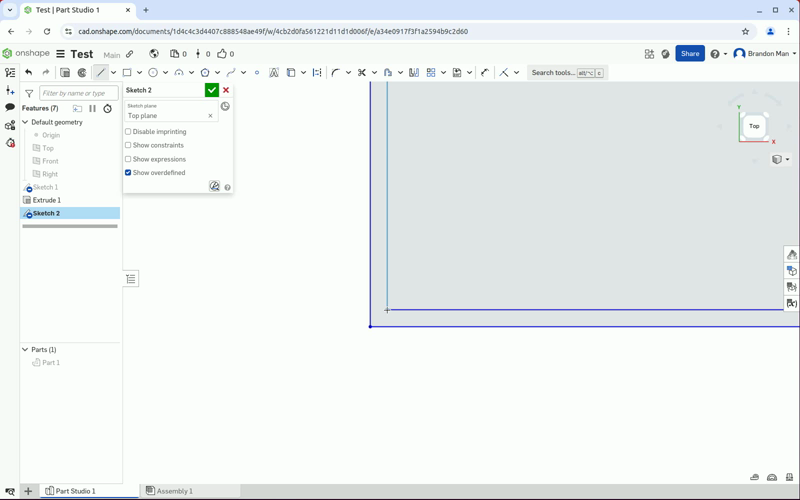
click(387, 309)
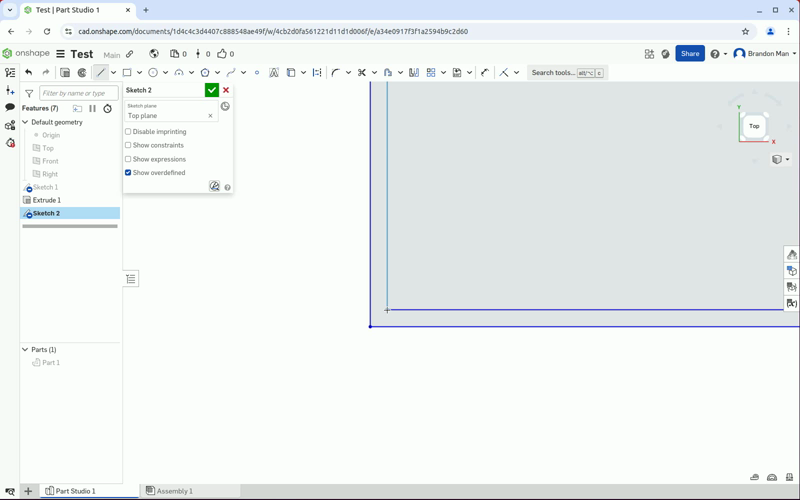
scroll(-6)
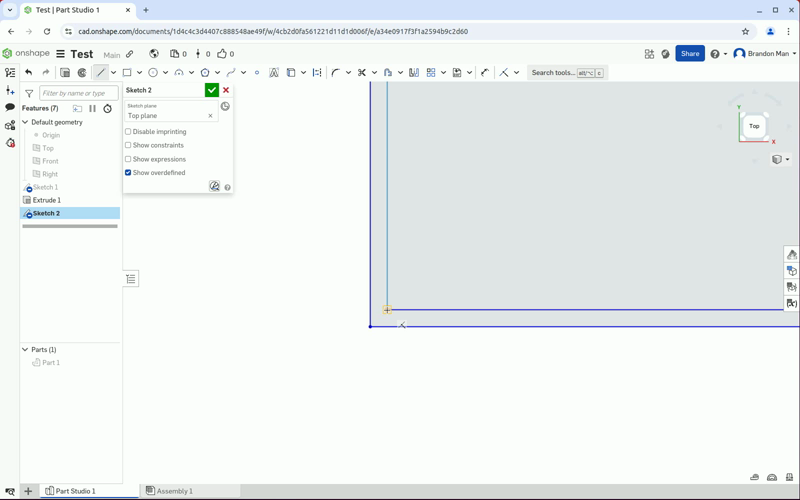
scroll(-6)
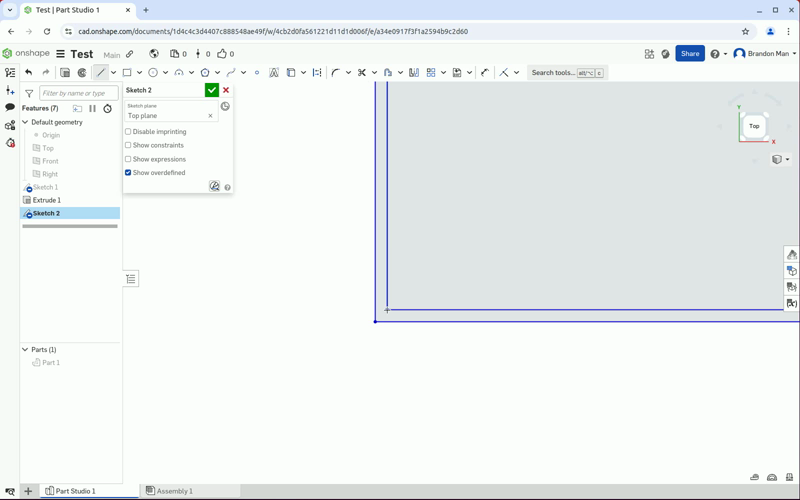
scroll(-6)
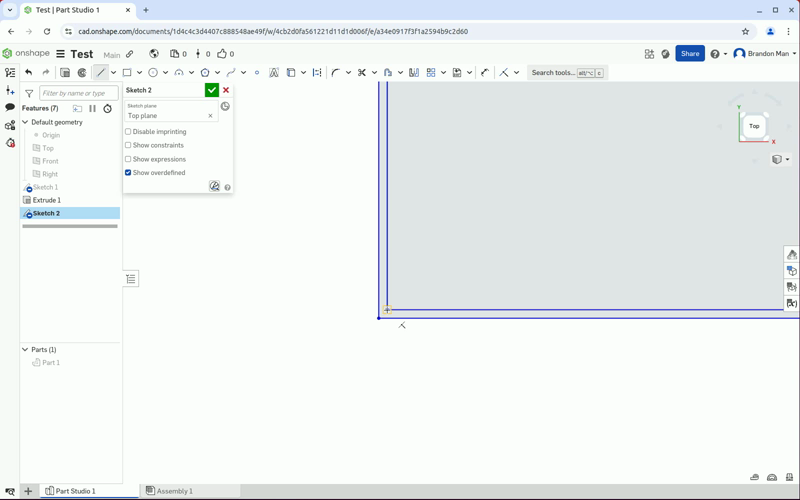
scroll(-6)
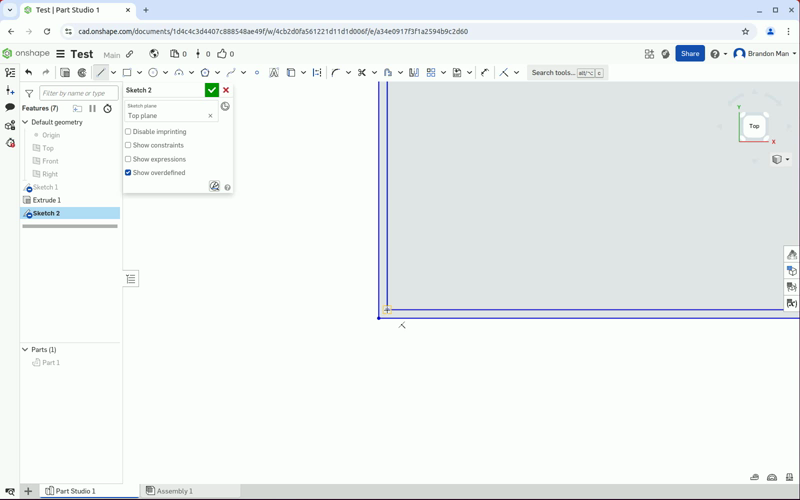
scroll(-6)
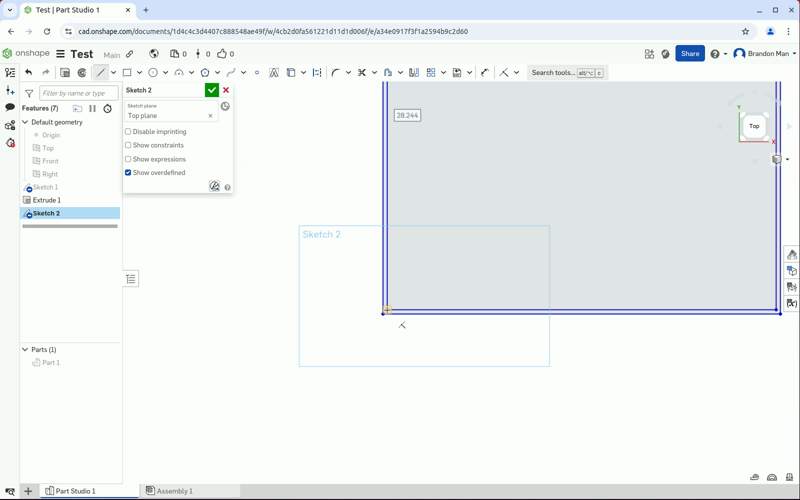
scroll(-6)
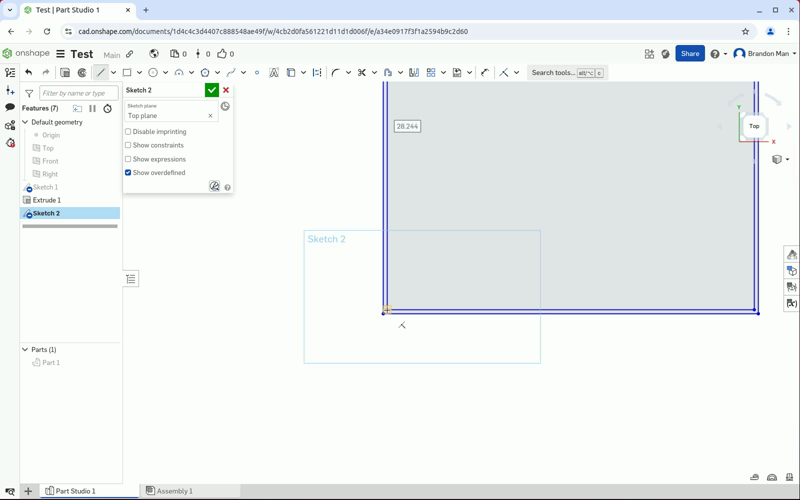
scroll(-6)
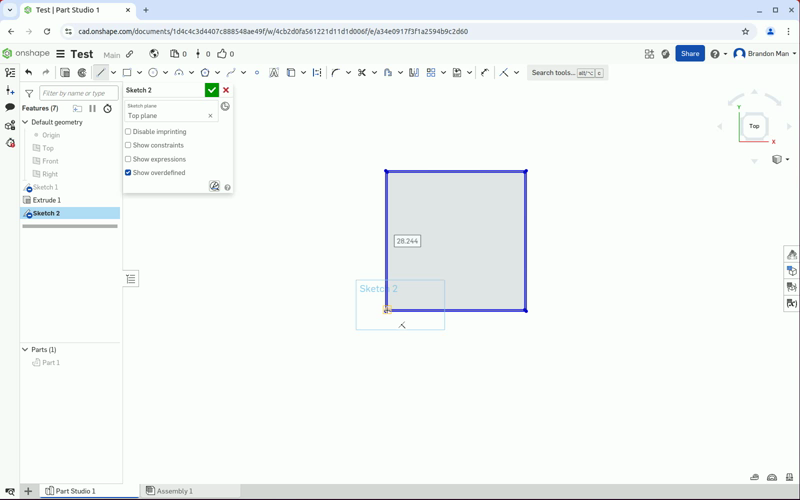
key(esc)
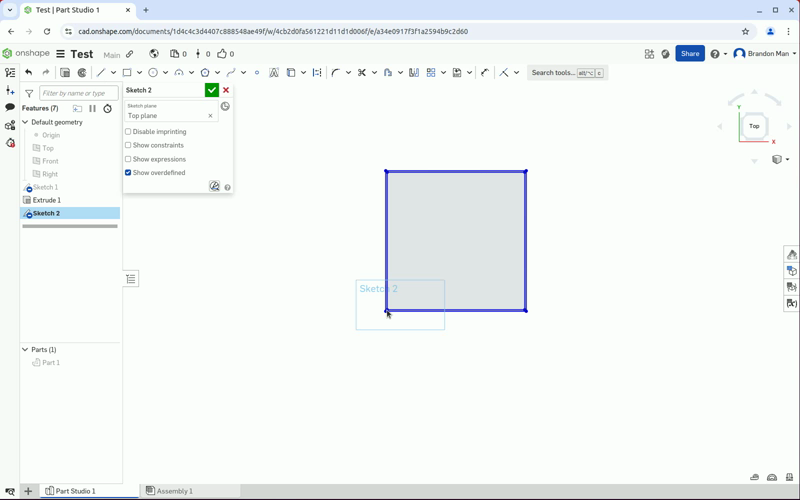
mouse_move(411, 171)
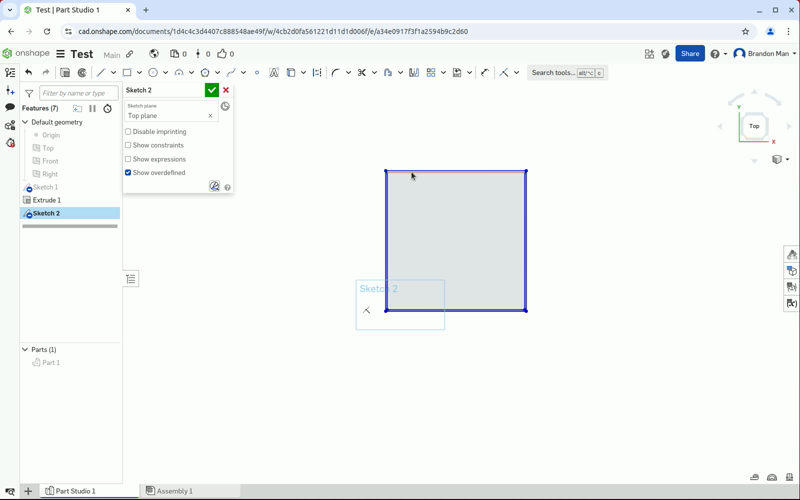
scroll(6)
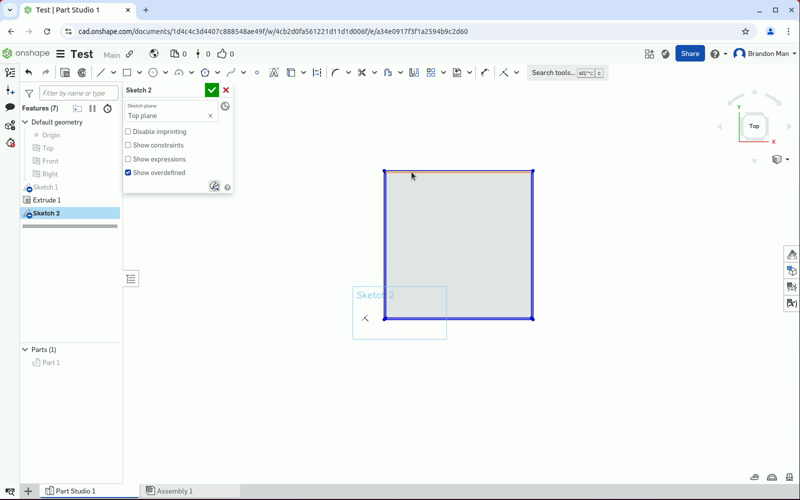
scroll(6)
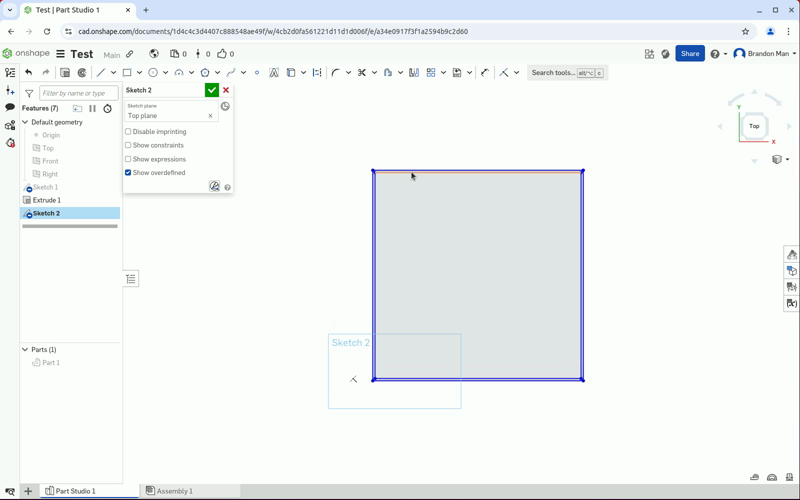
scroll(6)
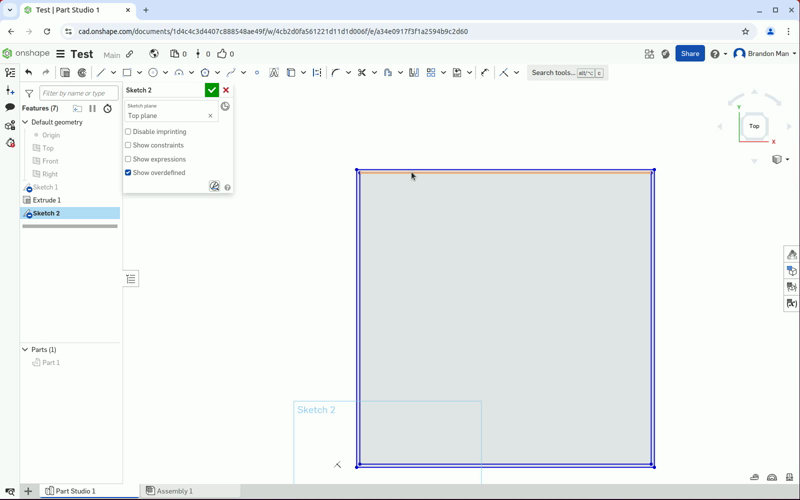
scroll(6)
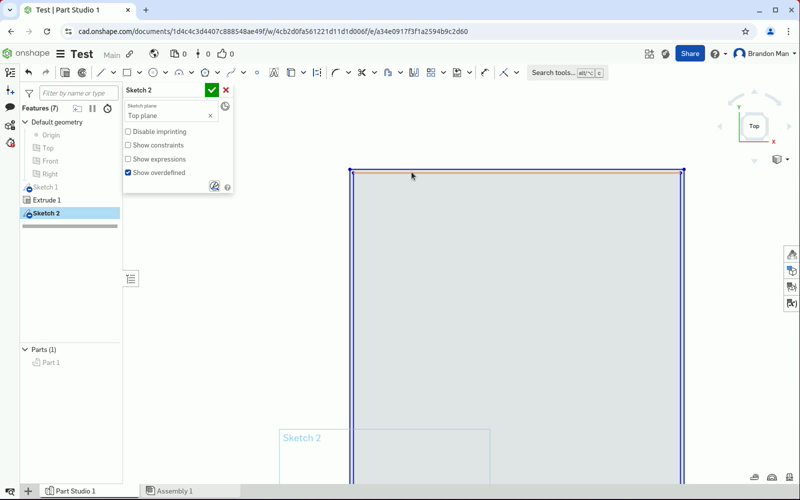
scroll(6)
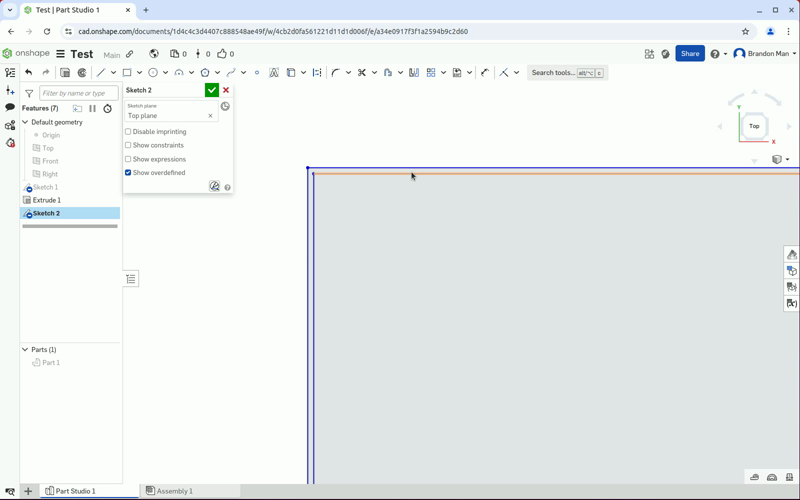
scroll(6)
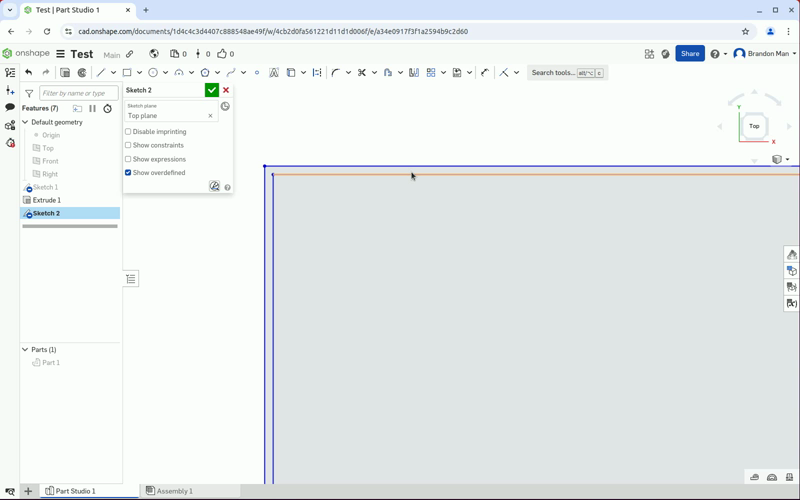
scroll(6)
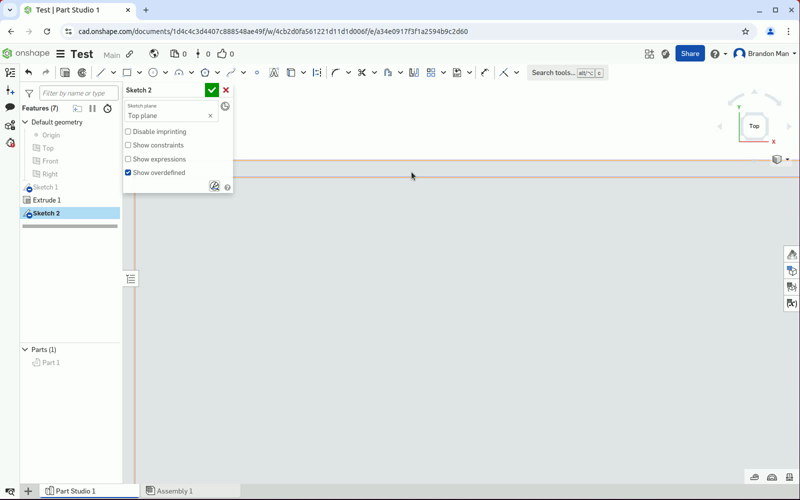
click(411, 171)
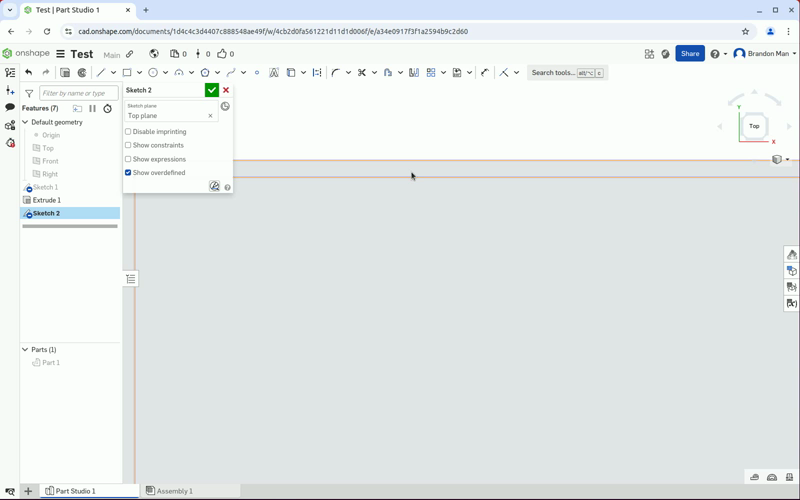
scroll(-6)
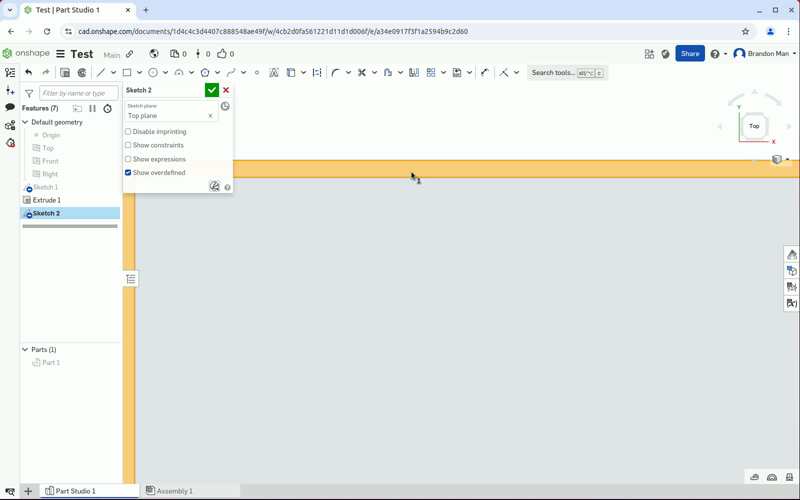
scroll(-6)
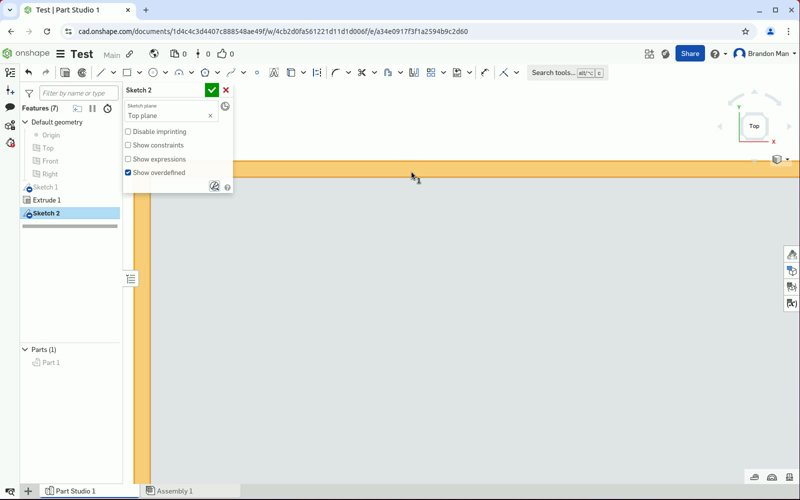
scroll(-6)
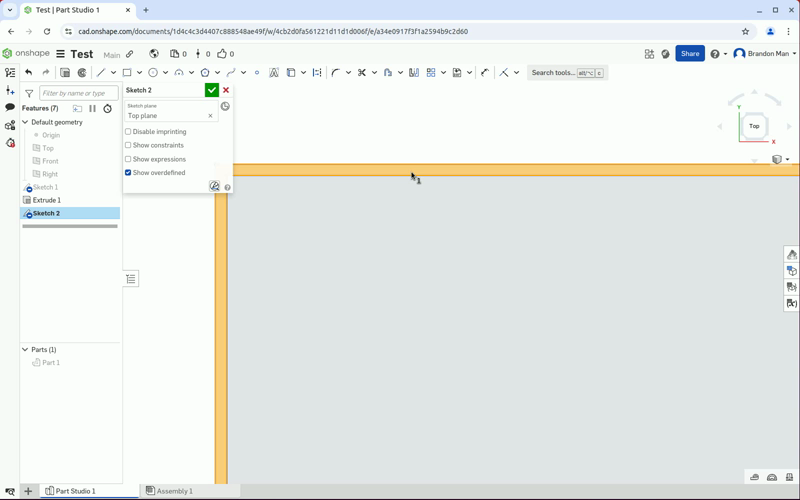
scroll(-6)
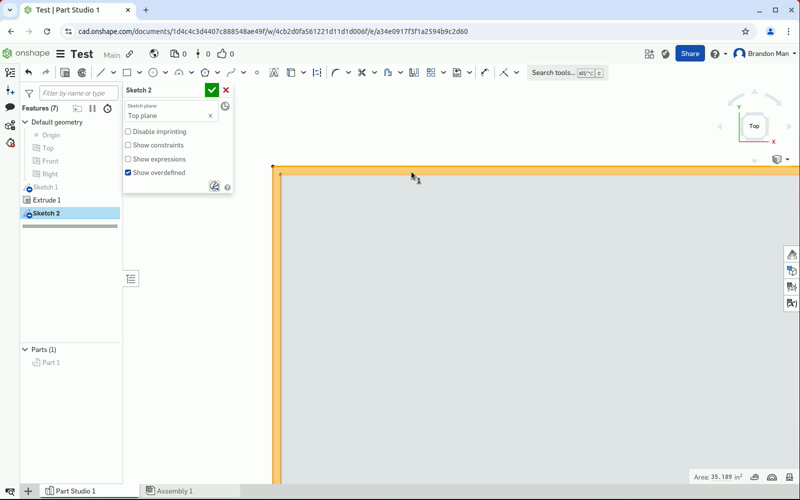
scroll(-6)
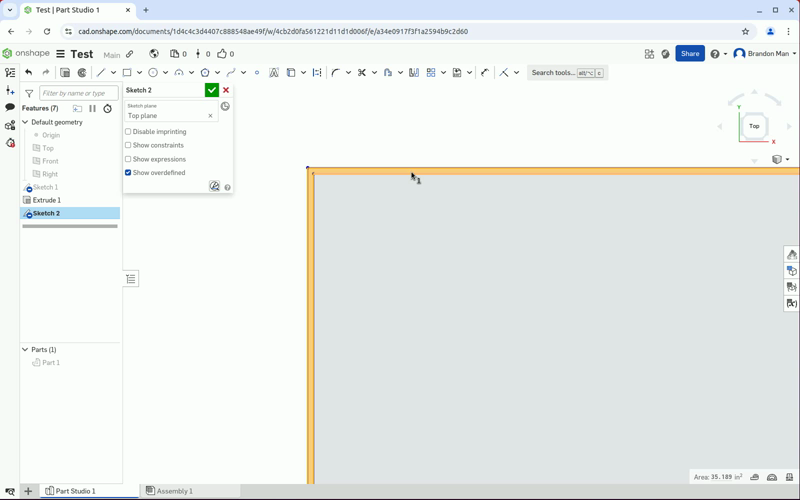
scroll(-6)
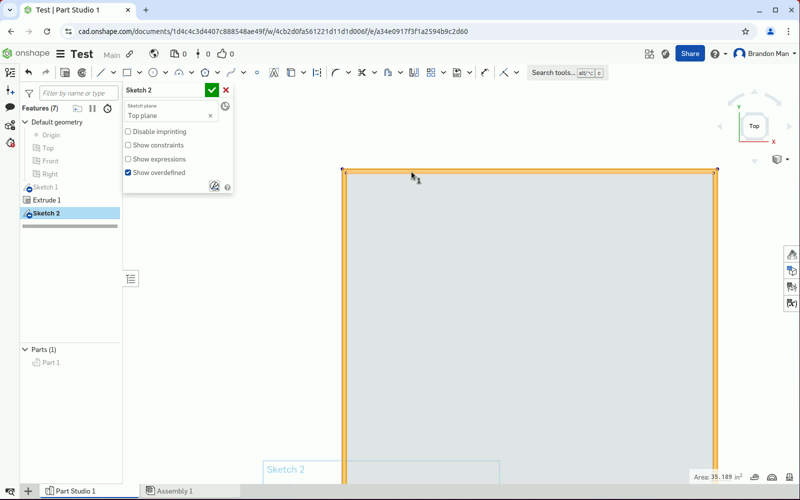
scroll(-6)
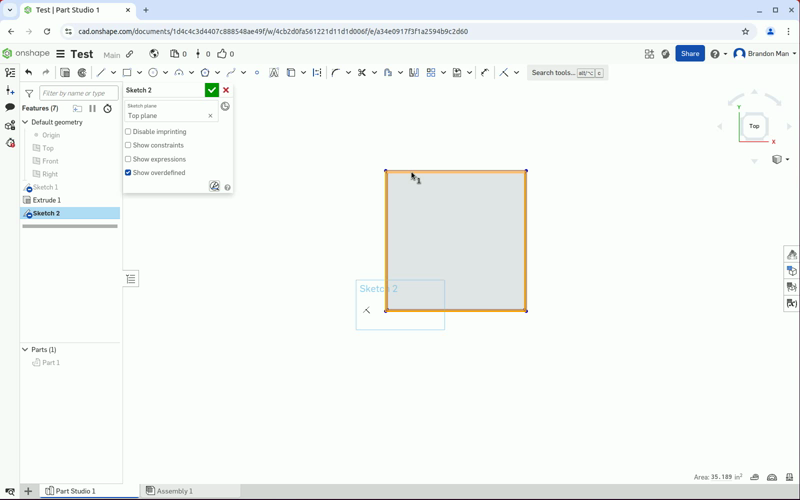
mouse_move(73, 352)
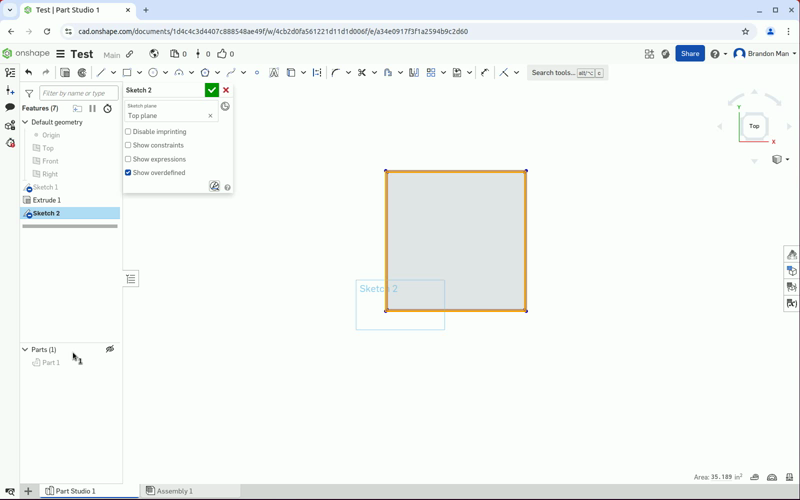
key(shift+y)
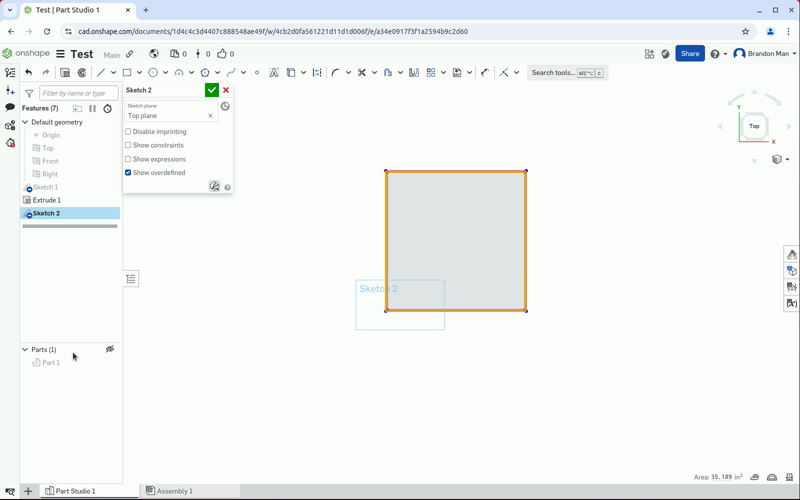
key(shift+e)
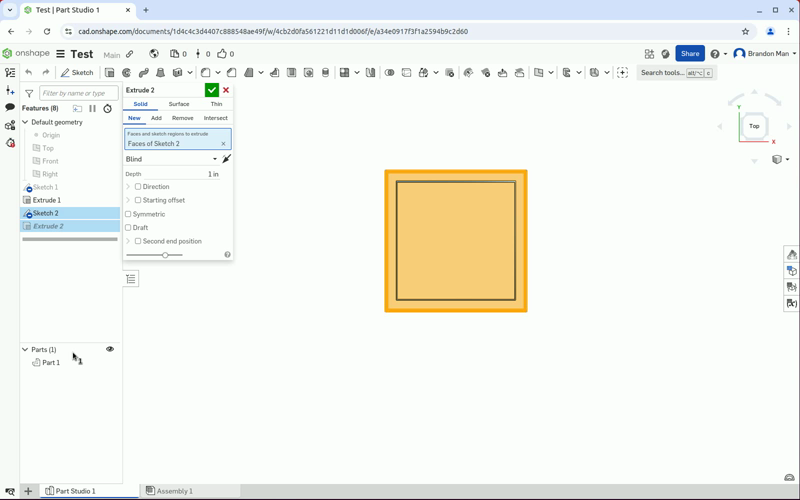
mouse_move(143, 106)
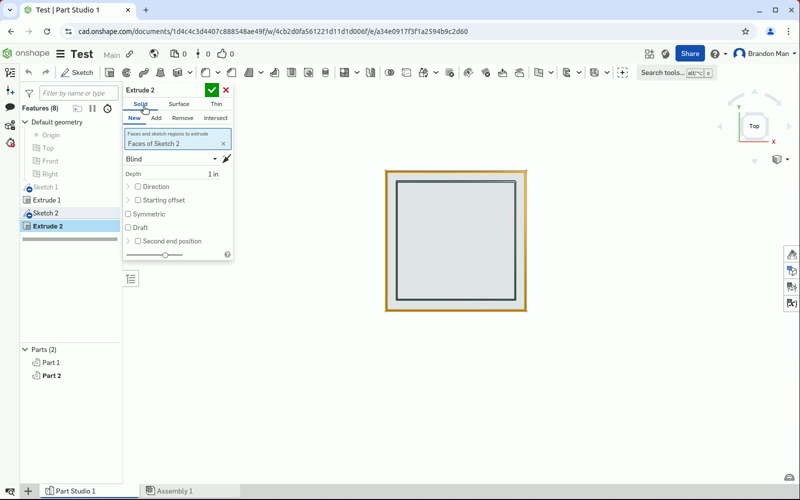
click(143, 106)
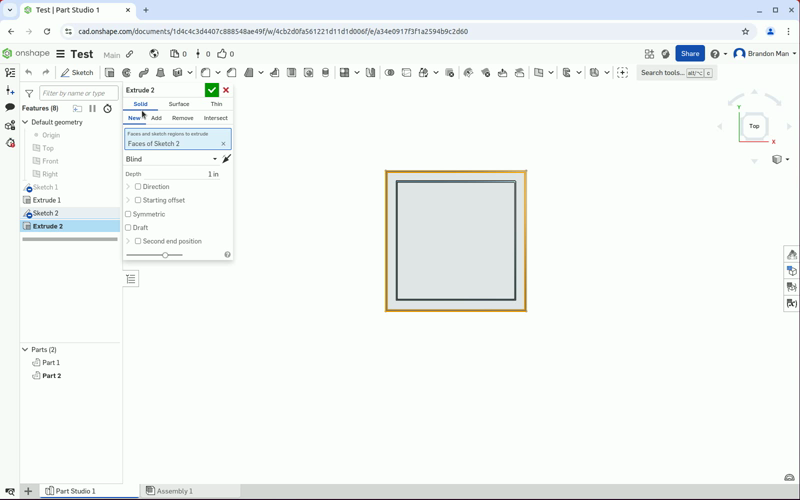
mouse_move(137, 120)
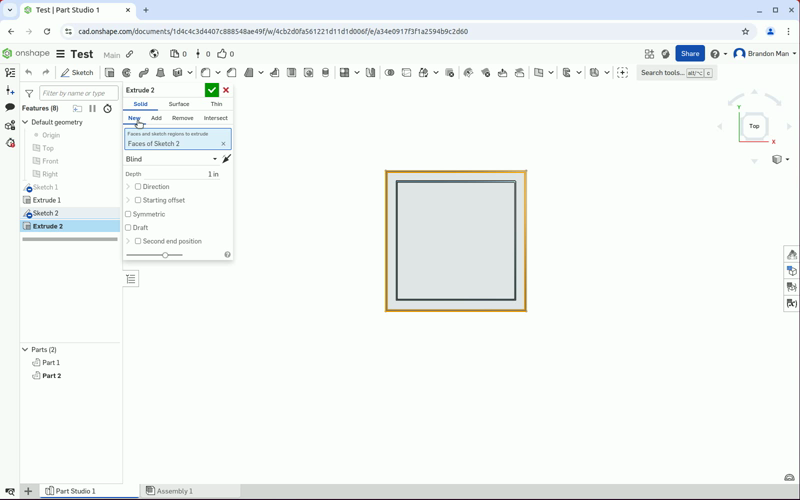
click(137, 120)
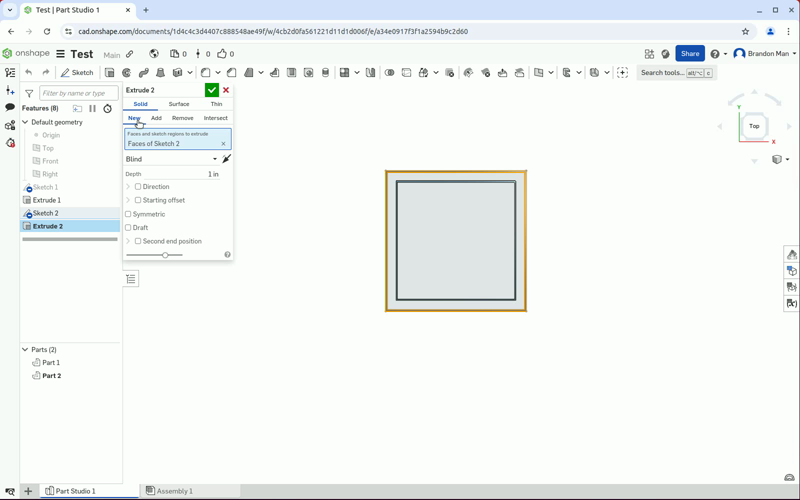
key(tab, 4)
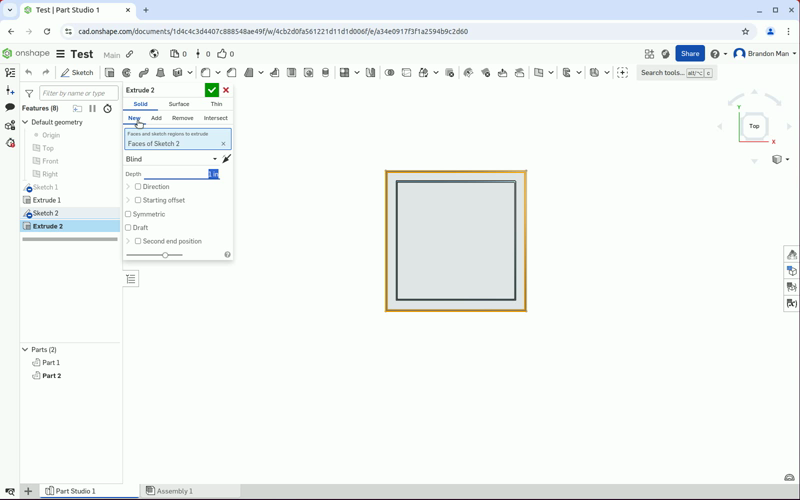
text(4.814)
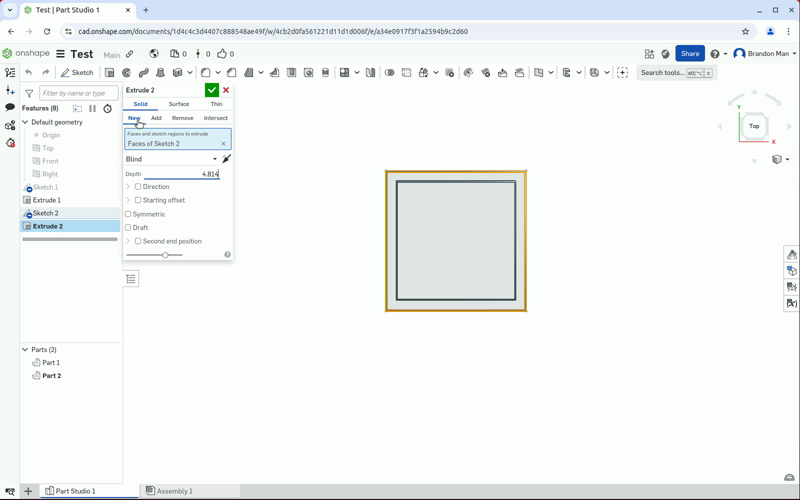
key(enter)
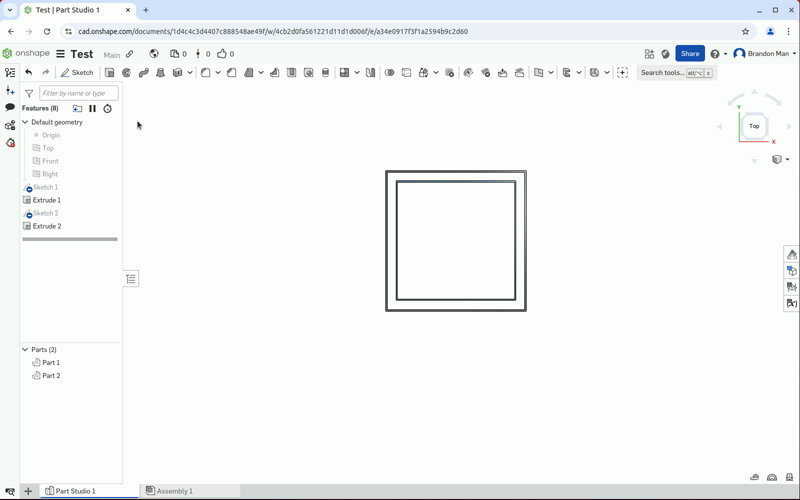
key(shift+h)
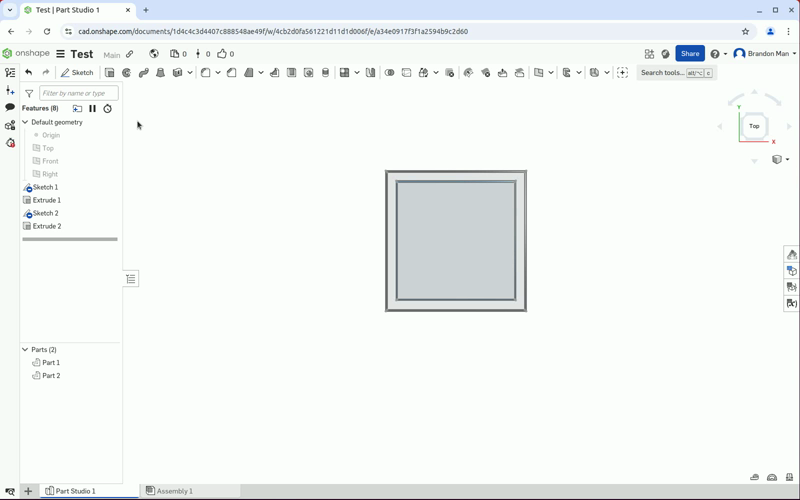
key(shift+h)
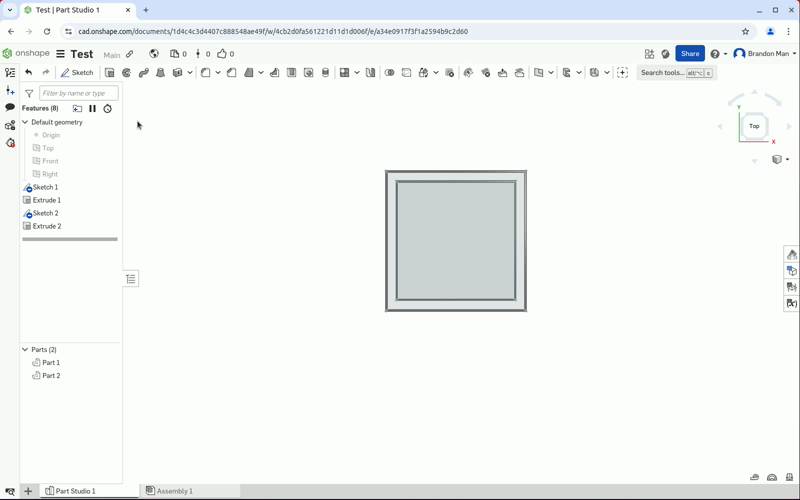
key(shift+7)
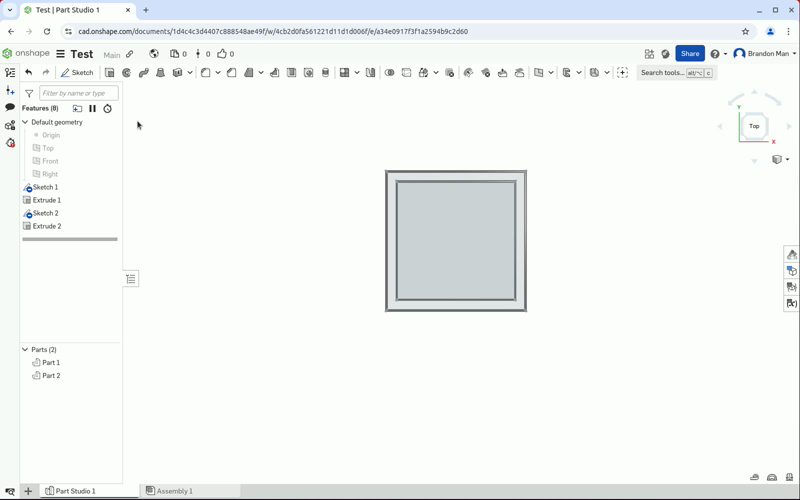
key(up, 3)
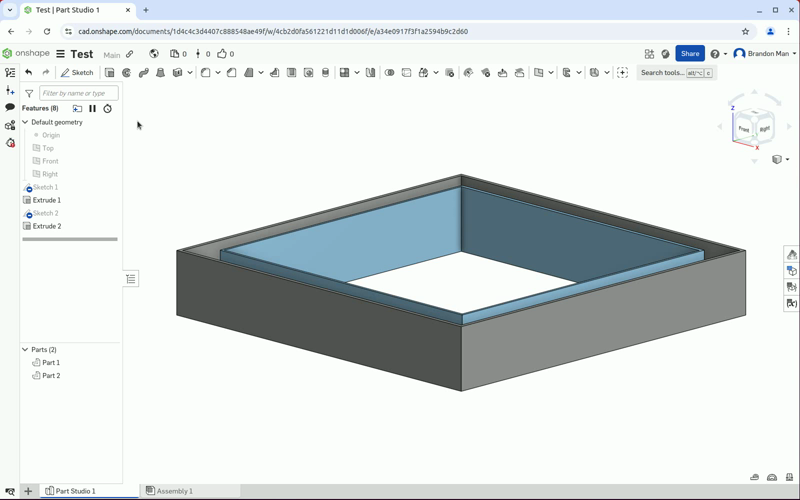
key(left, 3)
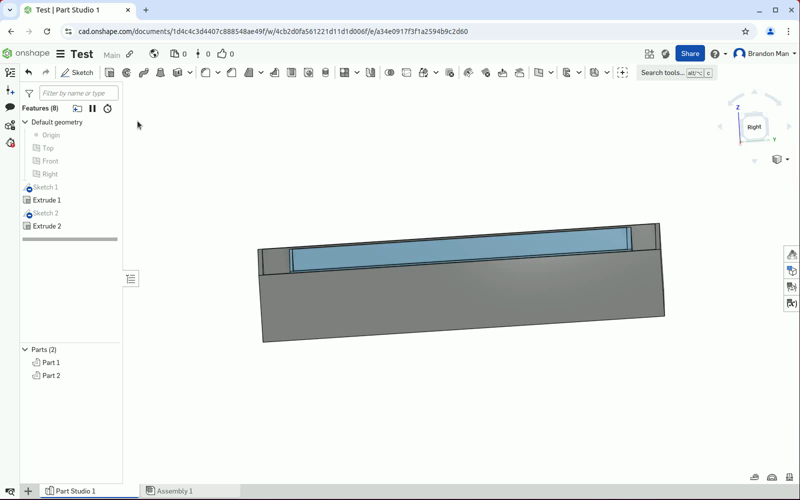
key(right, 3)
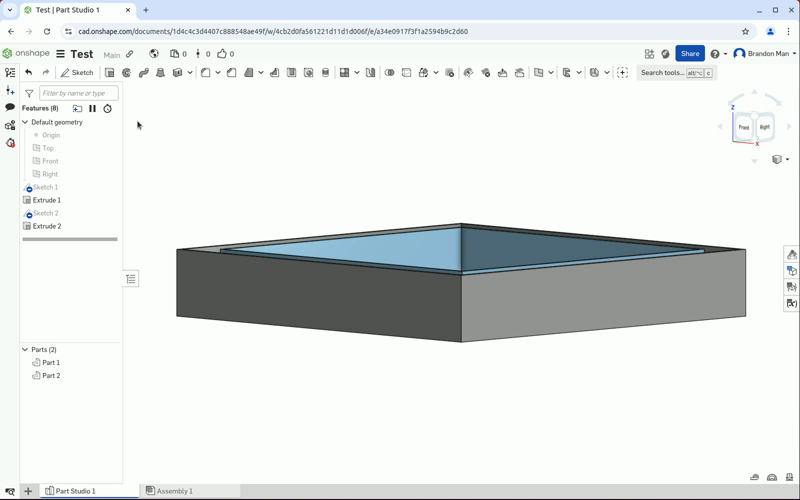
key(down, 3)
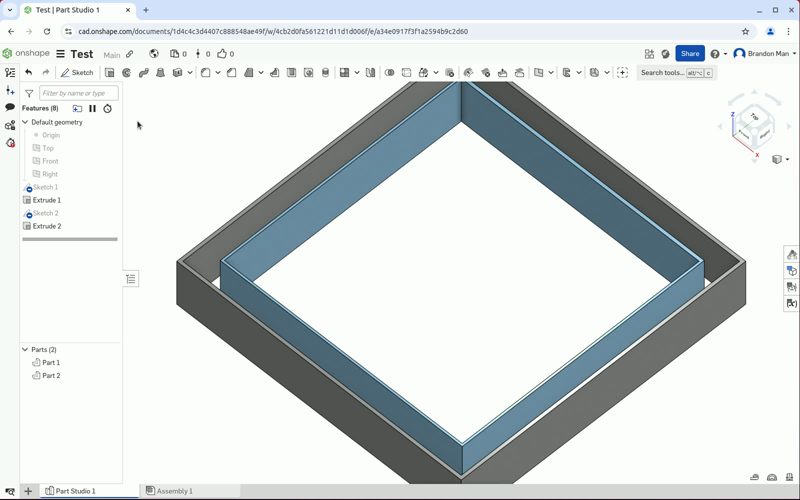
mouse_move(73, 189)
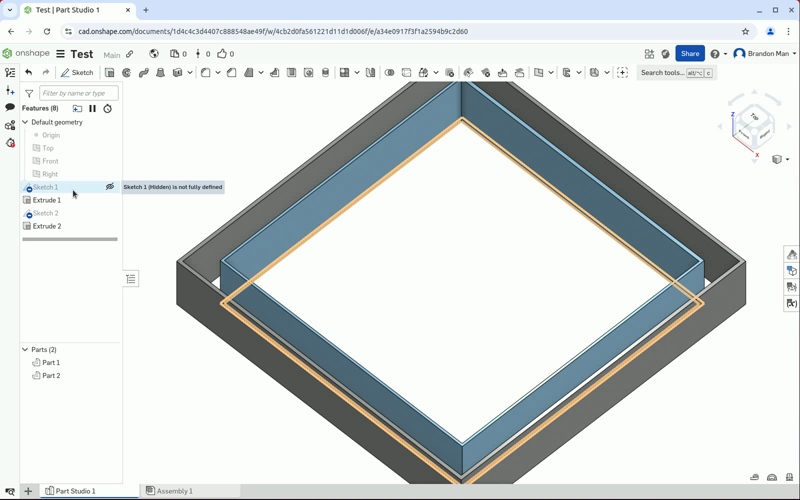
click(73, 189)